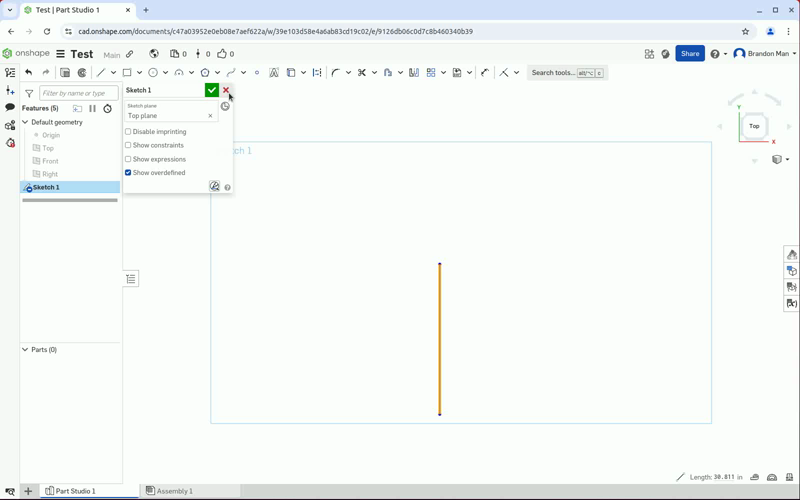
key(shift+h)
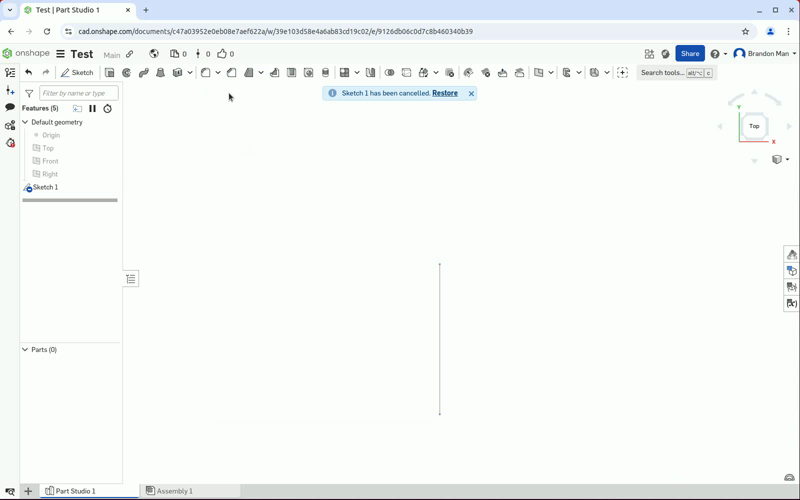
key(shift+s)
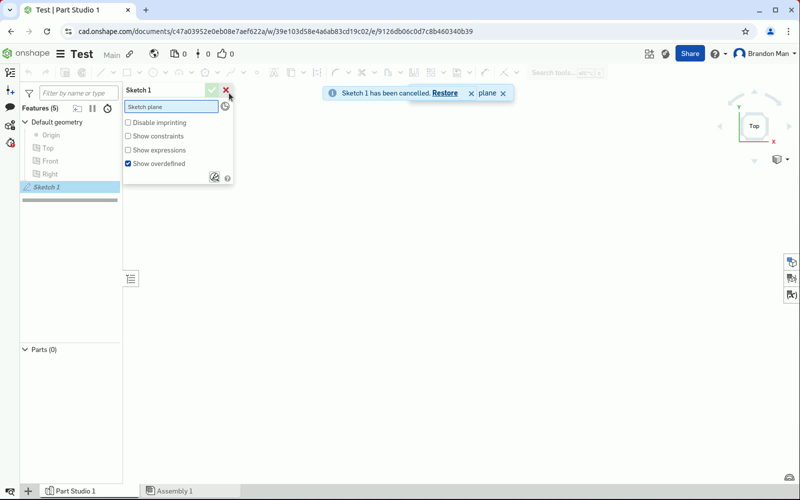
mouse_move(73, 150)
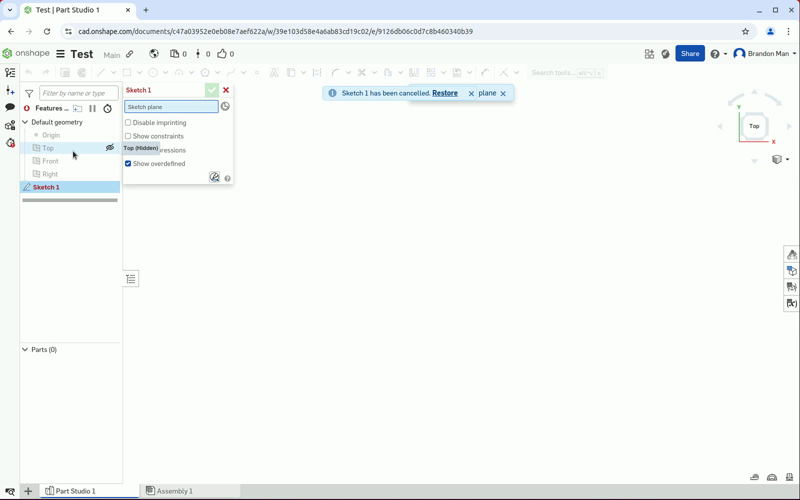
click(73, 150)
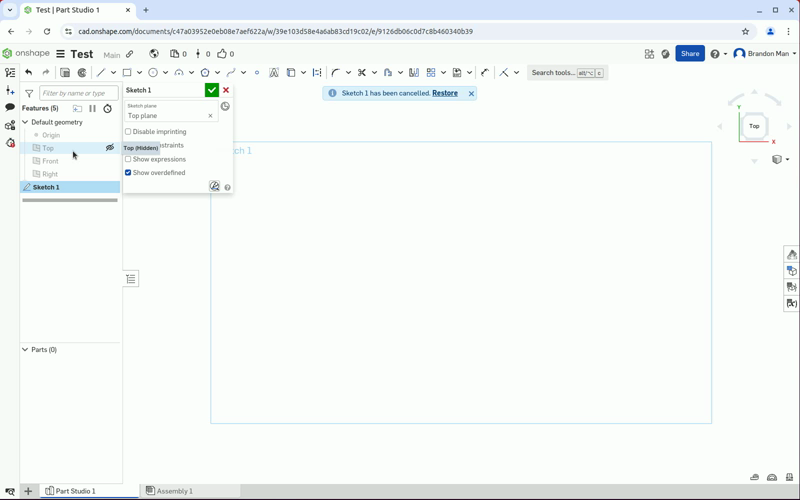
mouse_move(73, 352)
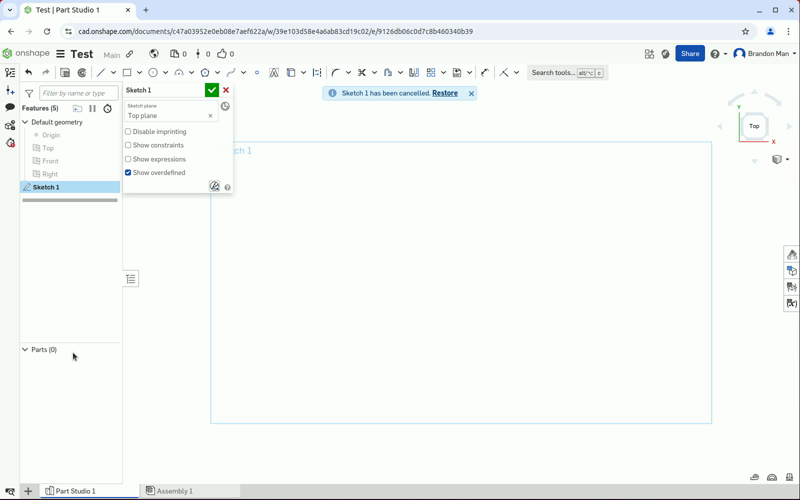
key(y)
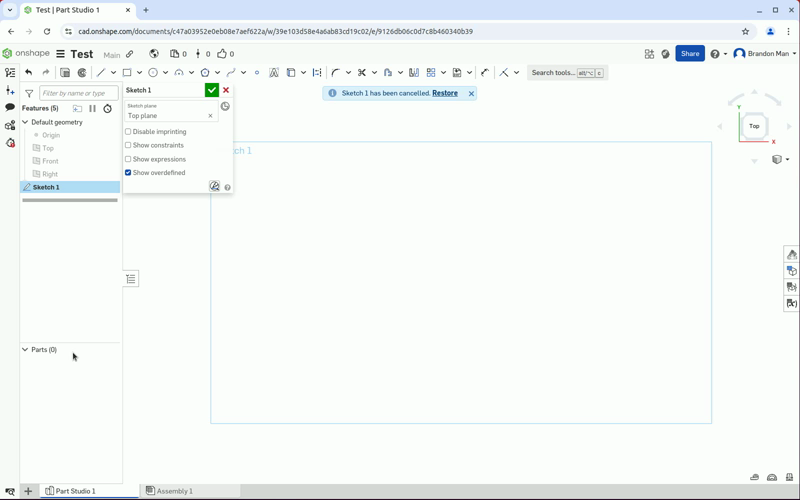
key(l)
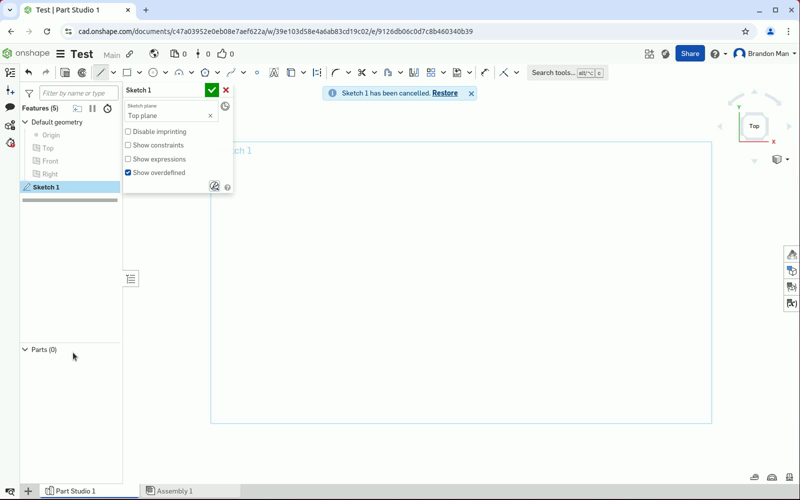
key_down(shift)
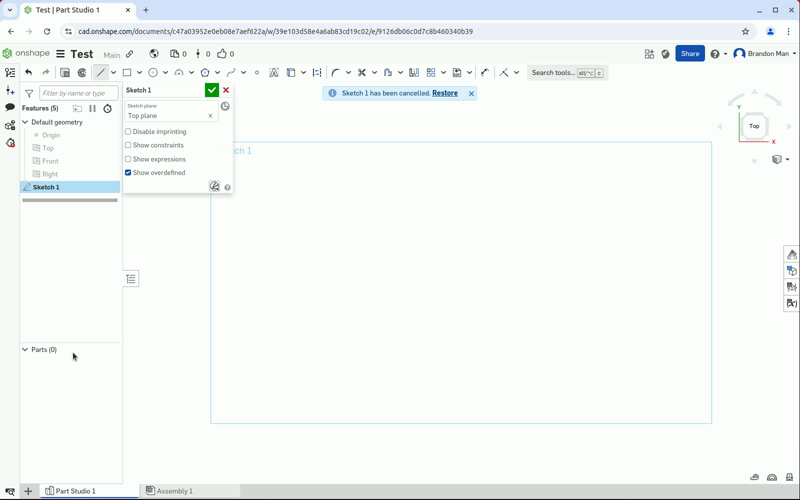
mouse_move(348, 282)
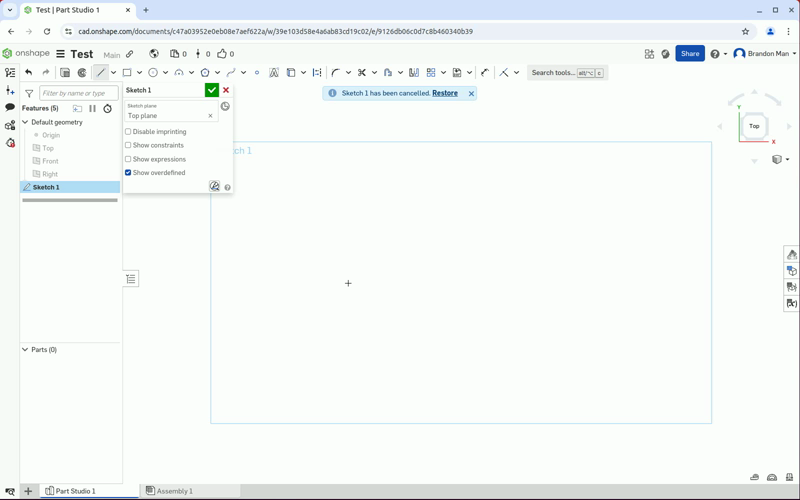
click(348, 282)
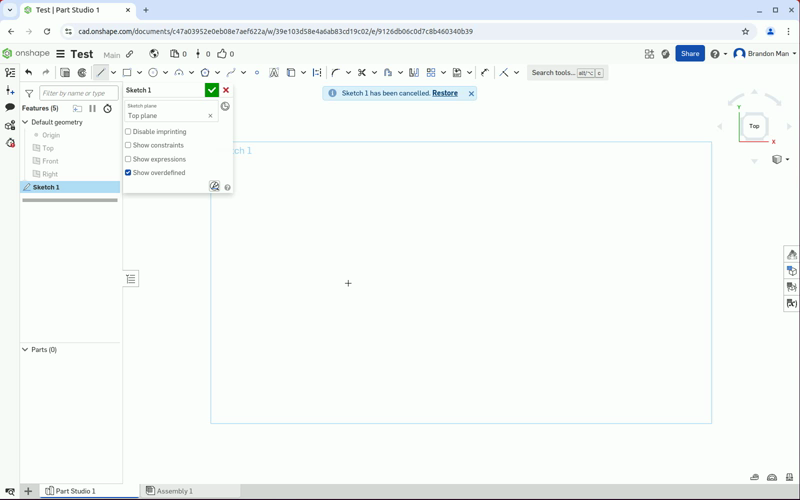
key_up(shift)
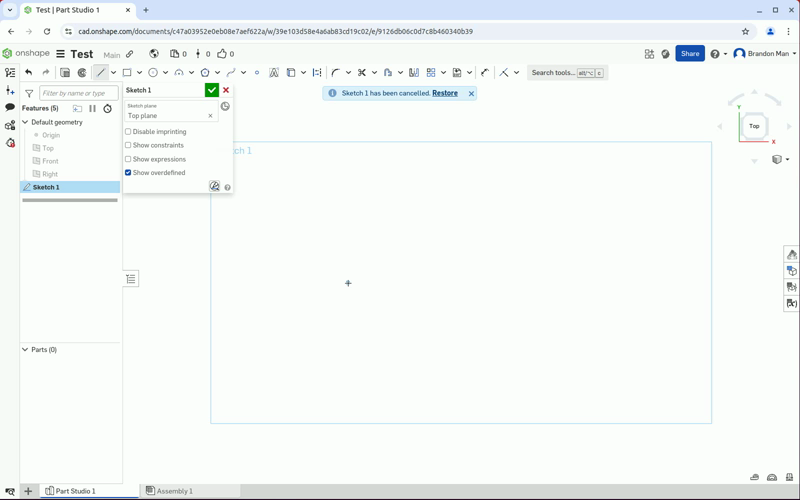
key_down(shift)
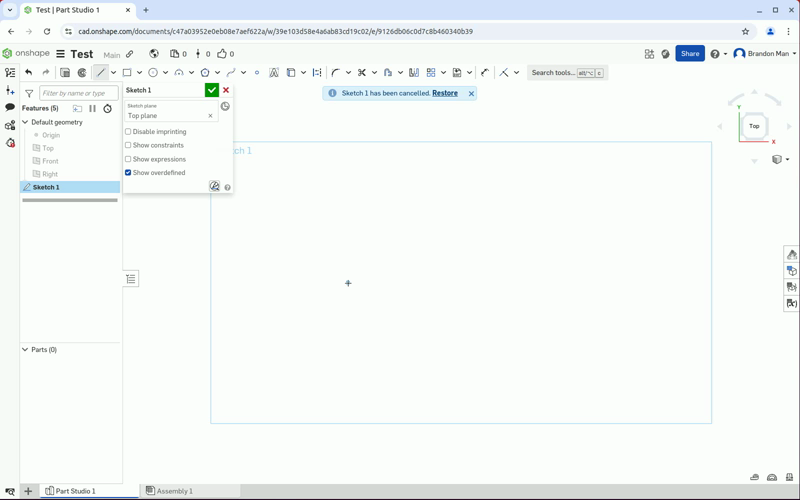
mouse_move(378, 282)
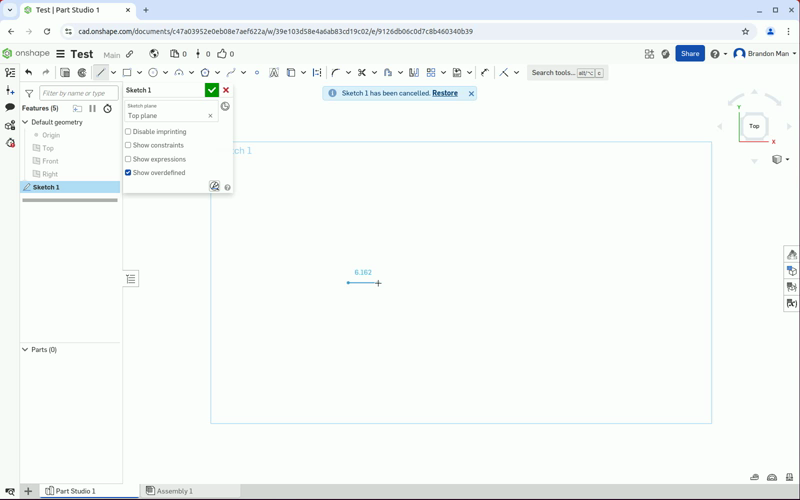
mouse_move(354, 282)
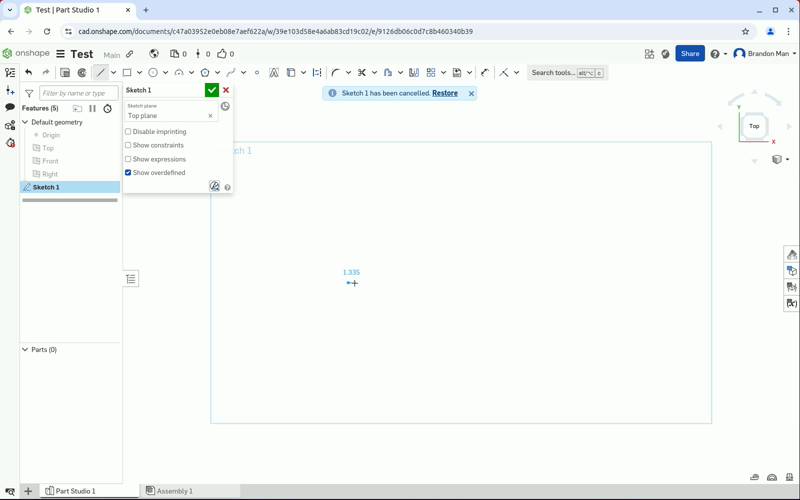
scroll(6)
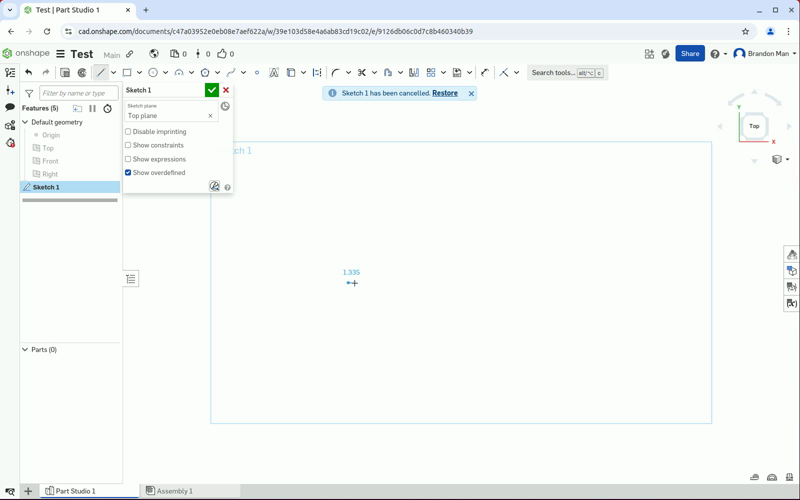
scroll(6)
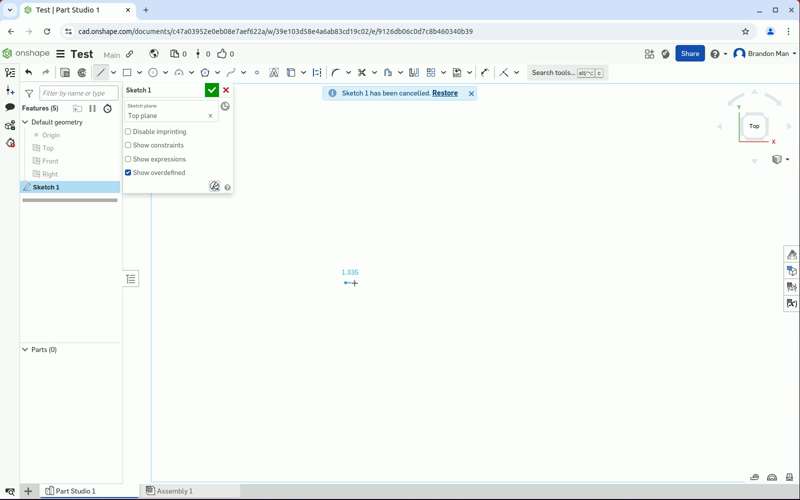
scroll(6)
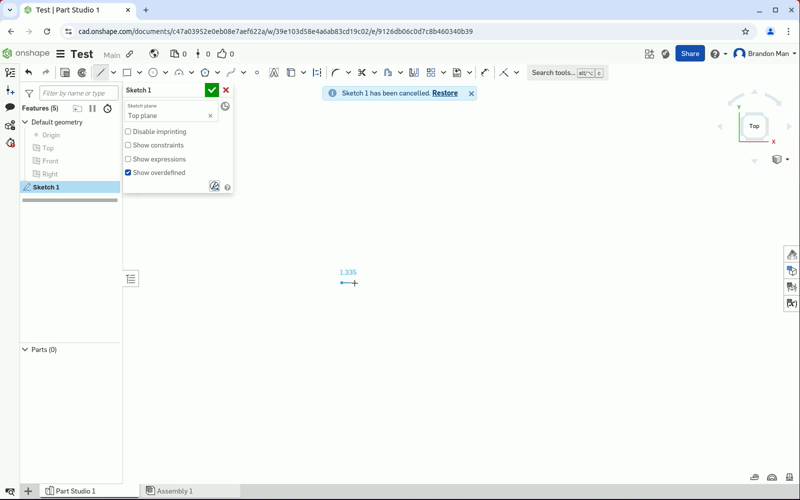
scroll(6)
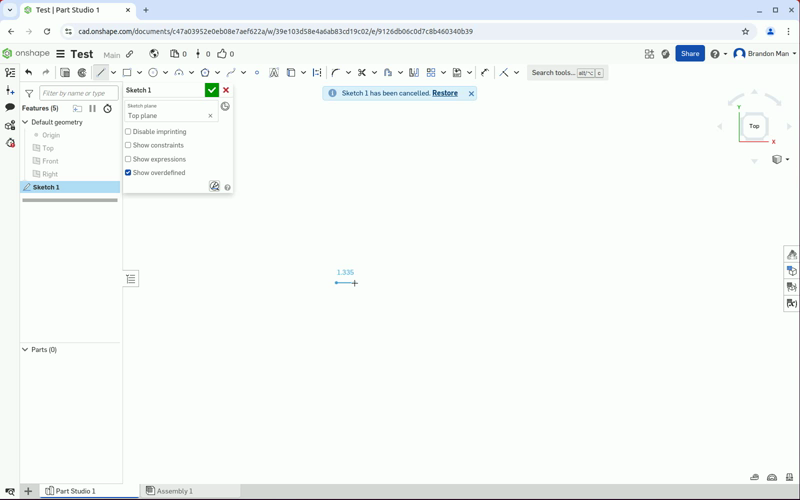
scroll(6)
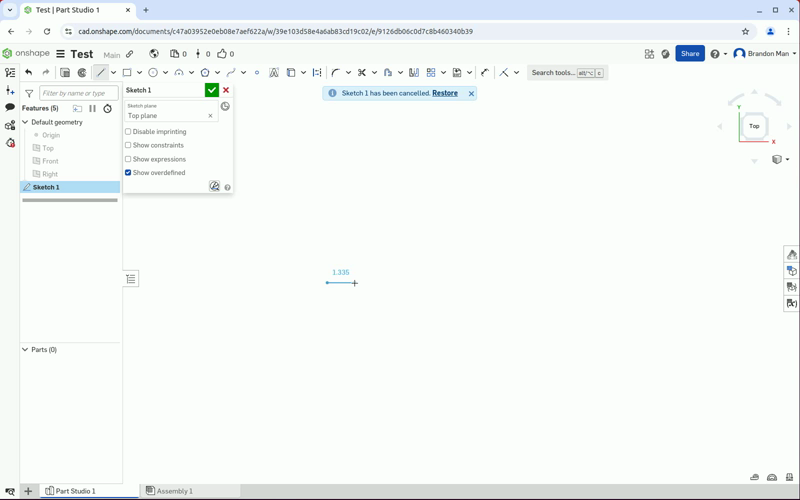
scroll(6)
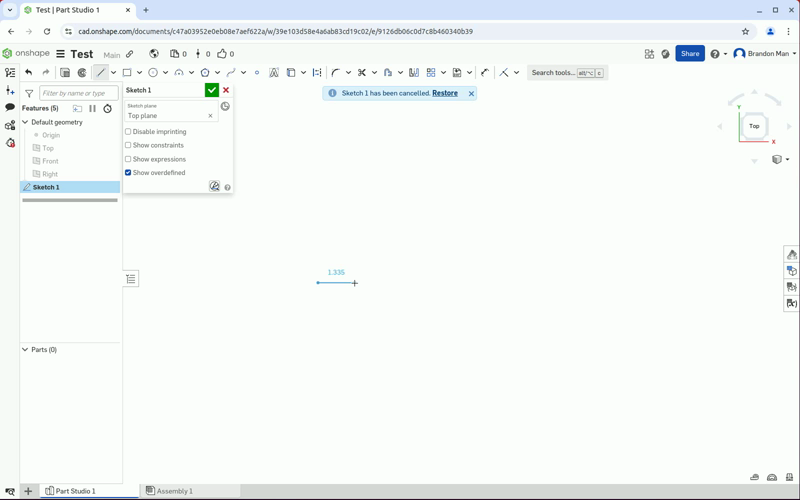
scroll(6)
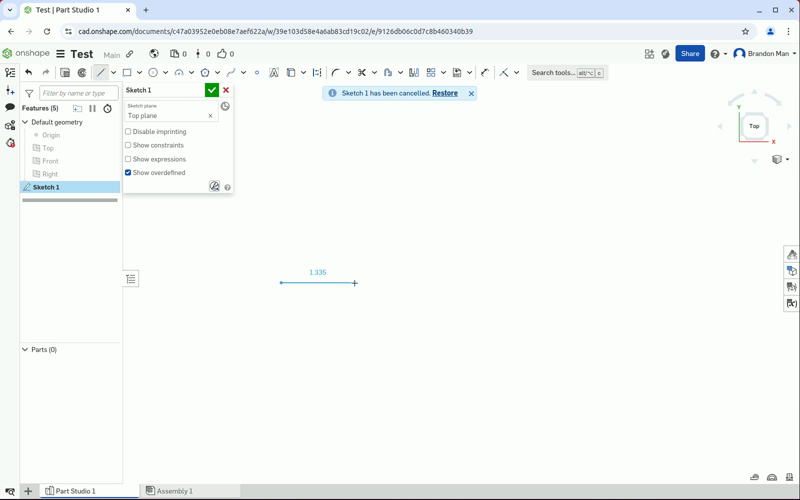
click(354, 282)
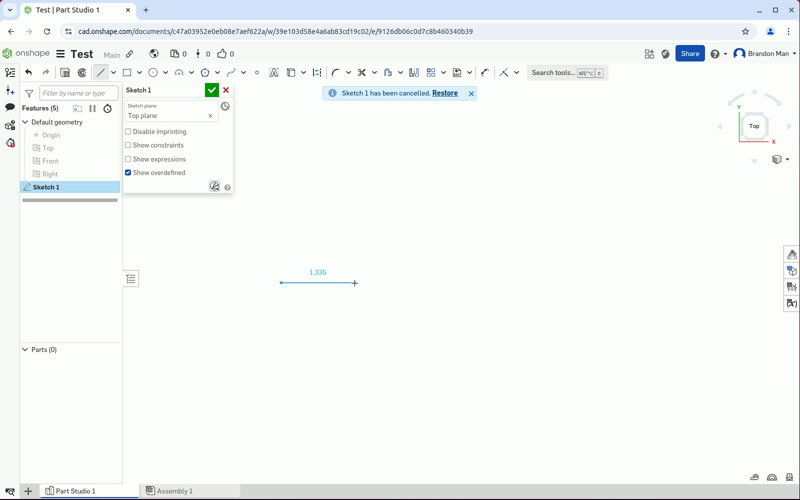
scroll(-6)
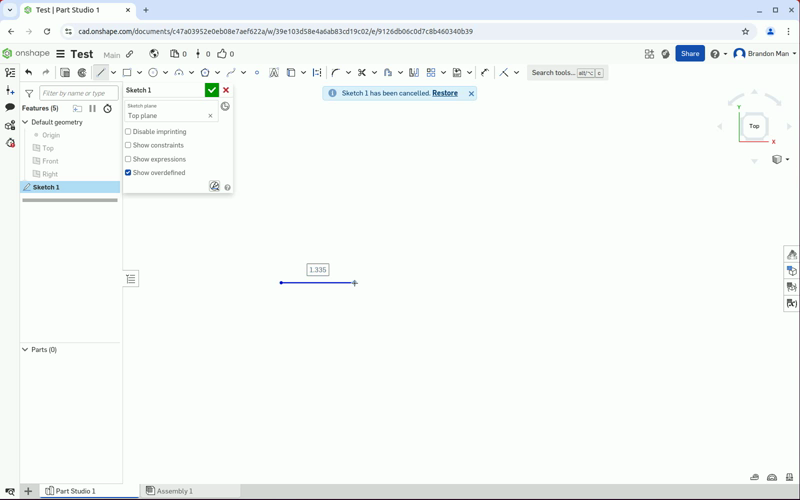
scroll(-6)
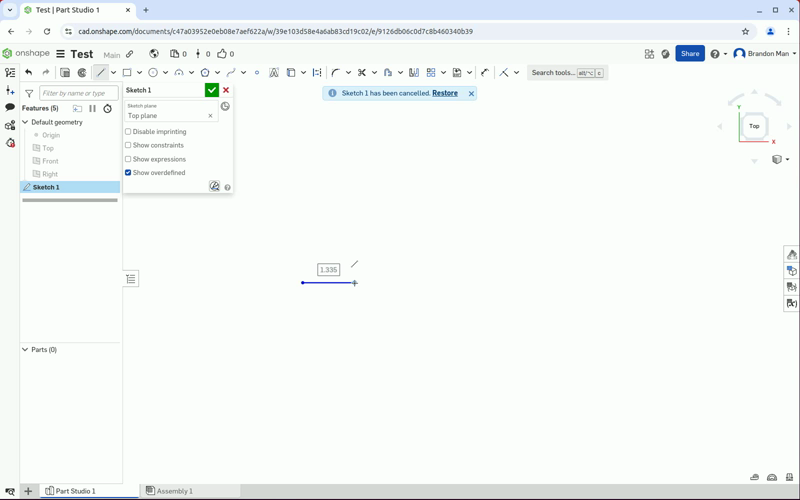
scroll(-6)
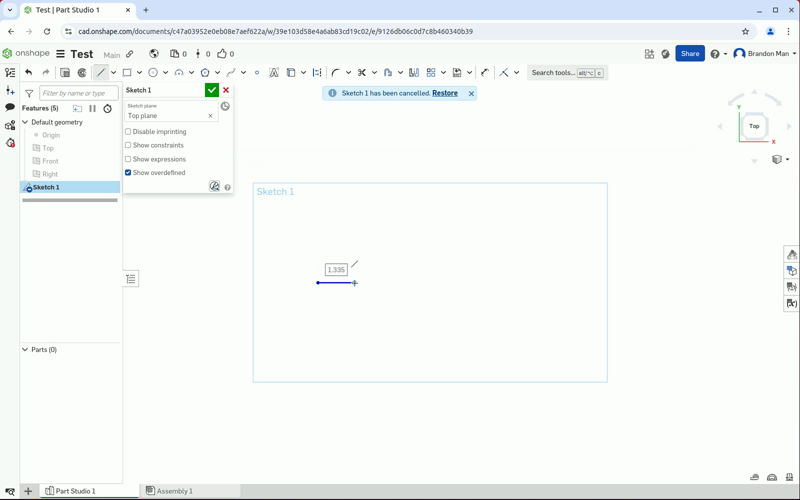
scroll(-6)
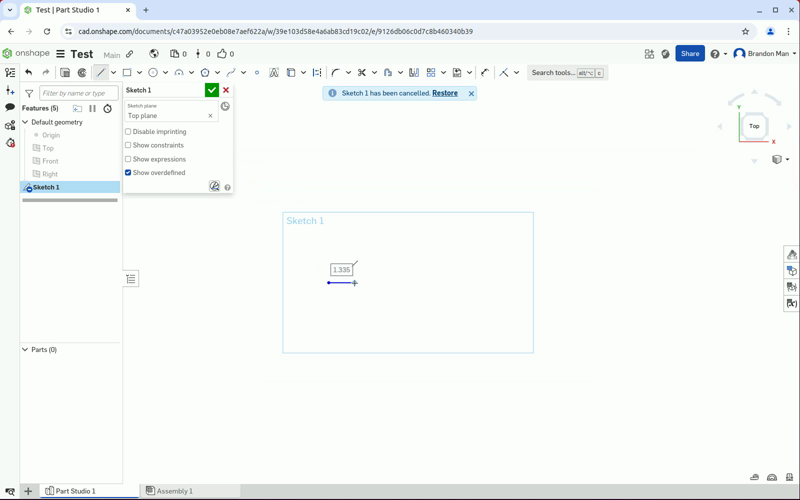
scroll(-6)
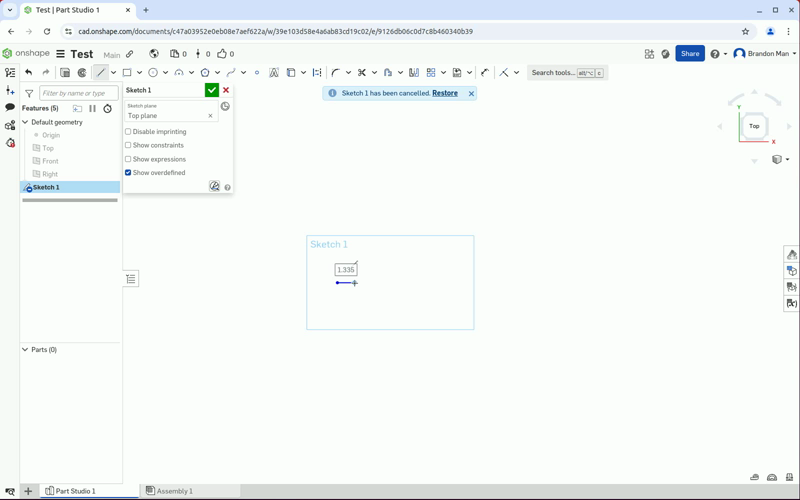
scroll(-6)
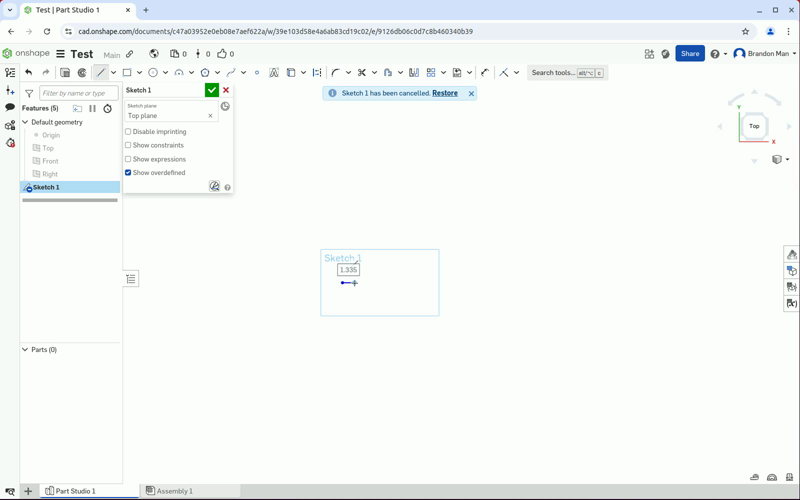
scroll(-6)
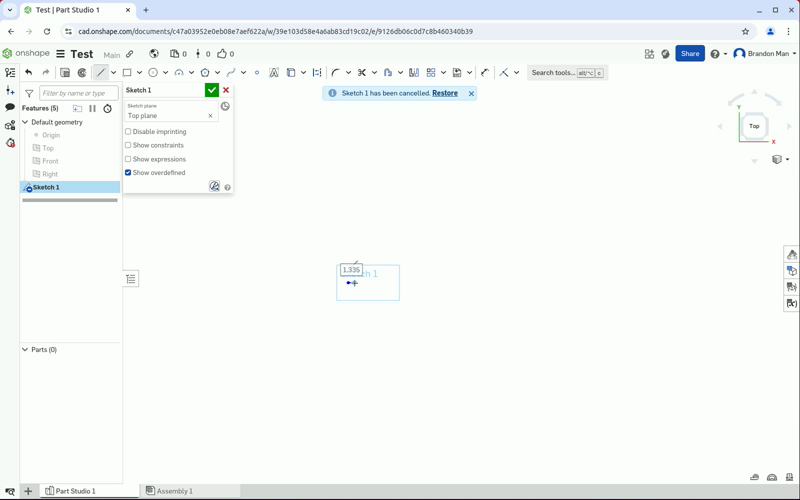
key_up(shift)
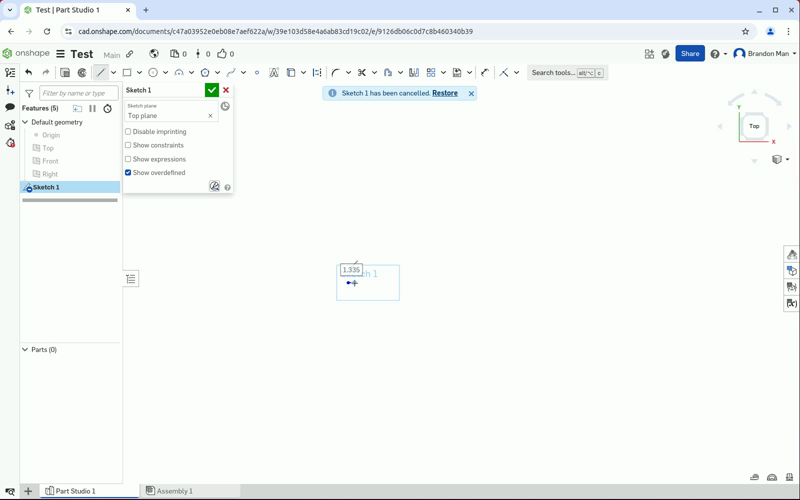
key(esc)
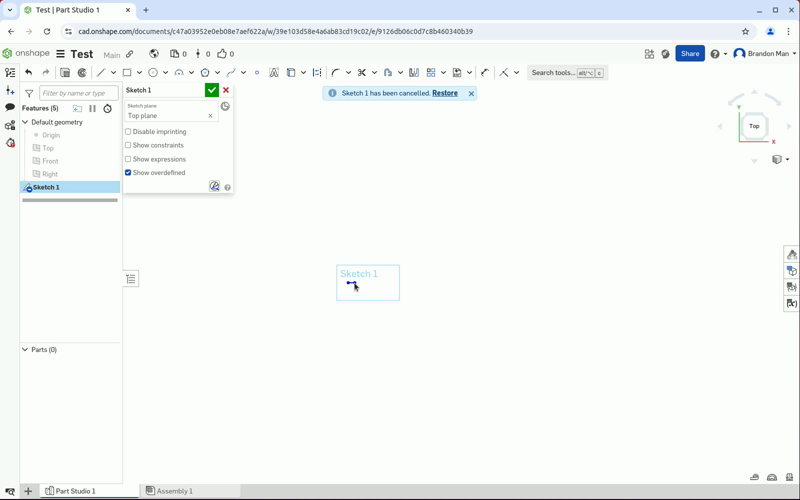
key(a)
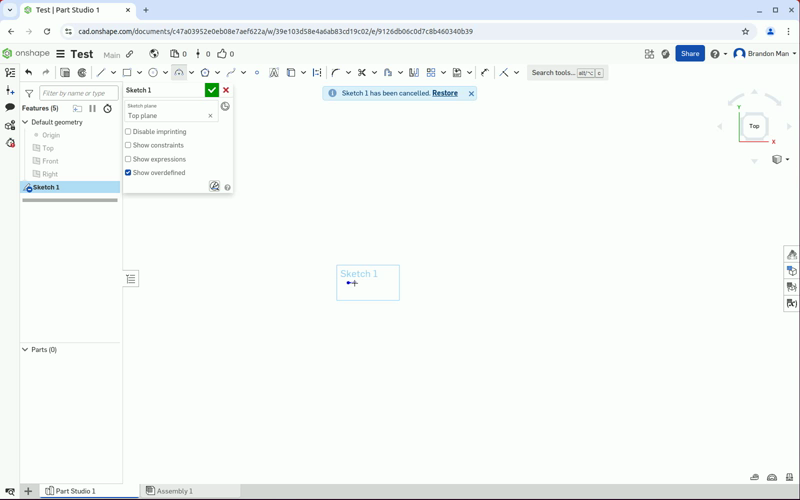
mouse_move(354, 282)
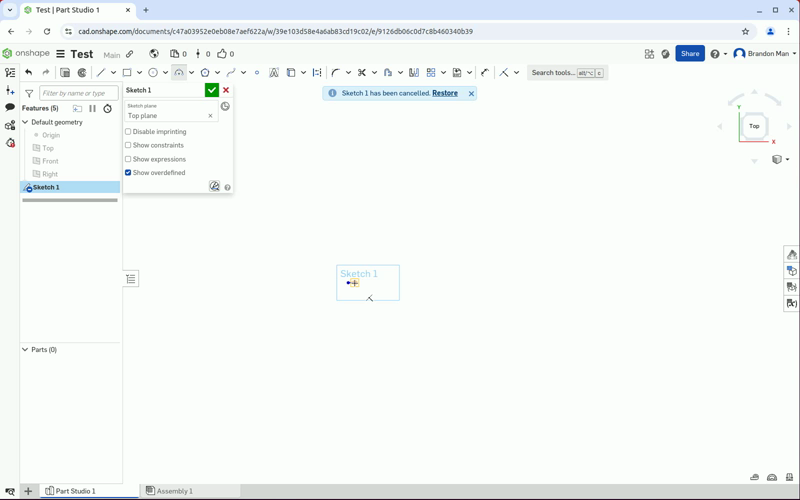
click(354, 282)
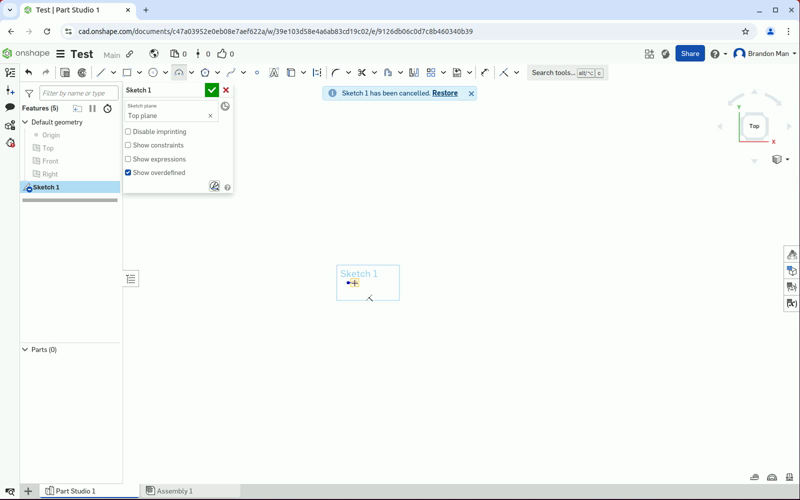
key_down(shift)
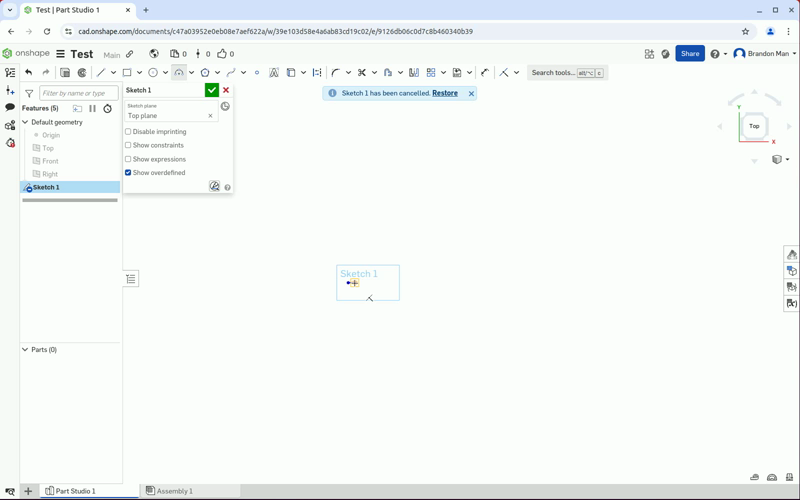
mouse_move(490, 282)
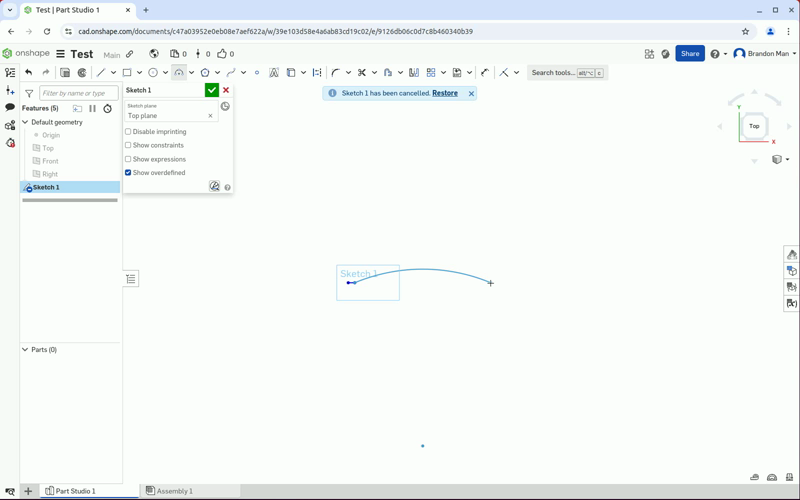
click(490, 282)
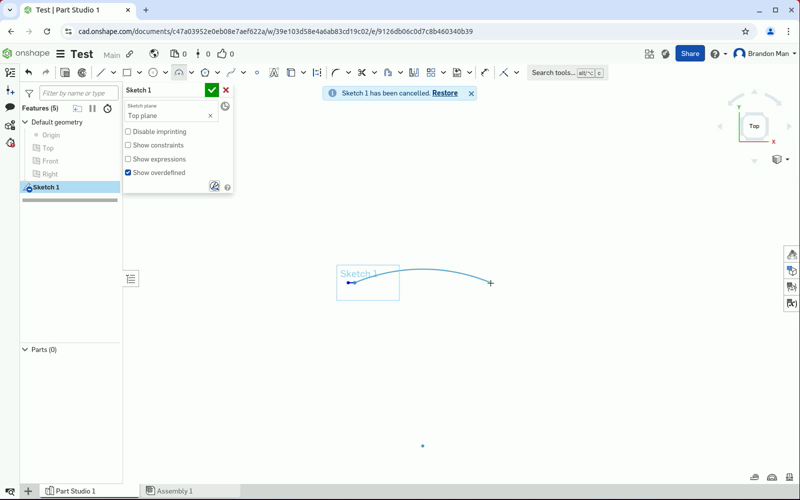
mouse_move(422, 242)
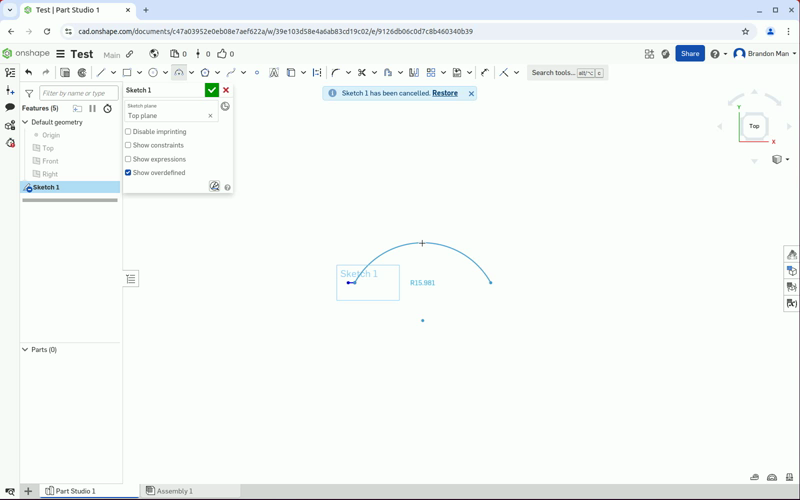
click(422, 242)
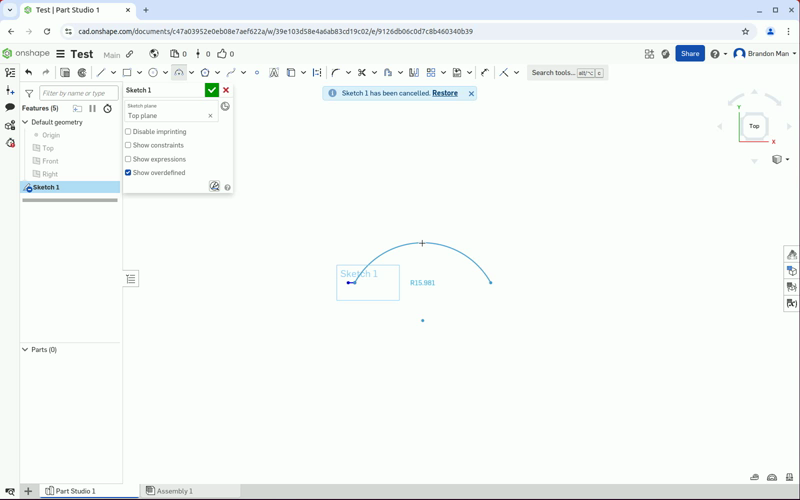
key_up(shift)
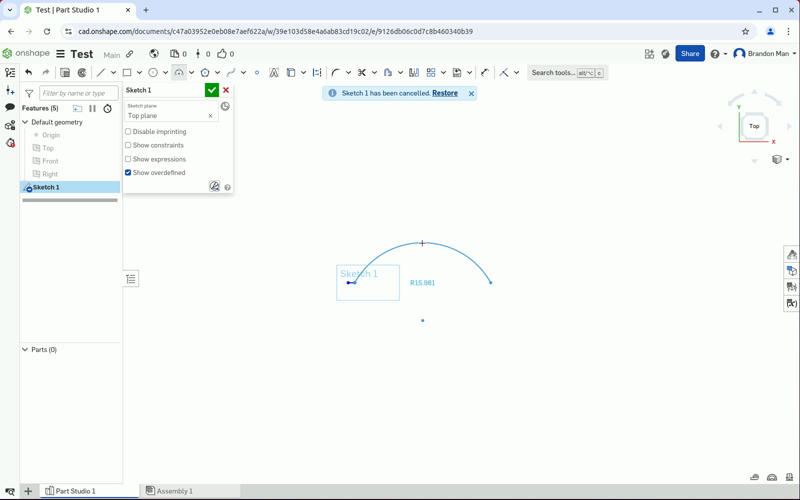
key(esc)
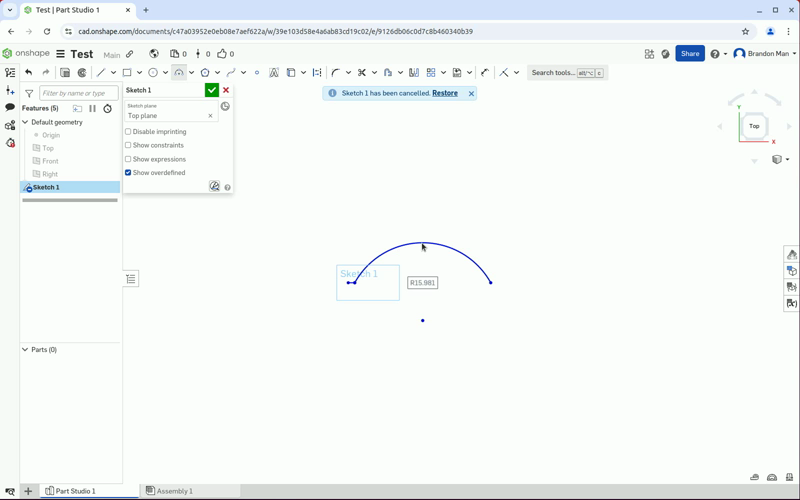
key(l)
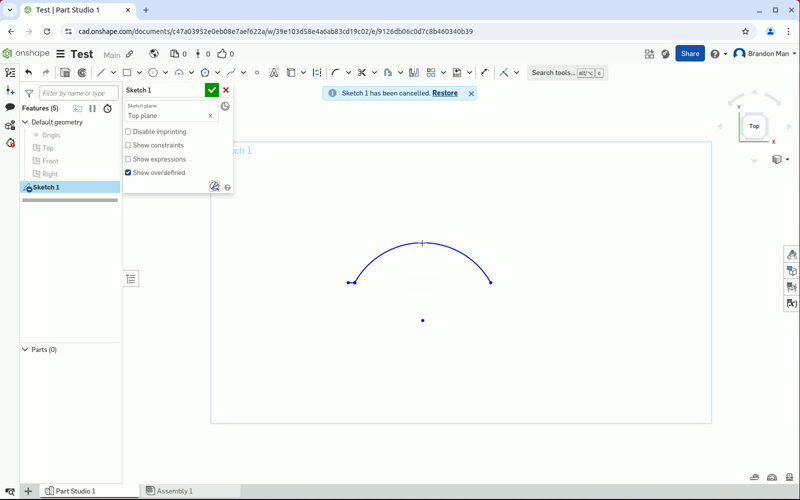
mouse_move(490, 282)
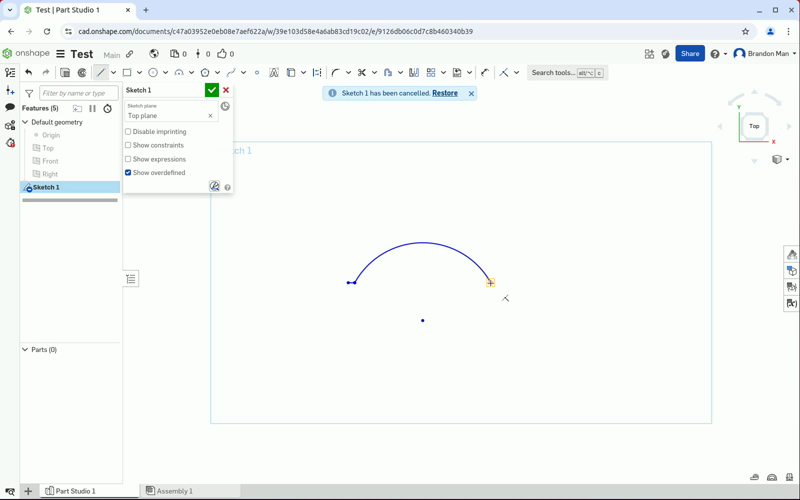
click(490, 282)
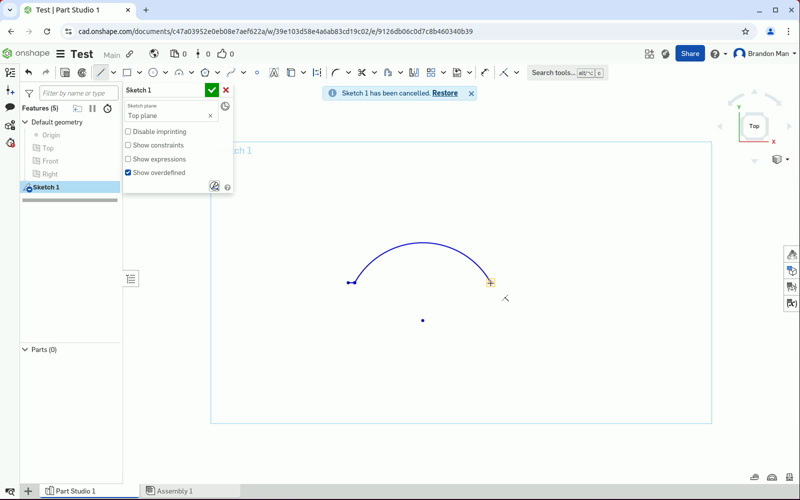
key_down(shift)
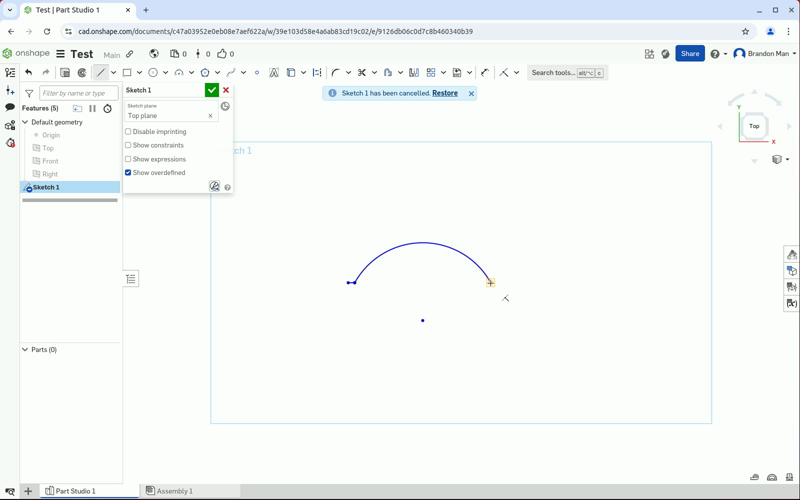
mouse_move(520, 282)
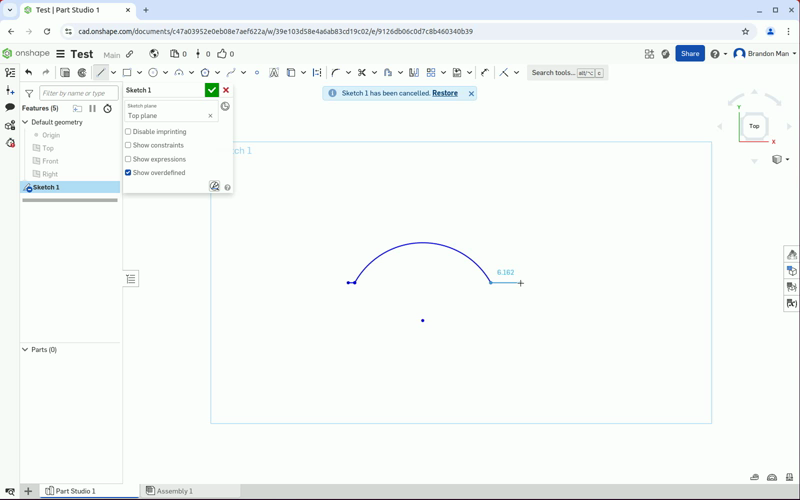
mouse_move(496, 282)
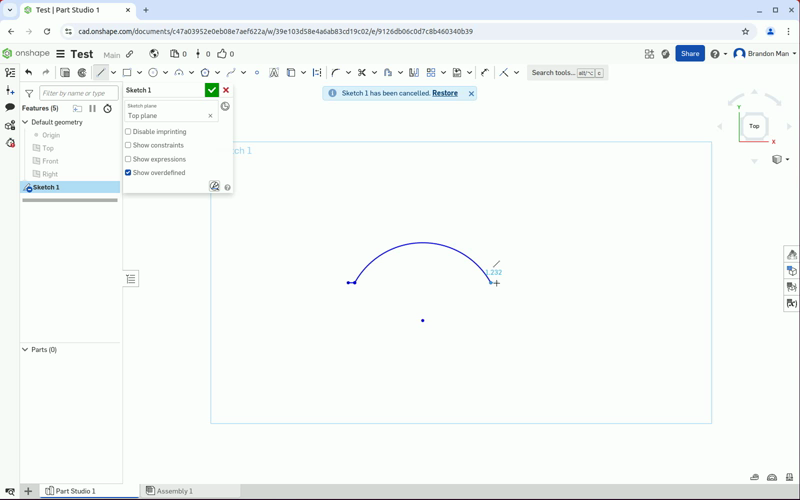
scroll(6)
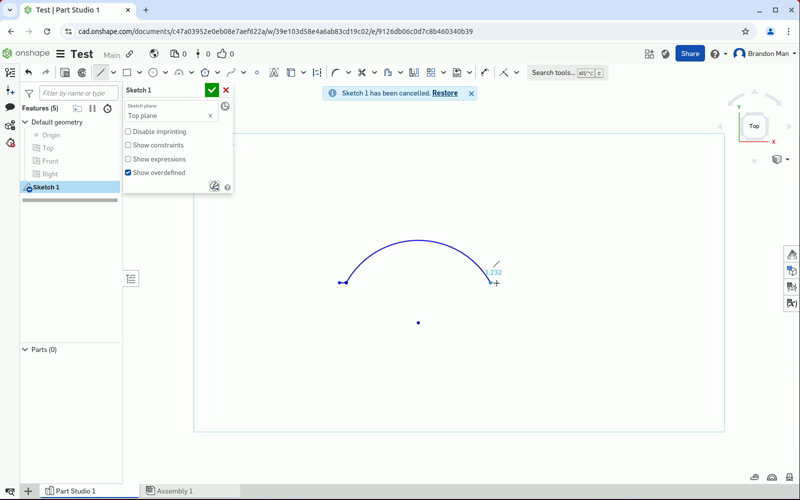
scroll(6)
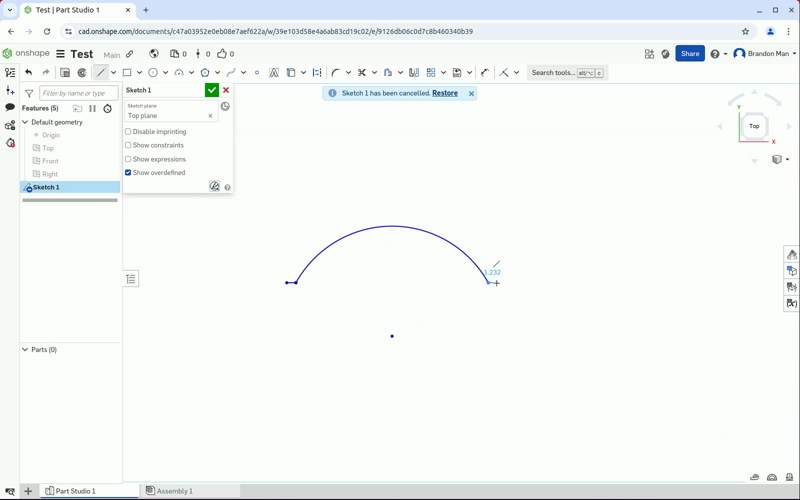
scroll(6)
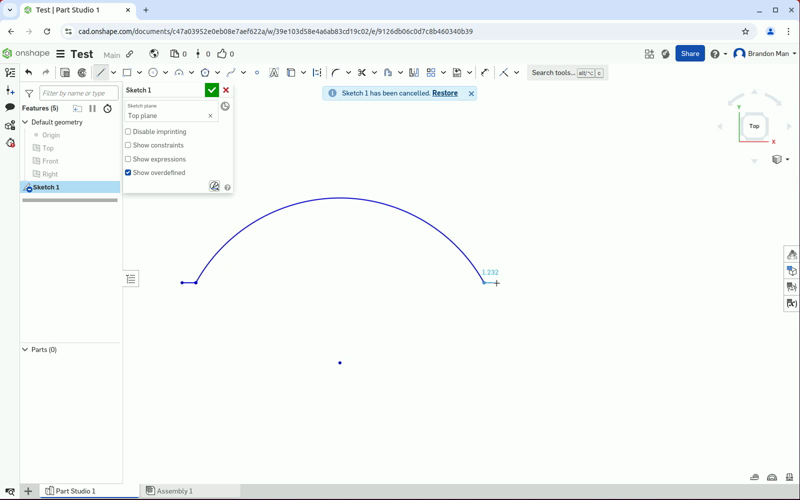
scroll(6)
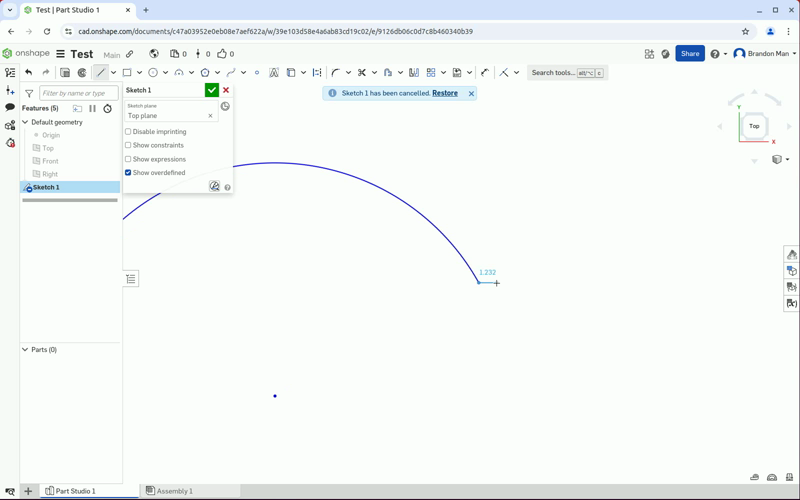
scroll(6)
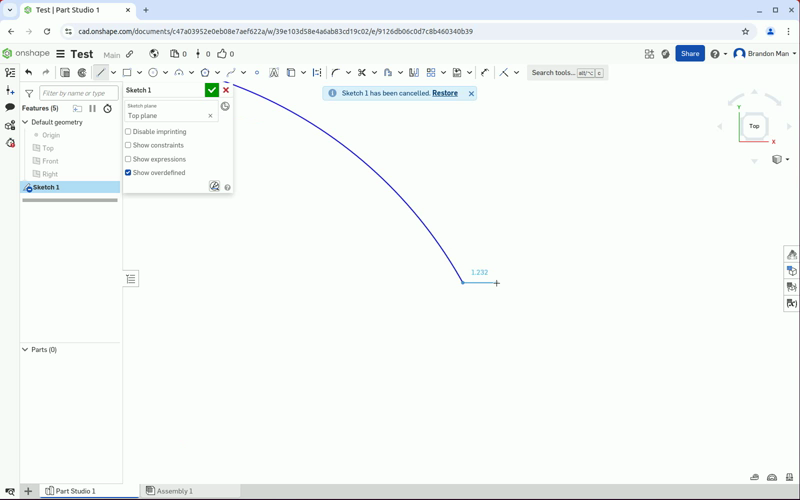
scroll(6)
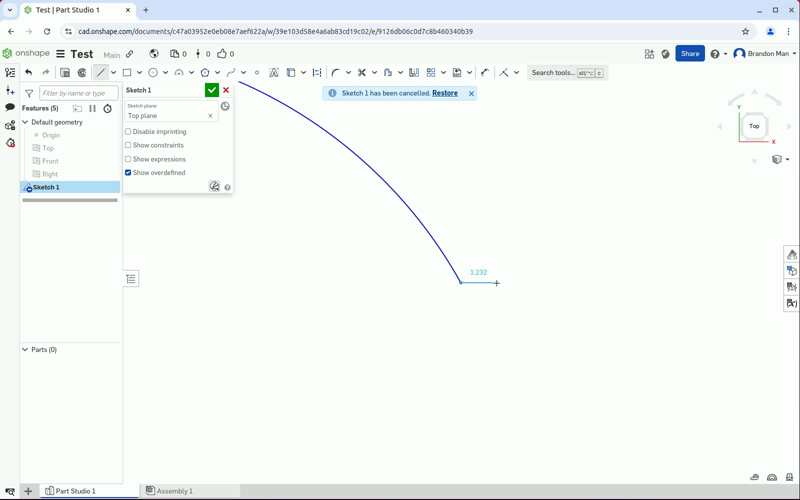
scroll(6)
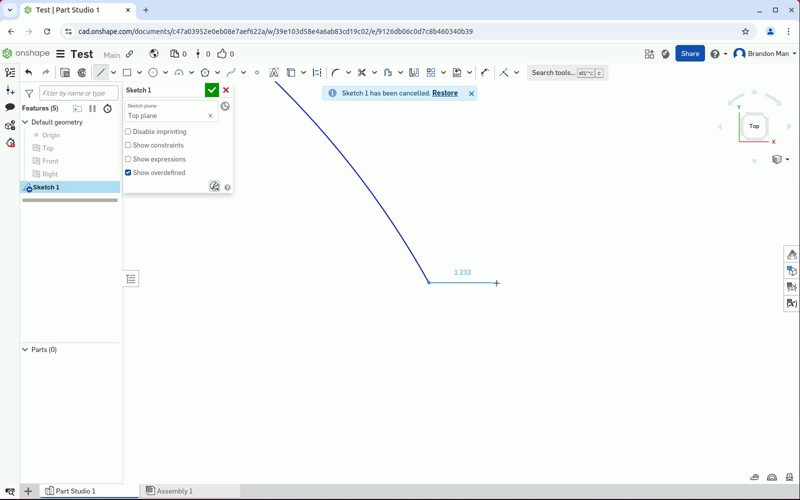
click(496, 282)
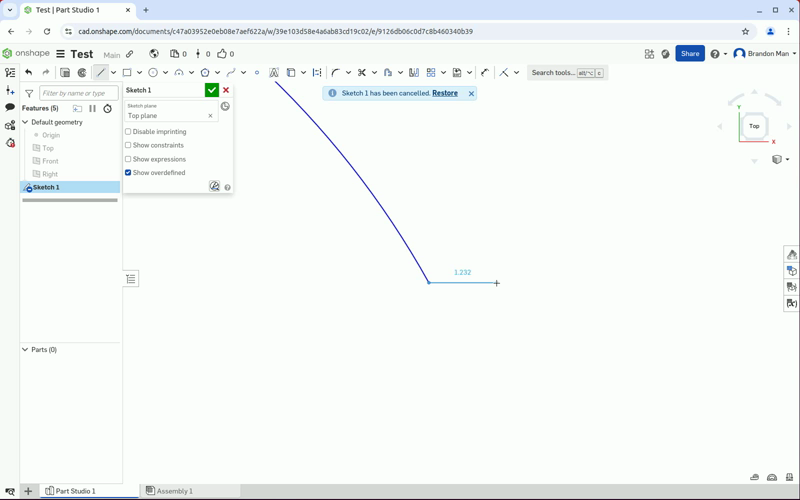
scroll(-6)
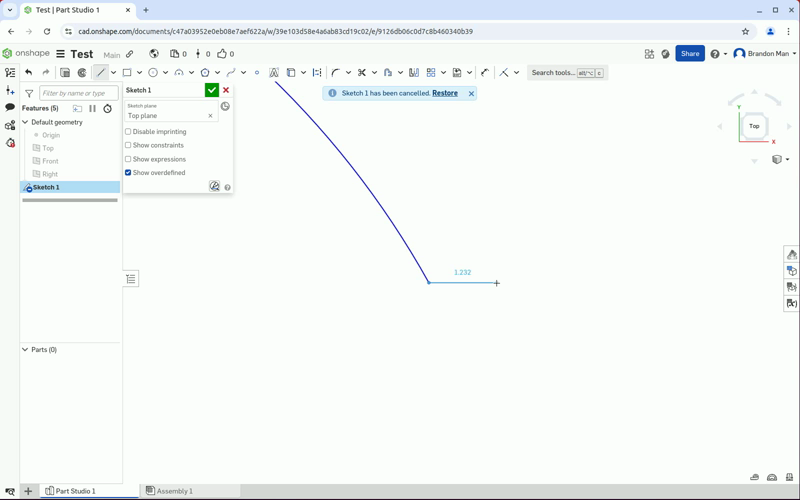
scroll(-6)
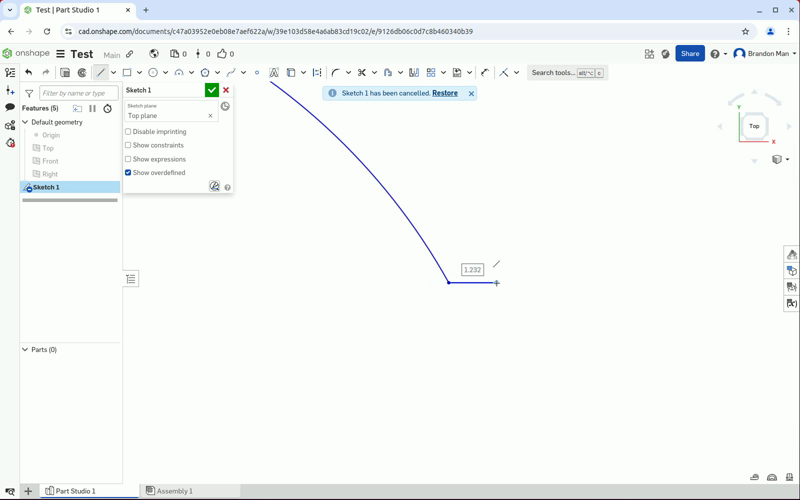
scroll(-6)
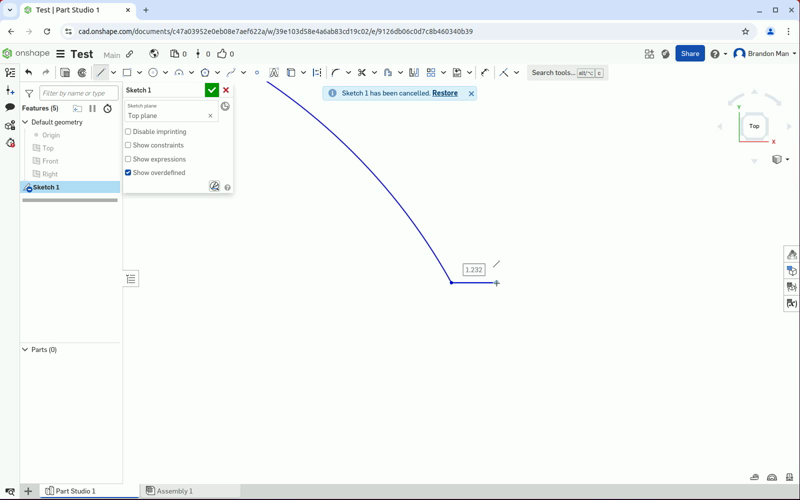
scroll(-6)
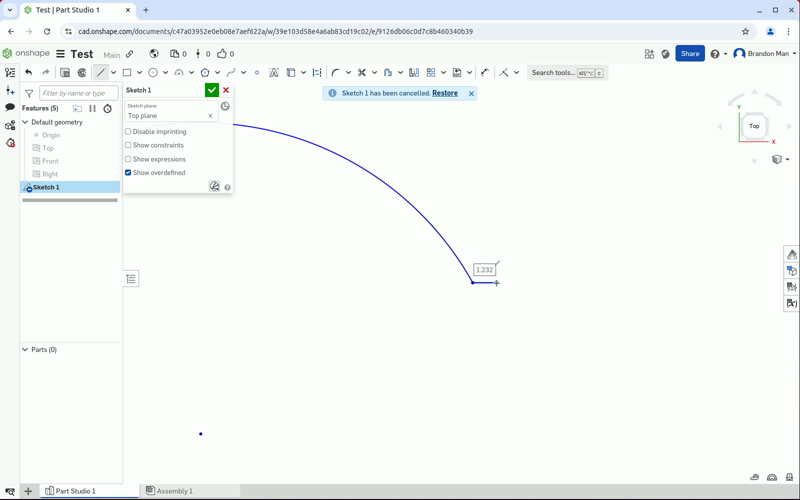
scroll(-6)
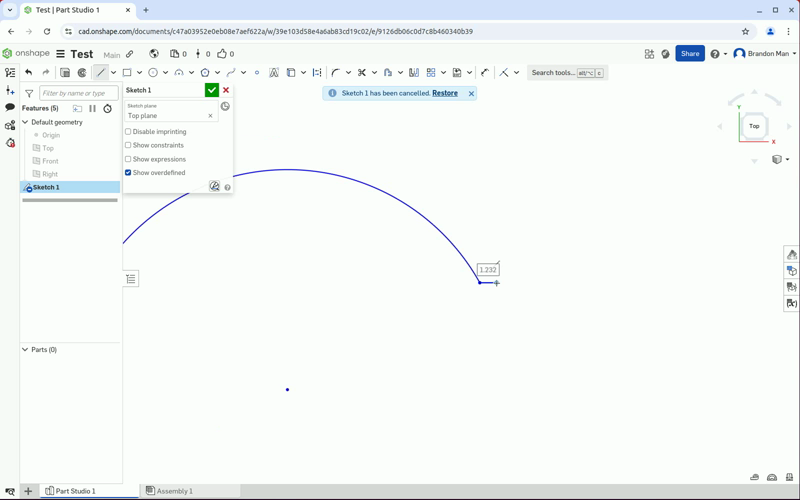
scroll(-6)
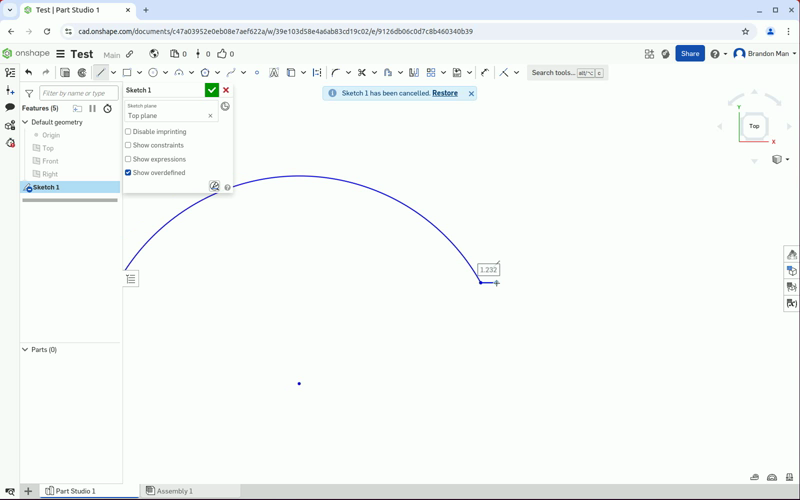
scroll(-6)
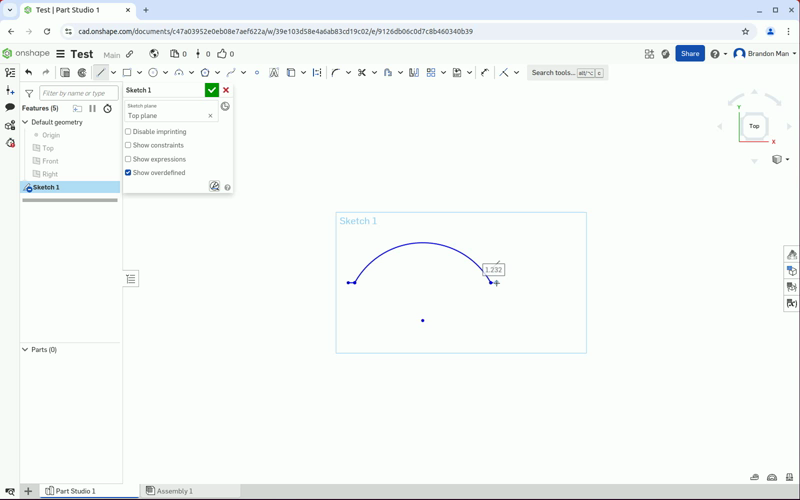
key_up(shift)
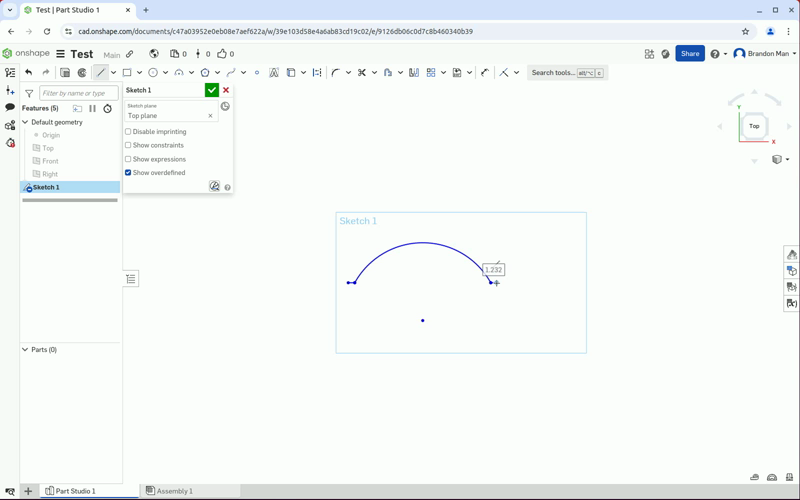
key(esc)
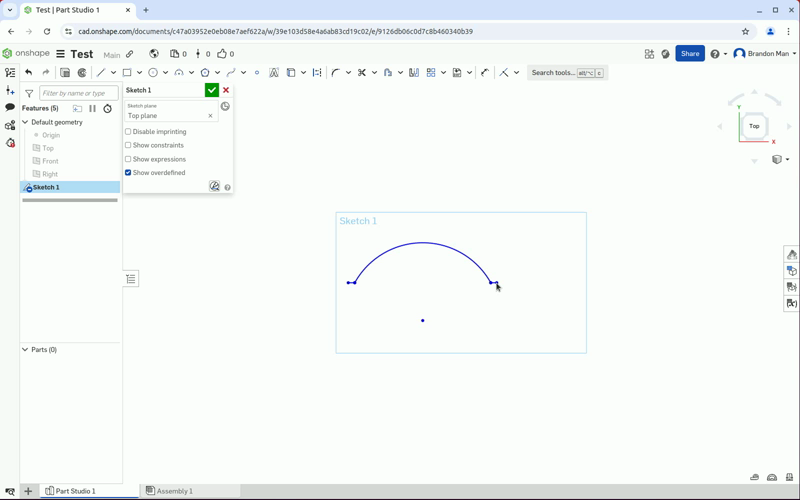
key(a)
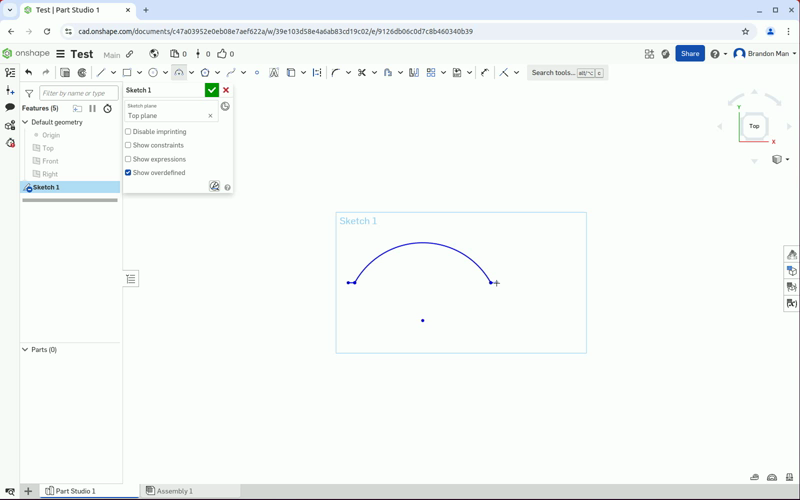
mouse_move(496, 282)
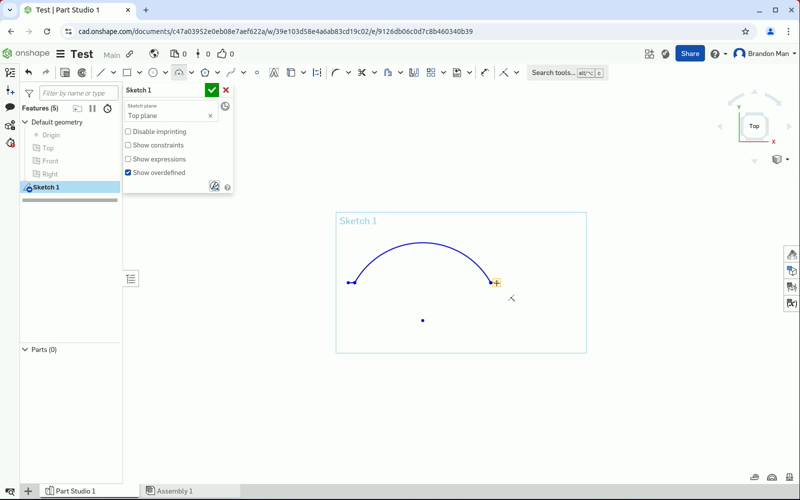
click(496, 282)
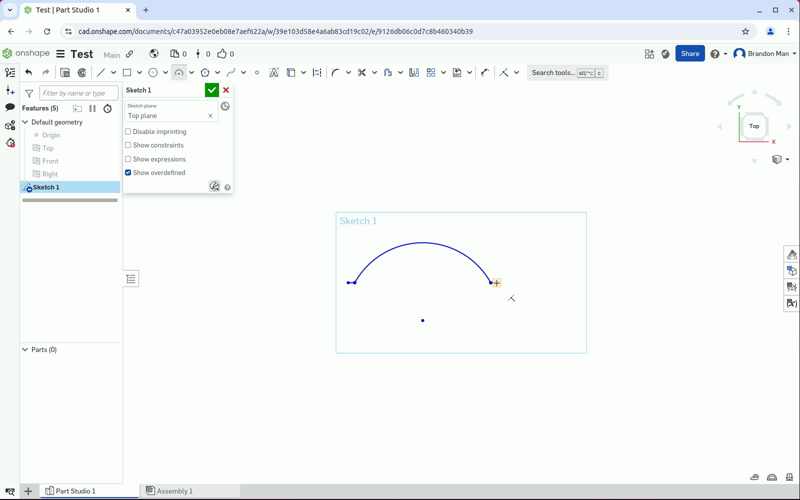
mouse_move(348, 282)
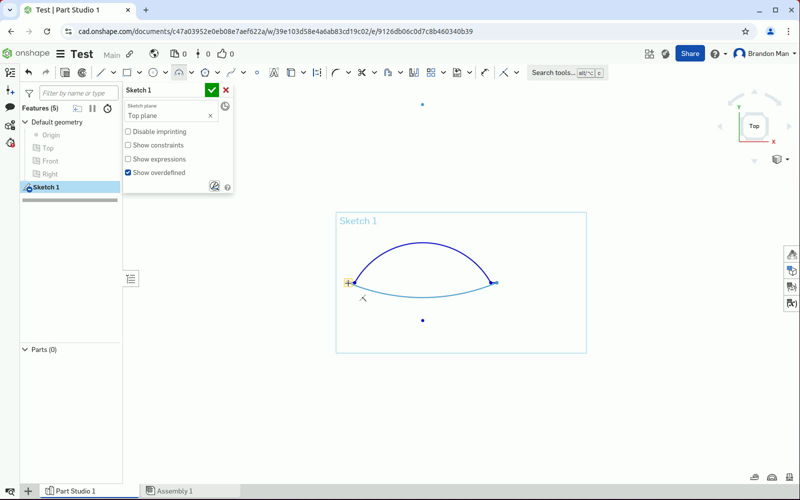
click(348, 282)
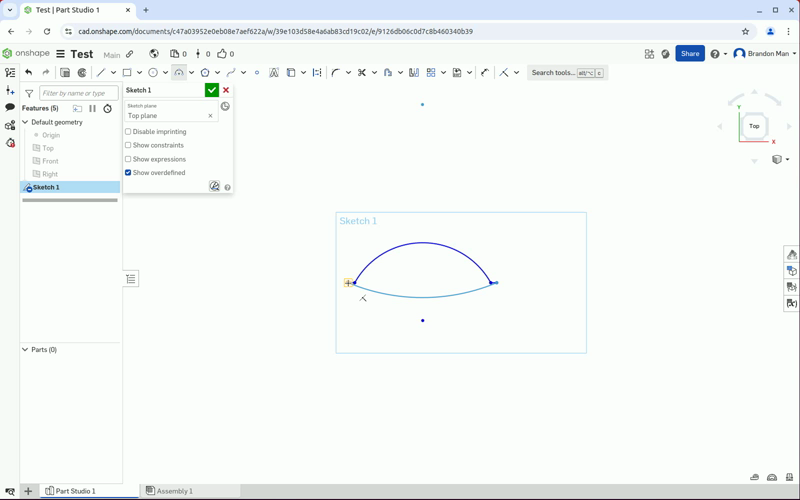
key_down(shift)
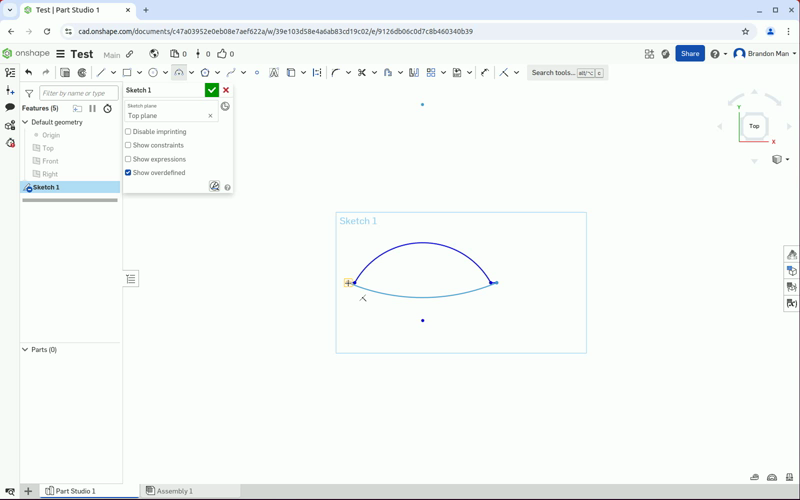
mouse_move(422, 237)
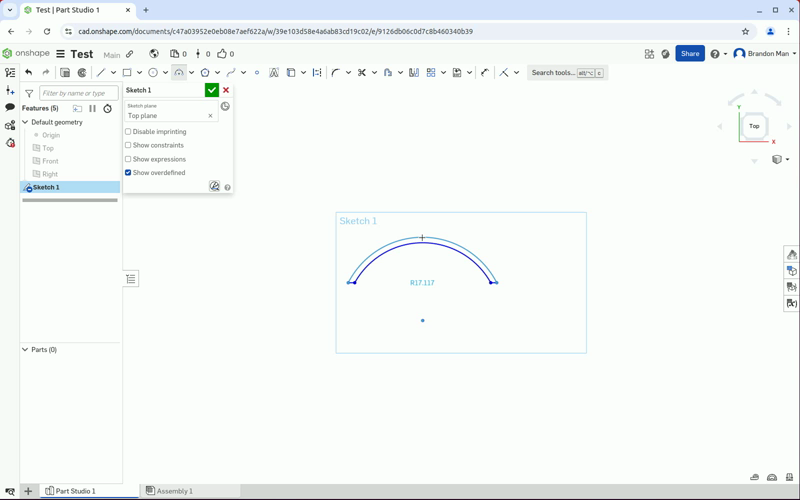
click(422, 237)
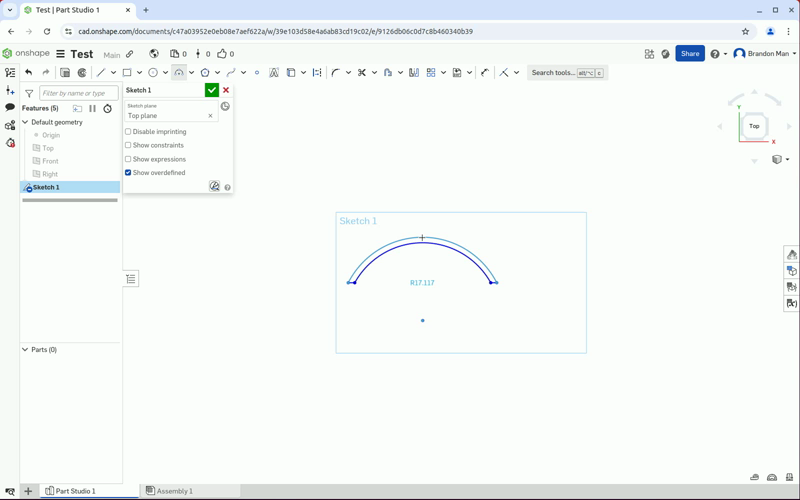
key_up(shift)
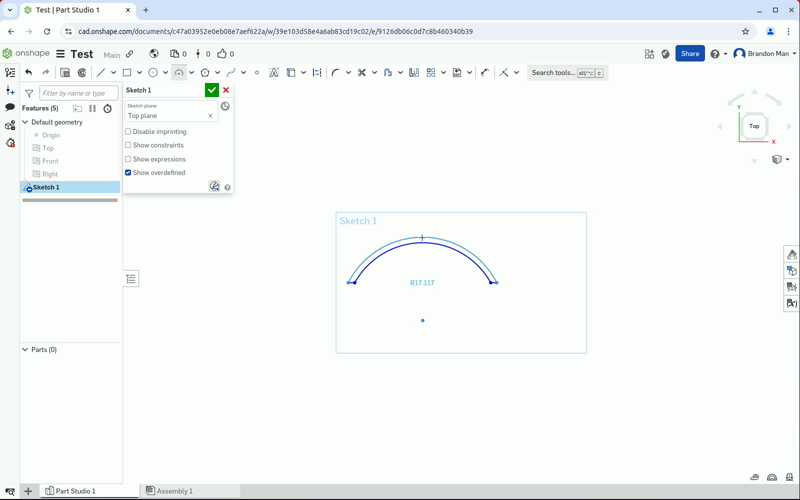
key(esc)
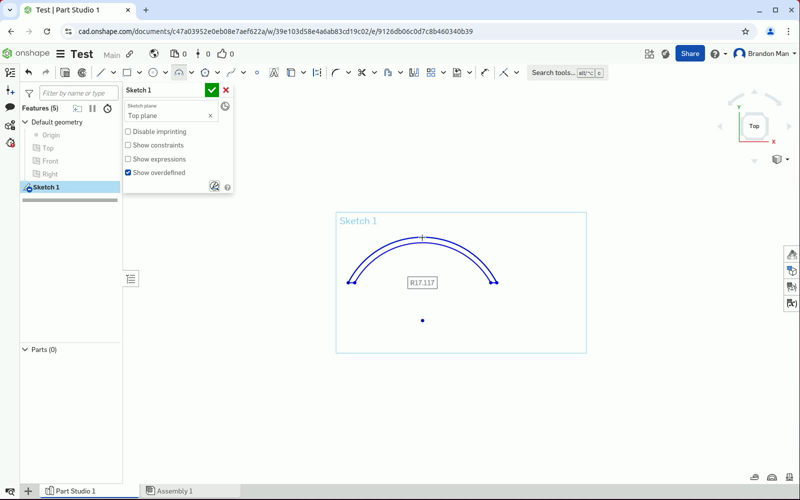
mouse_move(394, 246)
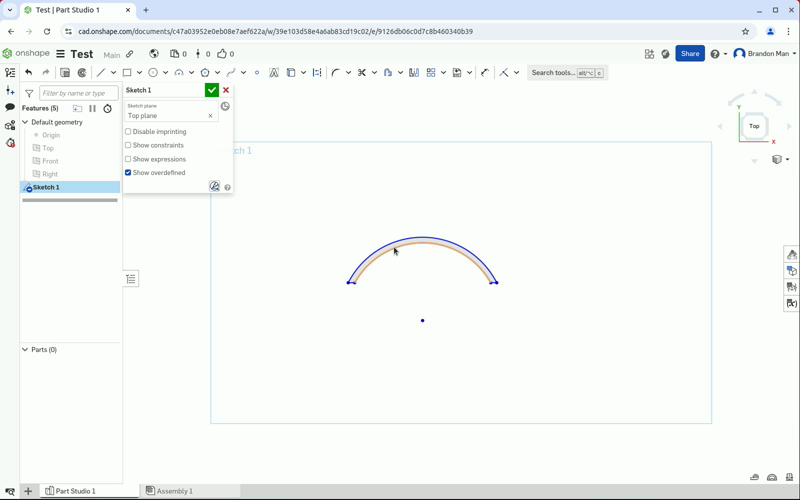
scroll(6)
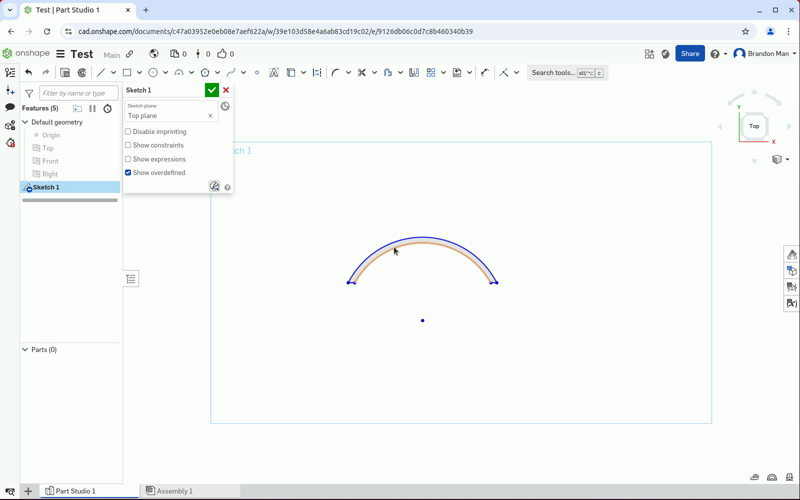
scroll(6)
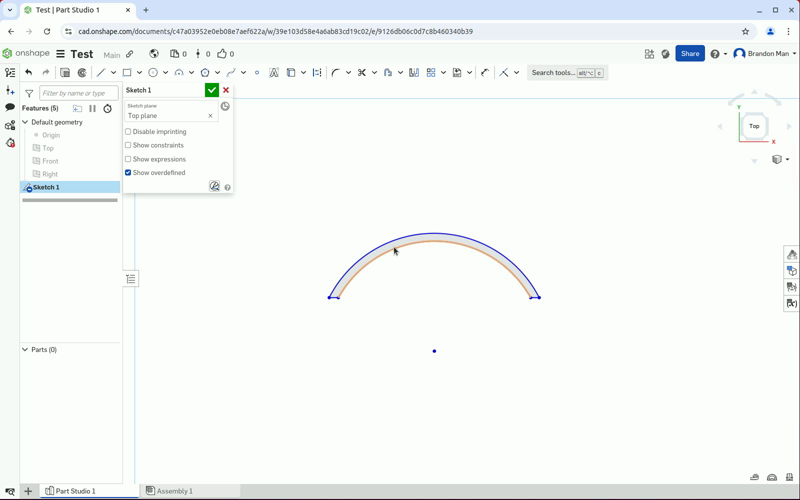
scroll(6)
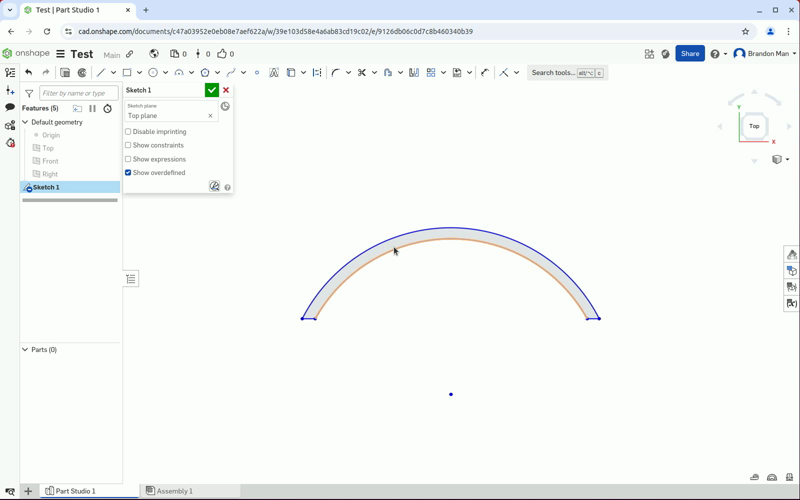
scroll(6)
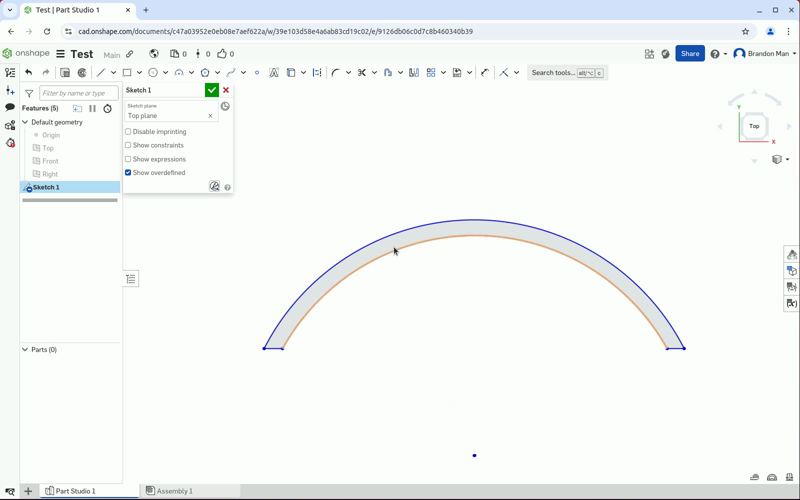
scroll(6)
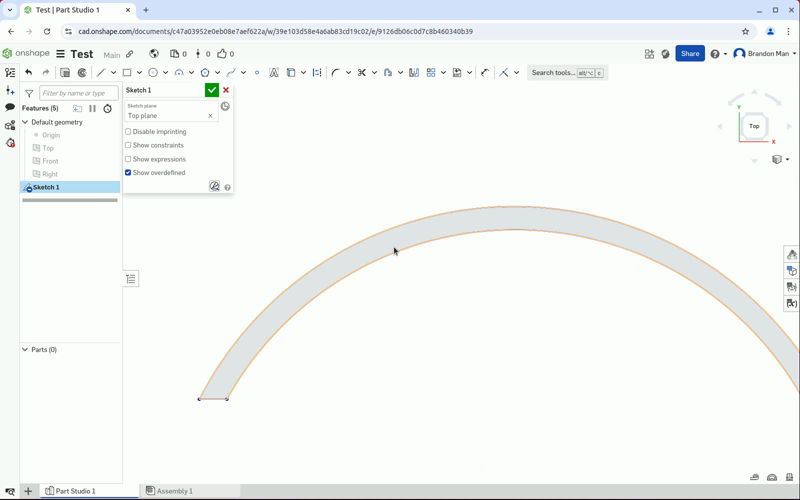
scroll(6)
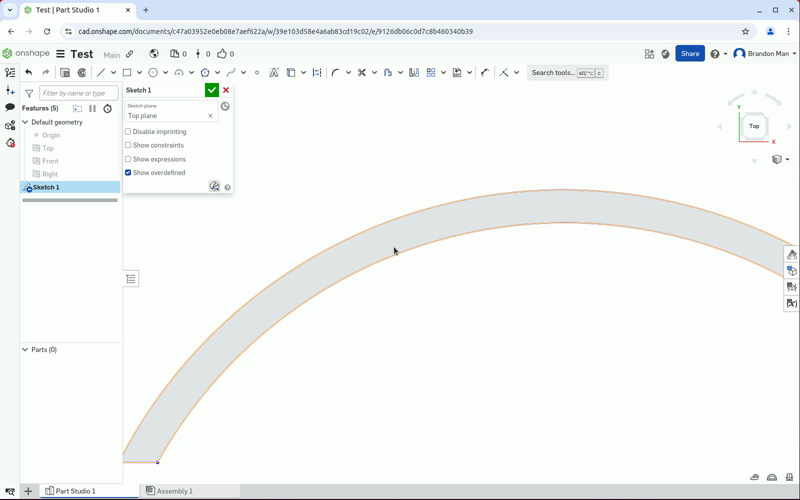
scroll(6)
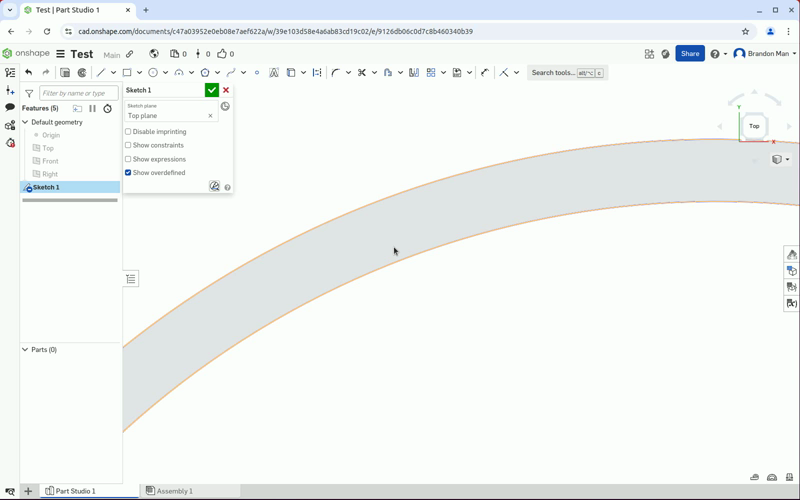
click(394, 246)
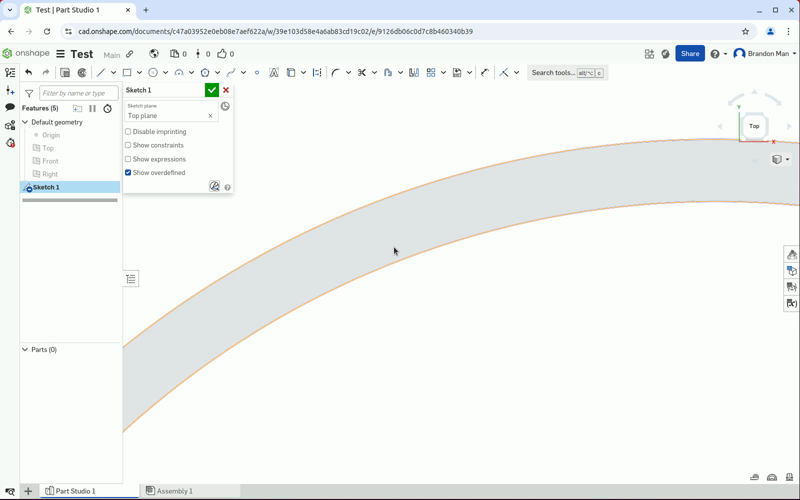
scroll(-6)
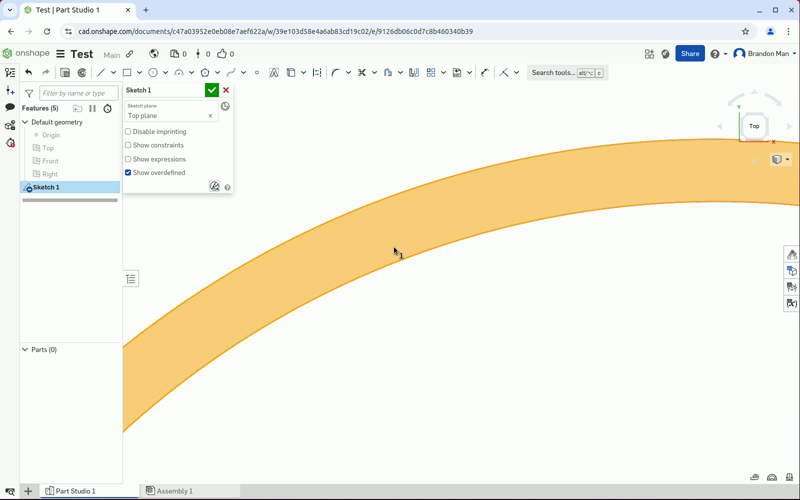
scroll(-6)
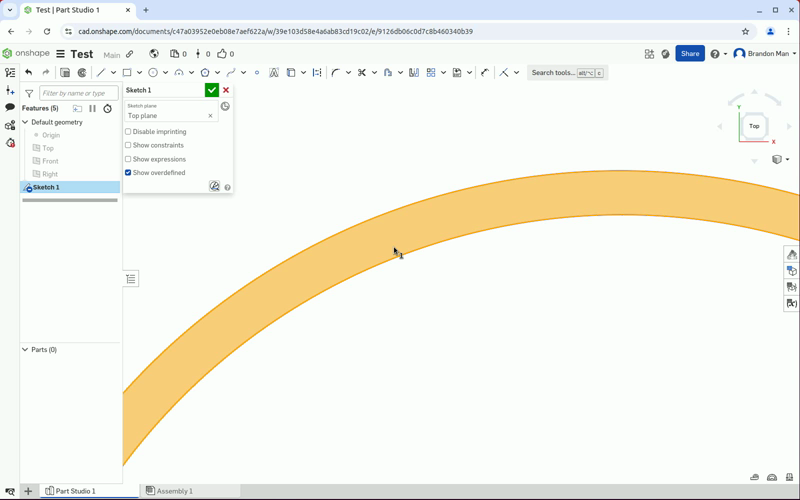
scroll(-6)
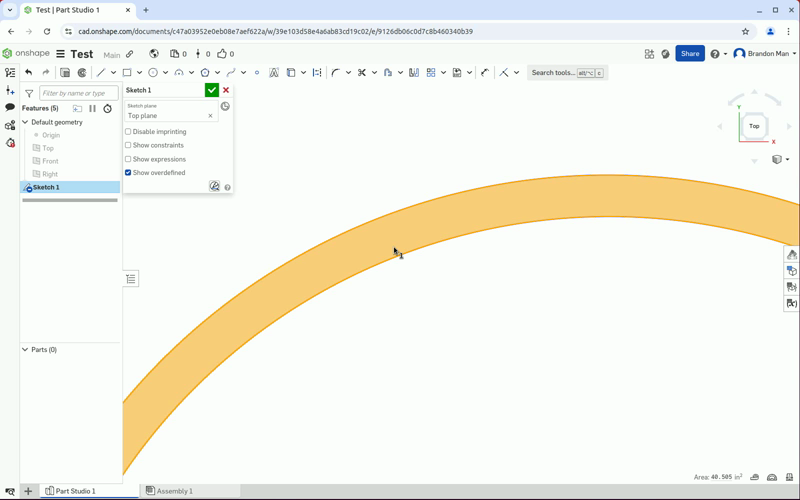
scroll(-6)
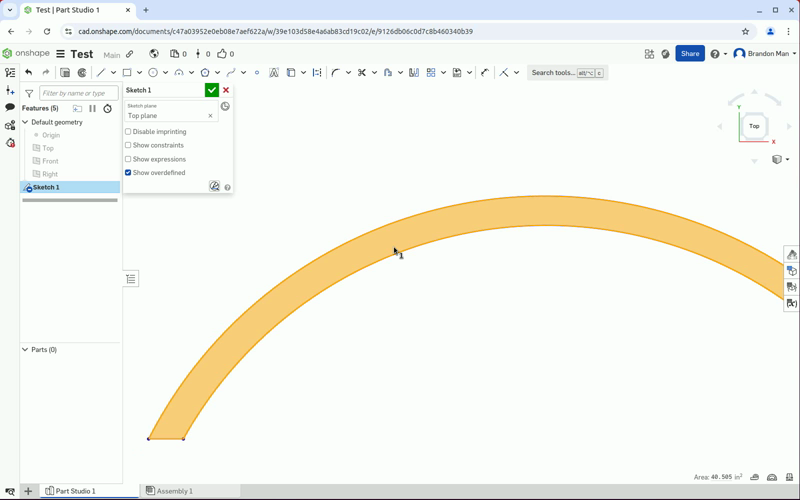
scroll(-6)
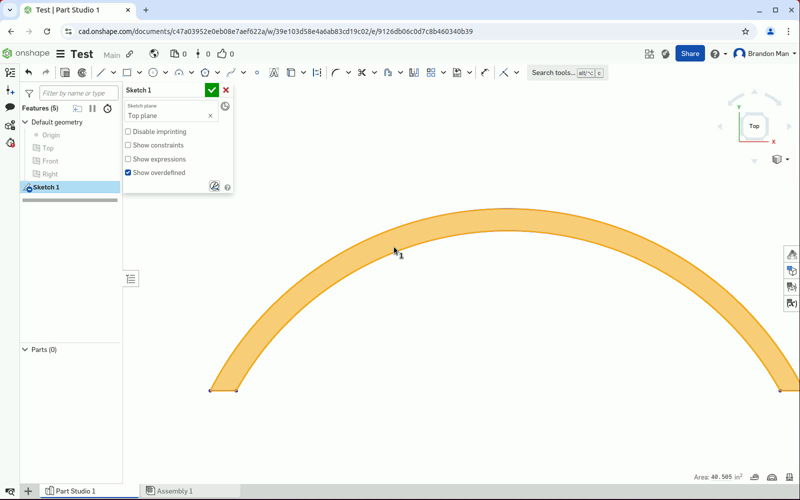
scroll(-6)
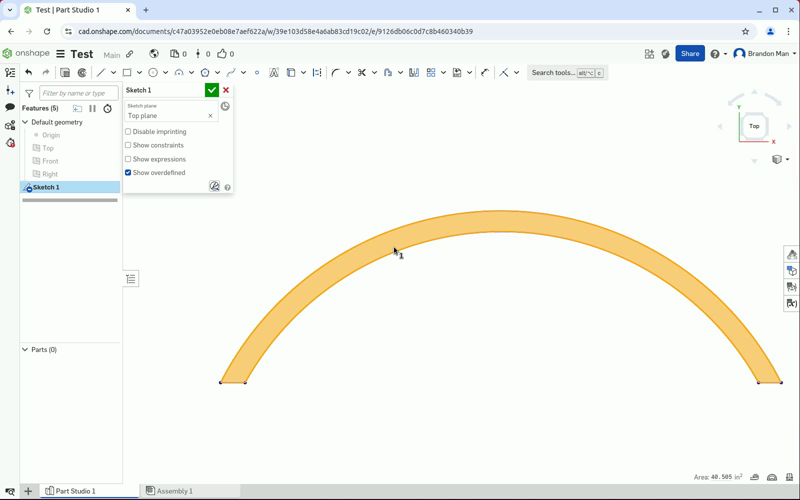
scroll(-6)
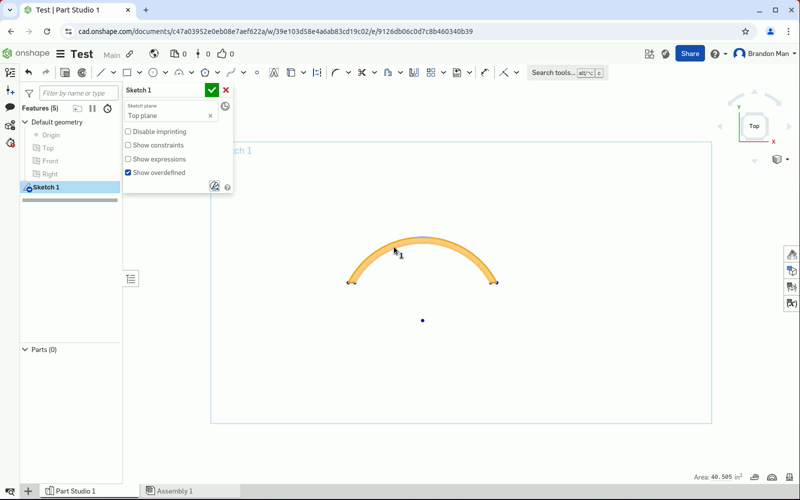
mouse_move(73, 352)
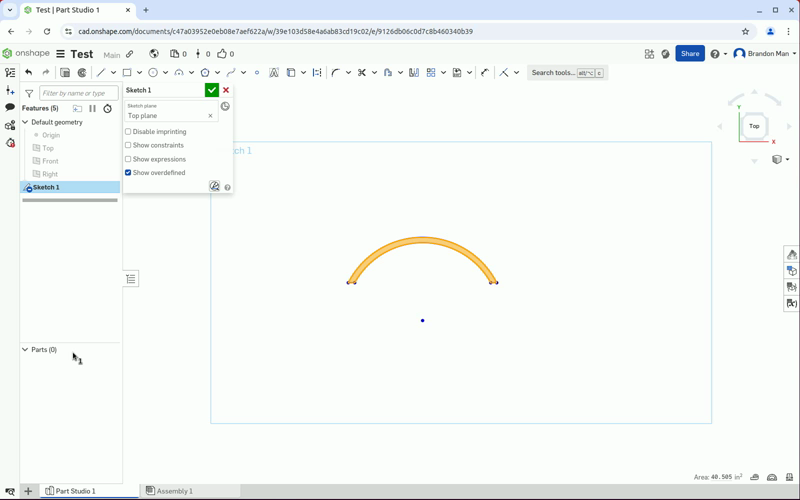
key(shift+y)
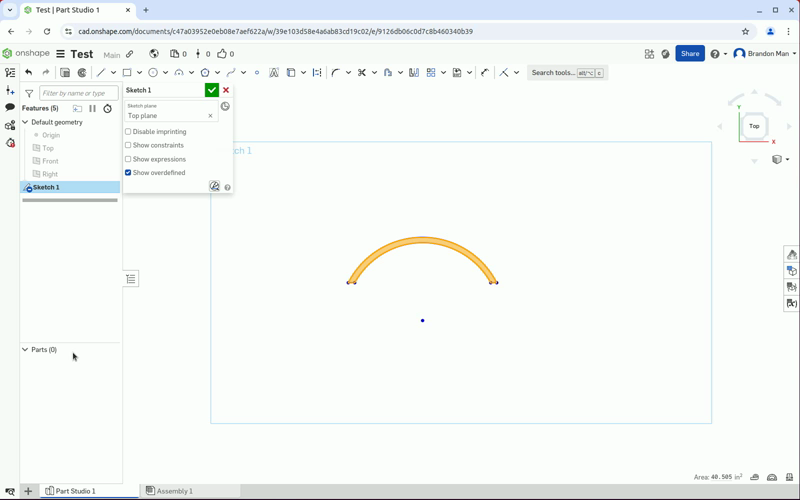
key(shift+e)
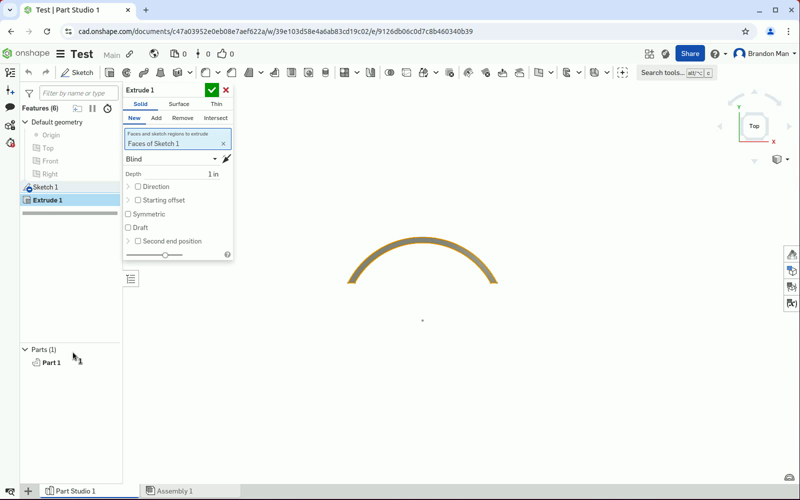
mouse_move(143, 106)
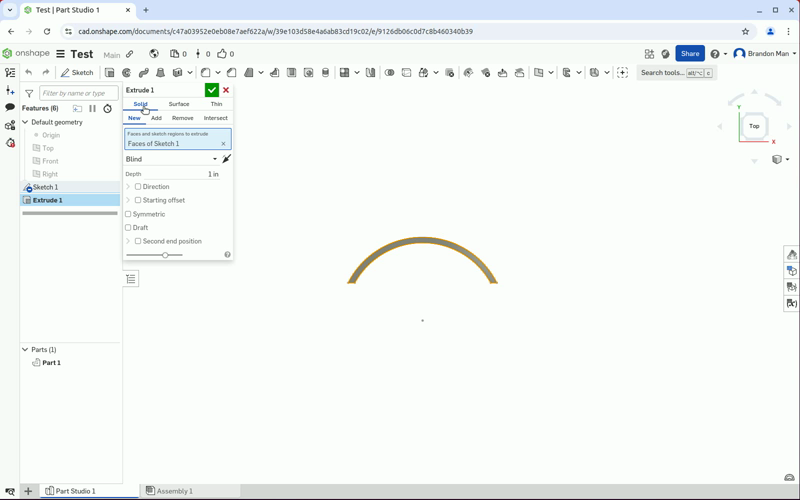
click(143, 106)
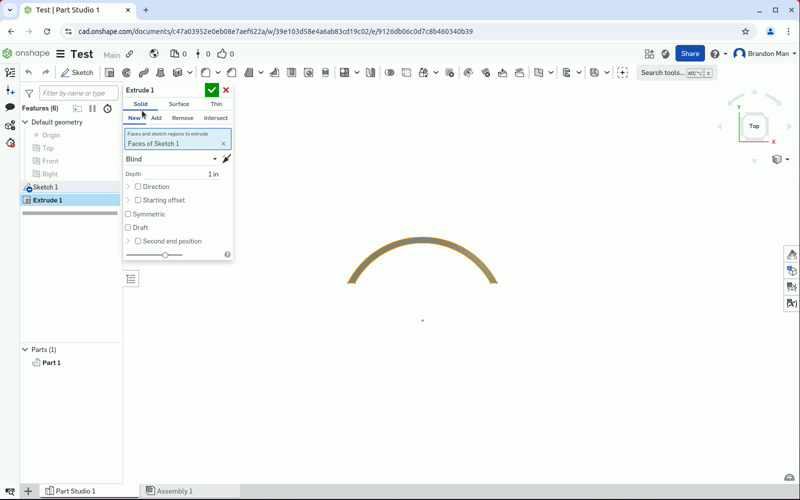
mouse_move(137, 120)
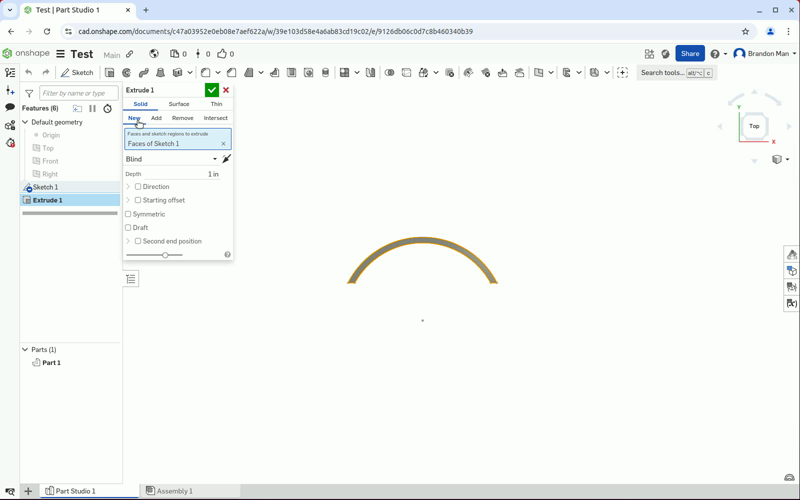
click(137, 120)
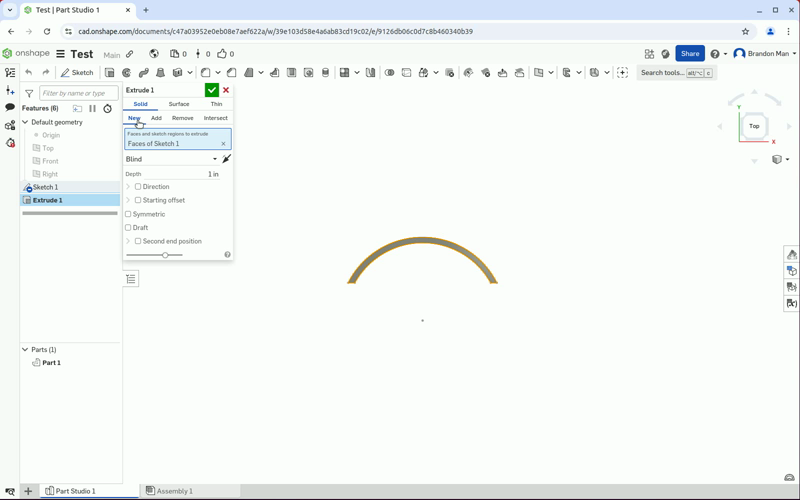
key(tab, 4)
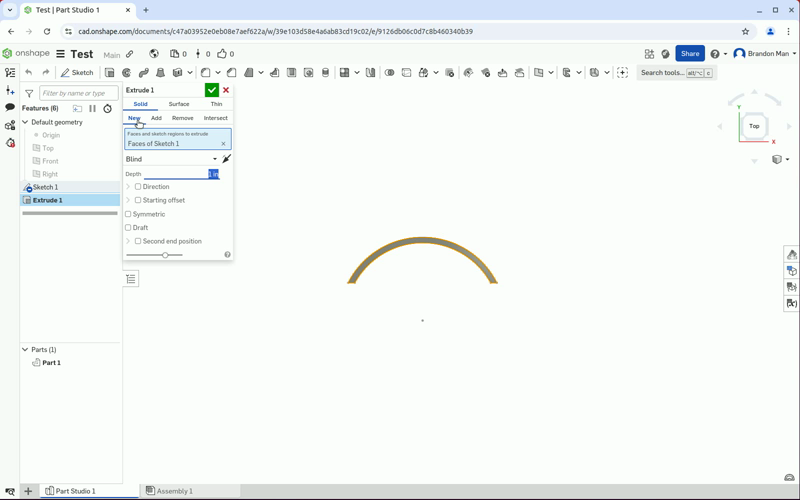
text(2.648)
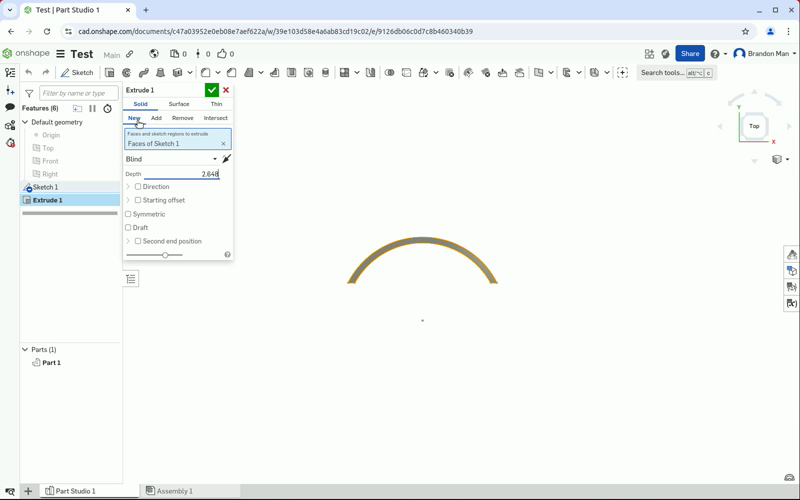
key(enter)
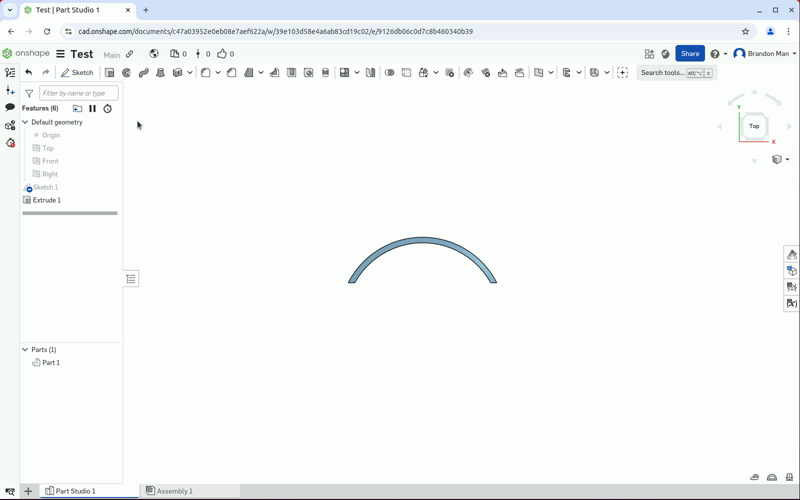
key(shift+h)
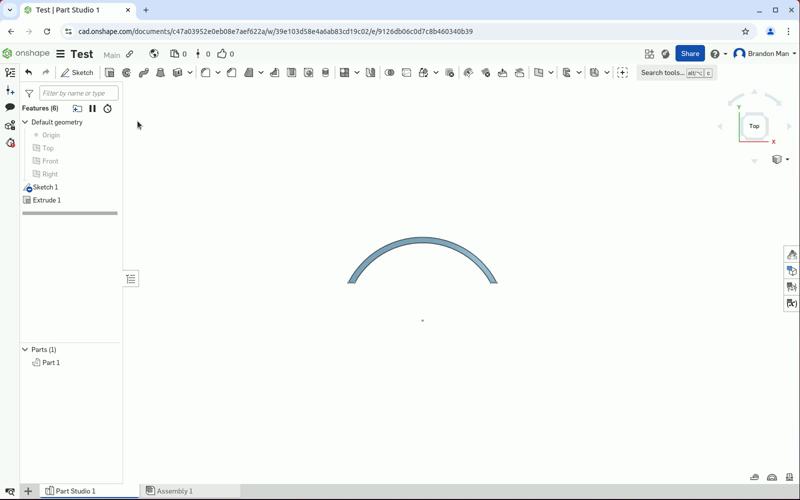
key(shift+h)
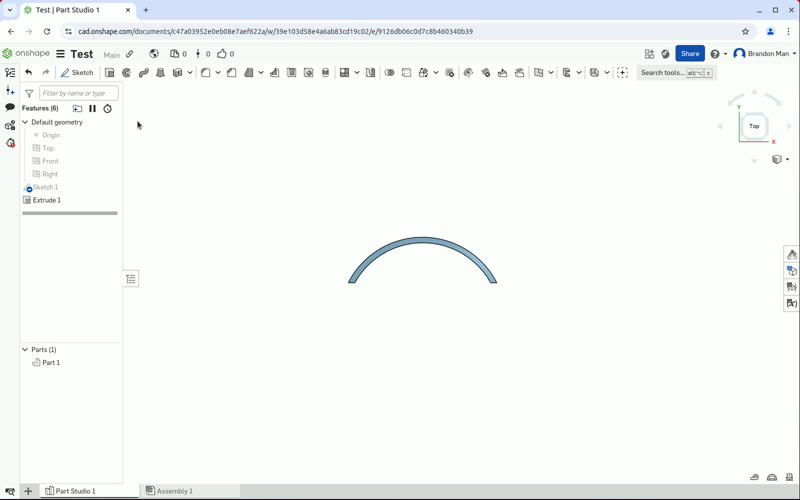
mouse_move(73, 189)
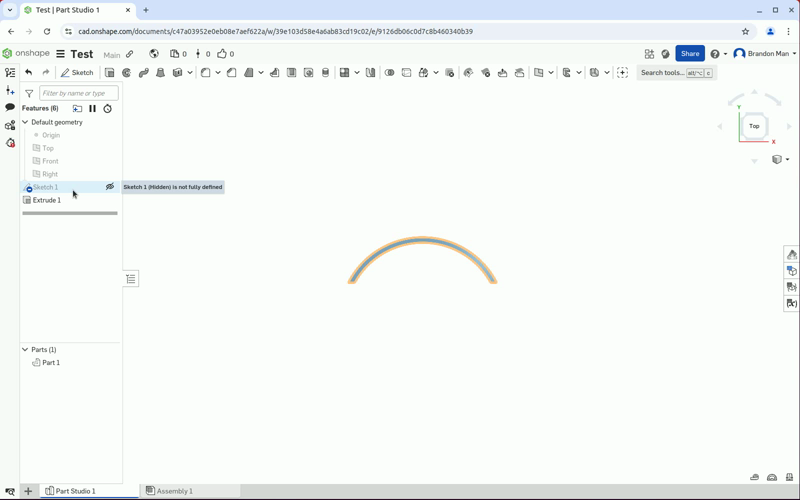
click(73, 189)
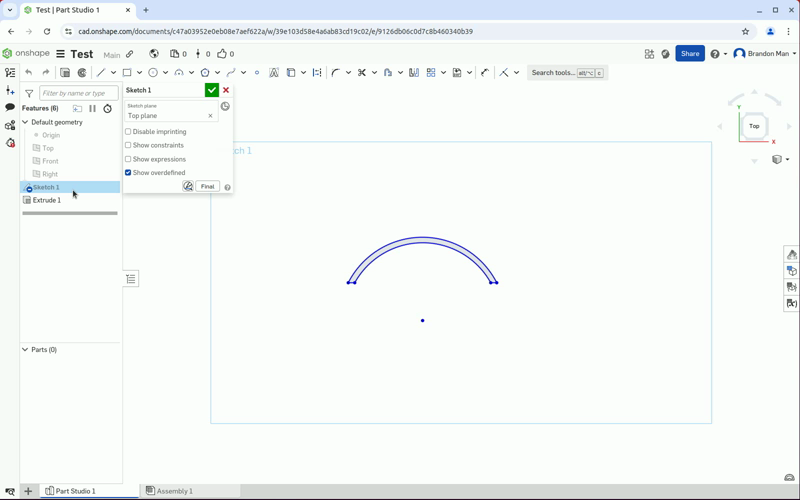
mouse_move(229, 92)
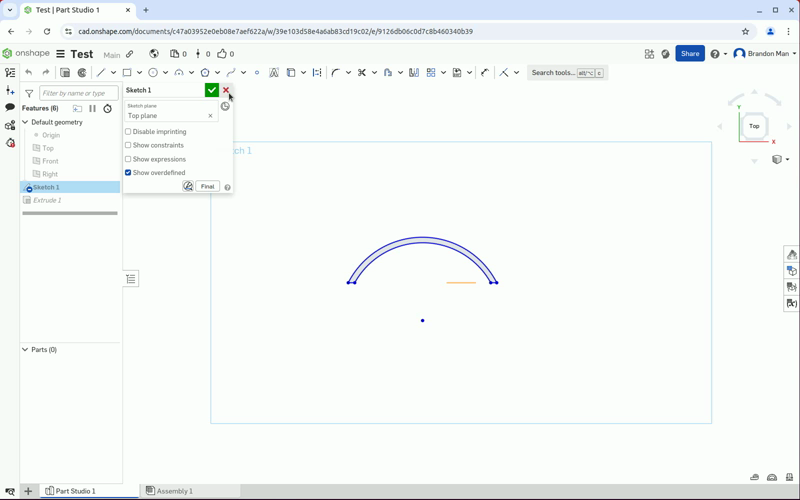
click(229, 92)
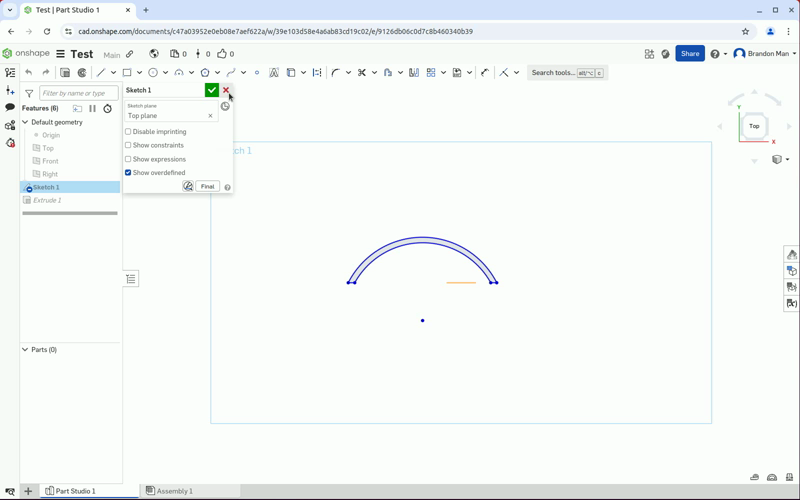
key(shift+s)
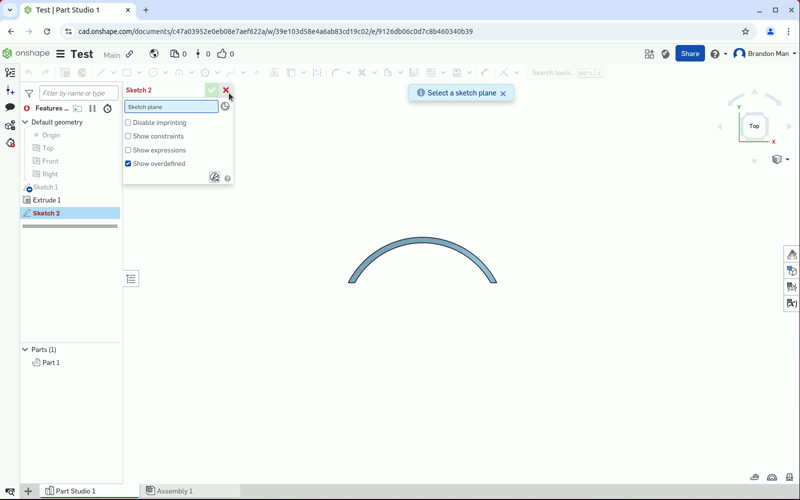
mouse_move(73, 150)
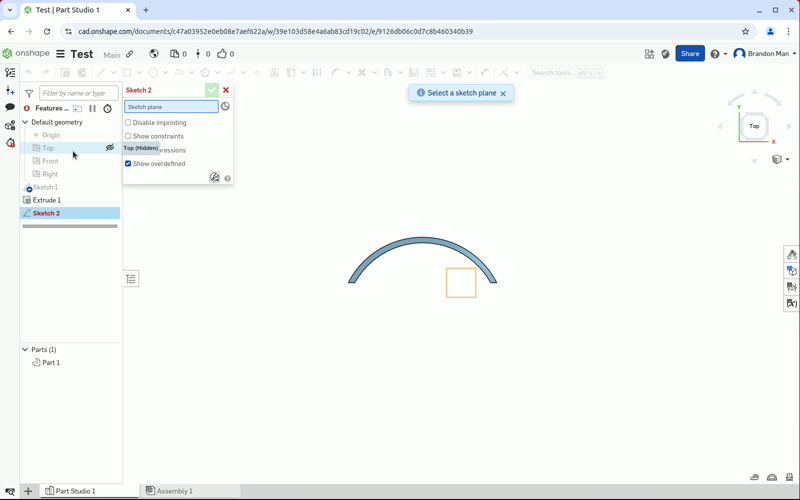
click(73, 150)
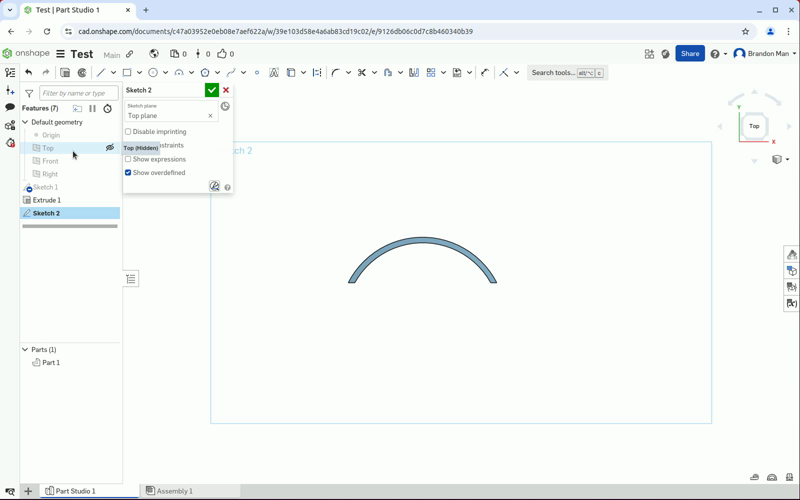
mouse_move(73, 352)
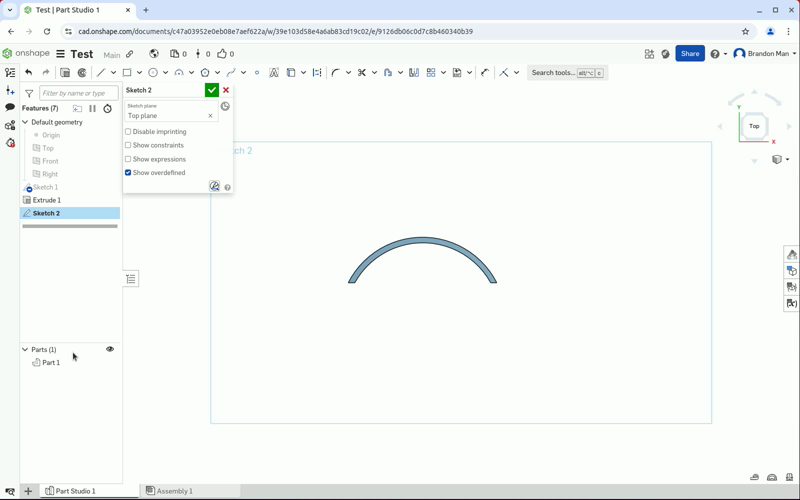
key(y)
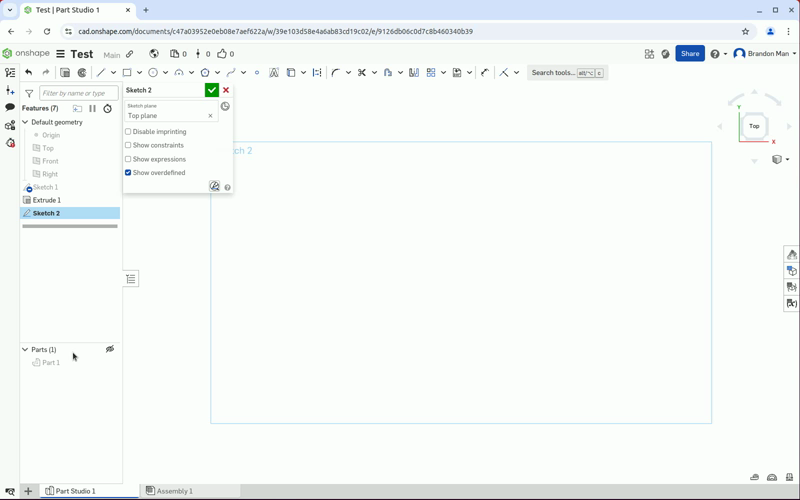
key(l)
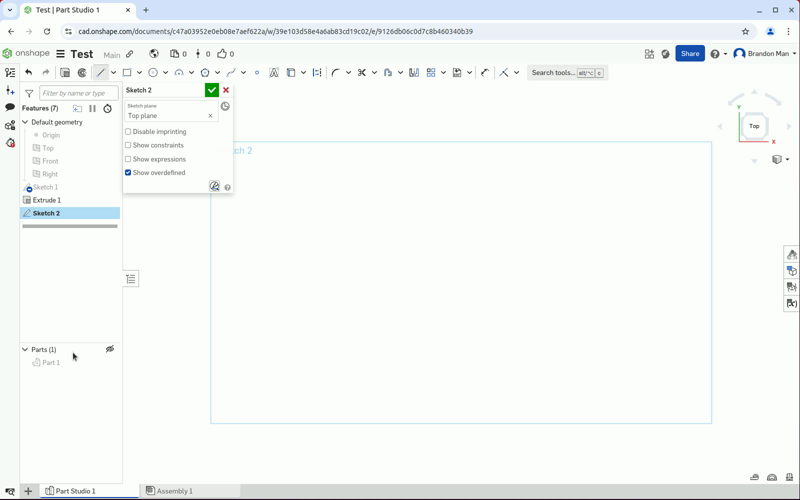
key_down(shift)
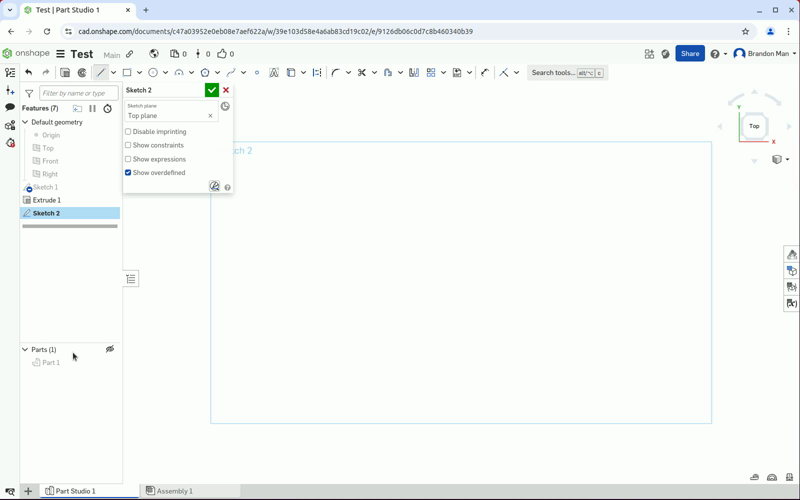
mouse_move(348, 282)
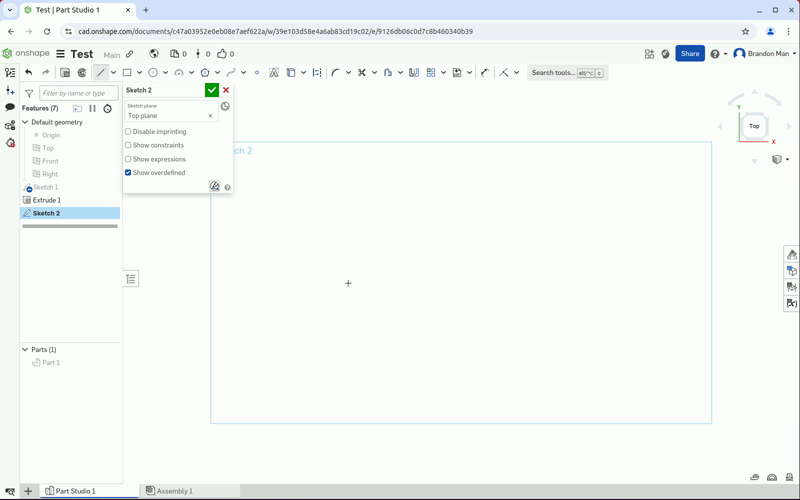
click(348, 282)
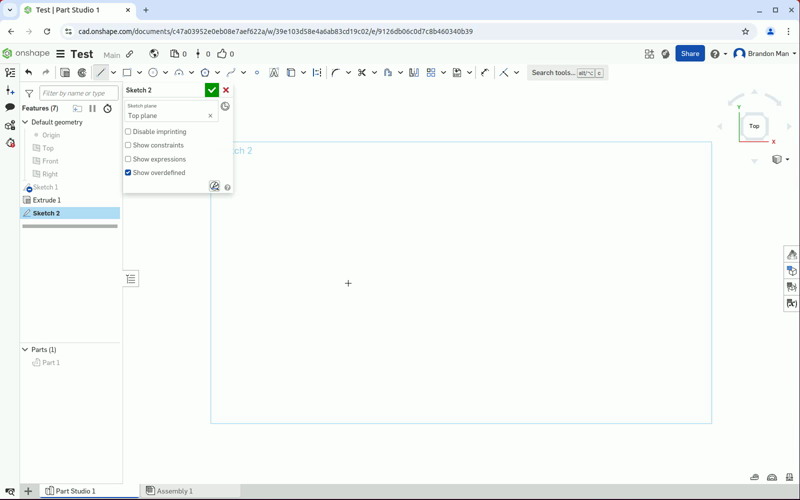
key_up(shift)
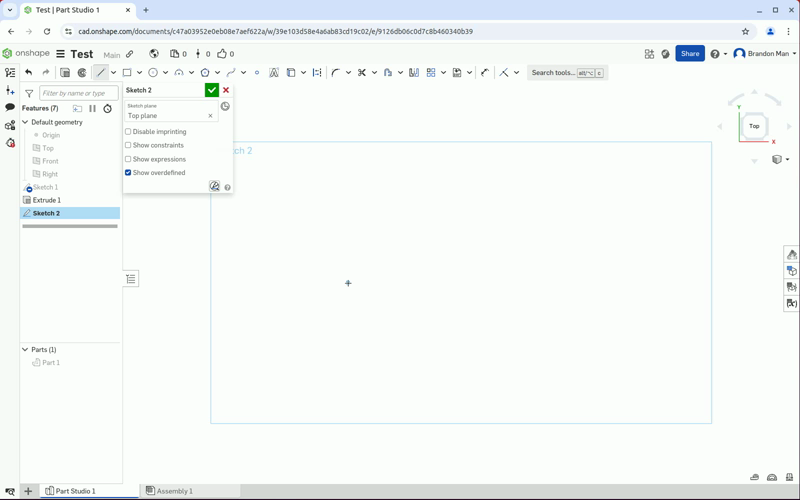
key_down(shift)
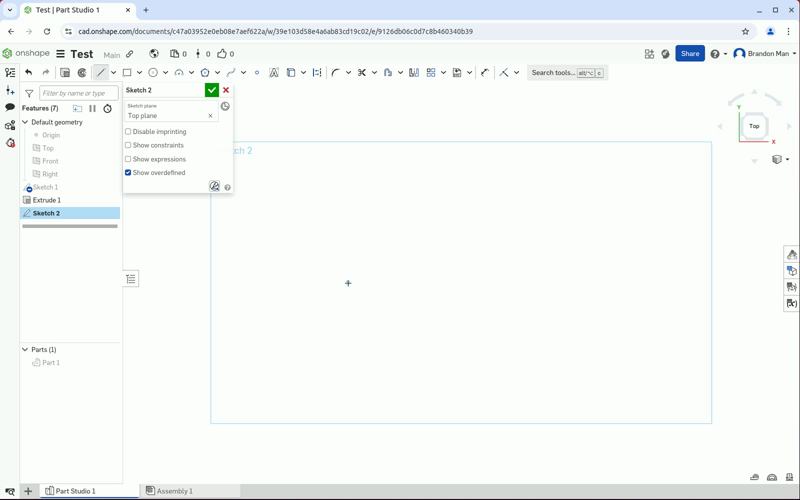
mouse_move(378, 282)
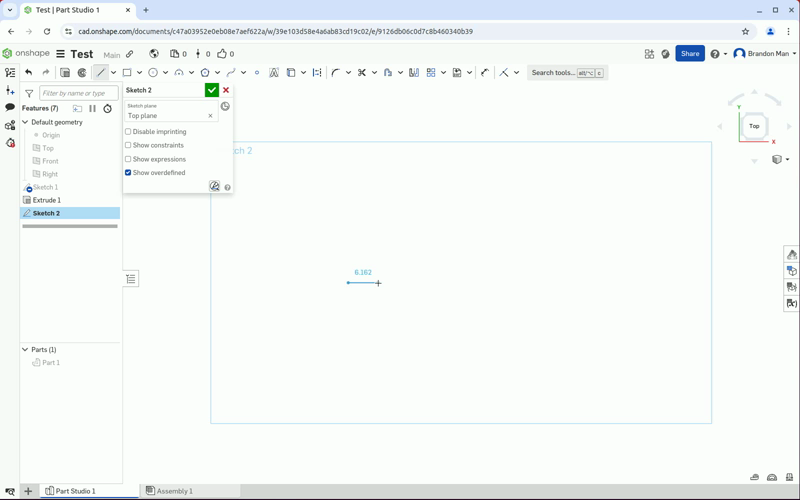
mouse_move(354, 282)
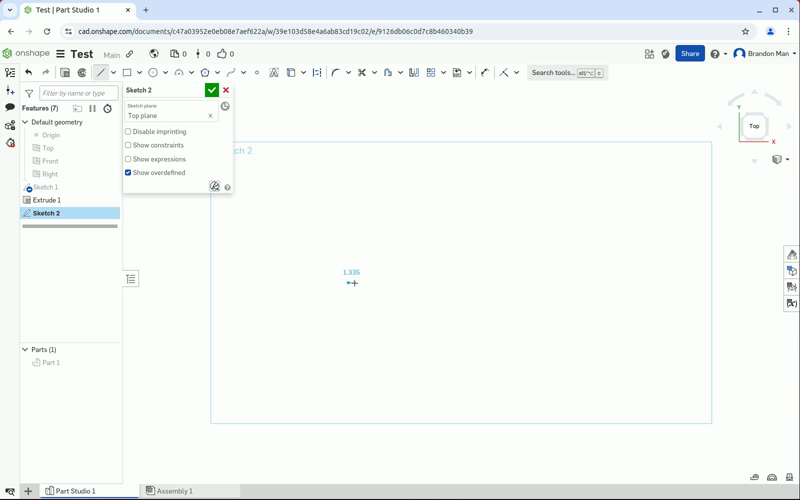
scroll(6)
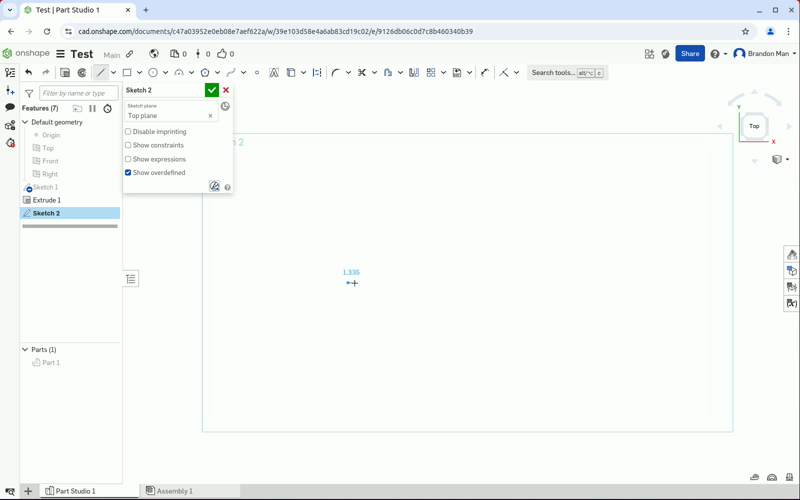
scroll(6)
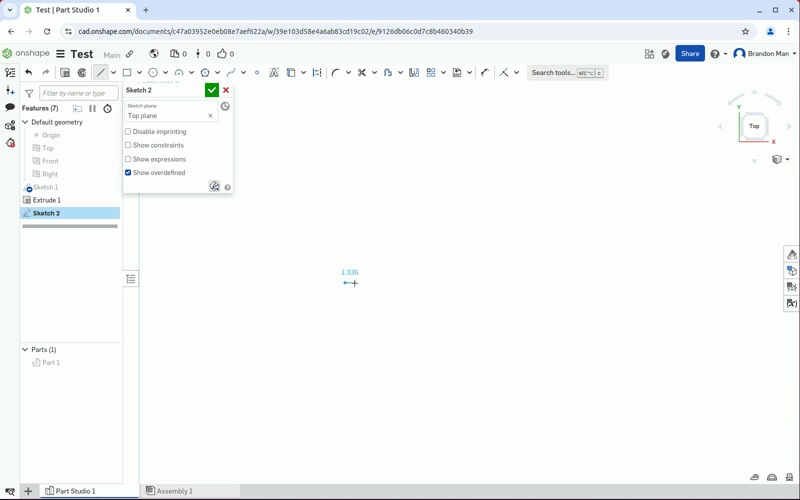
scroll(6)
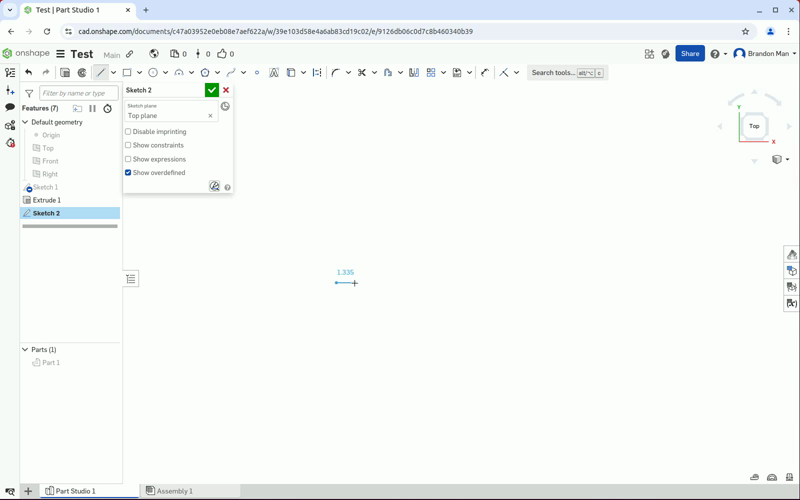
scroll(6)
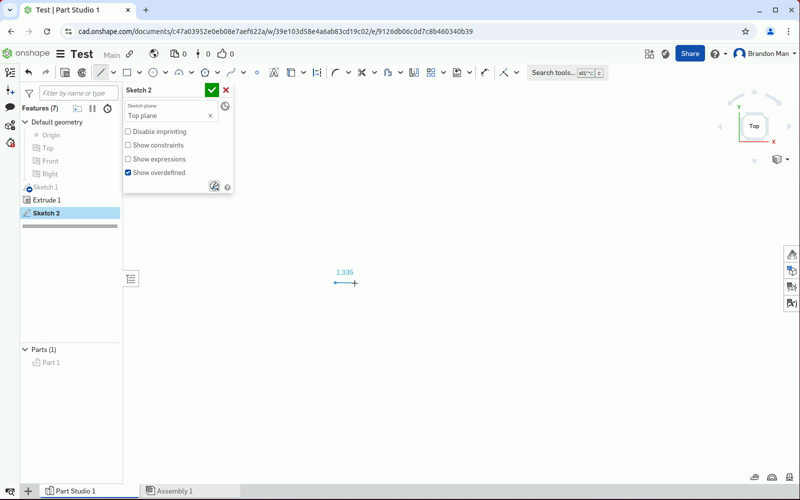
scroll(6)
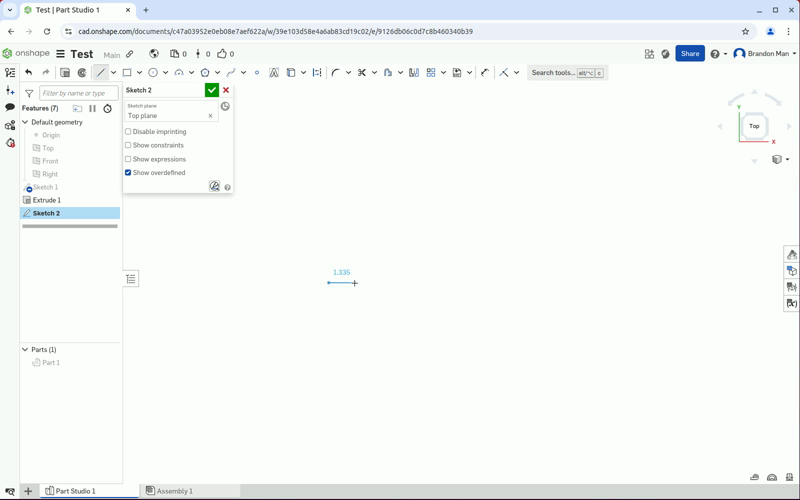
scroll(6)
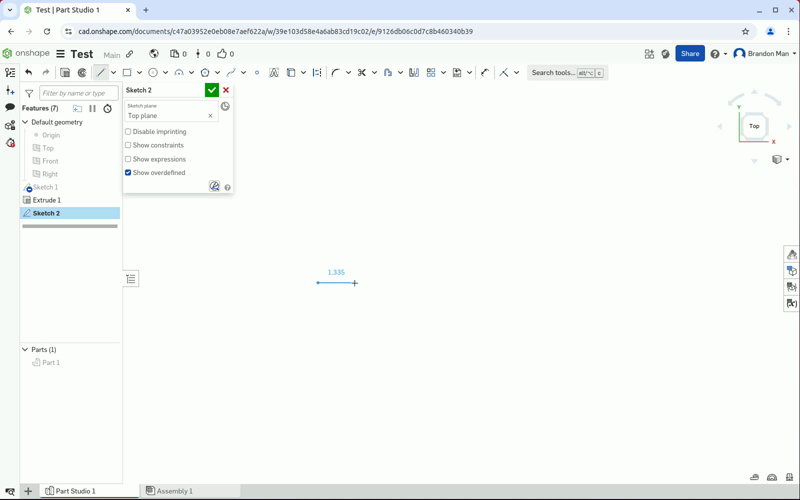
scroll(6)
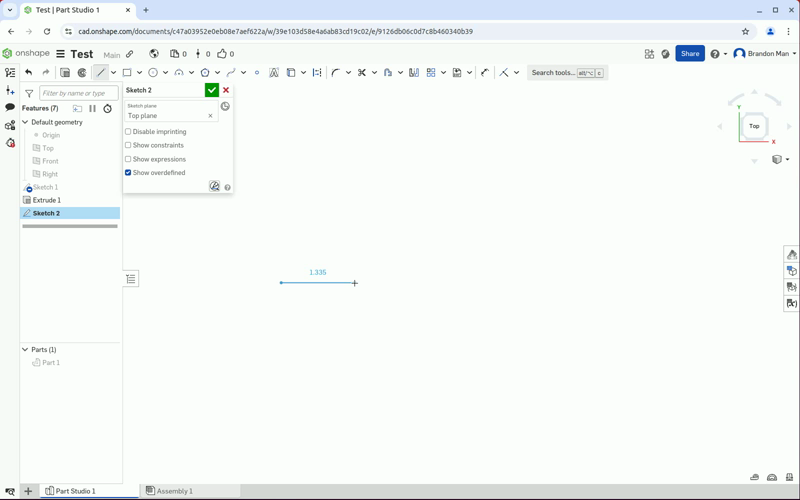
click(354, 282)
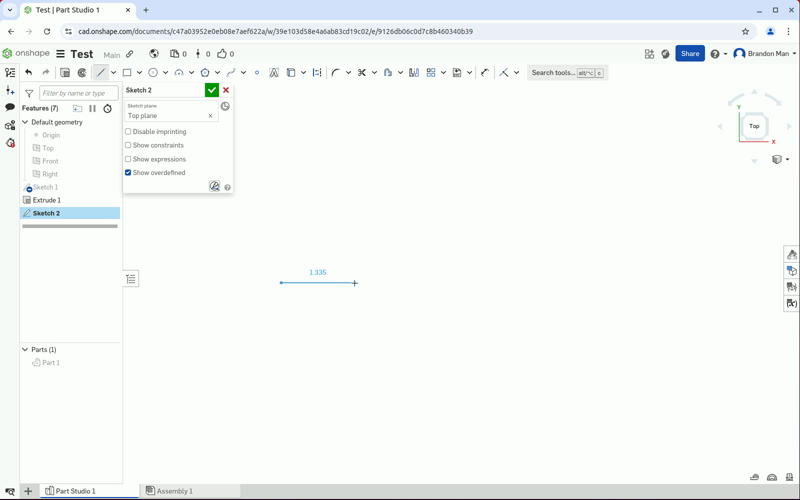
scroll(-6)
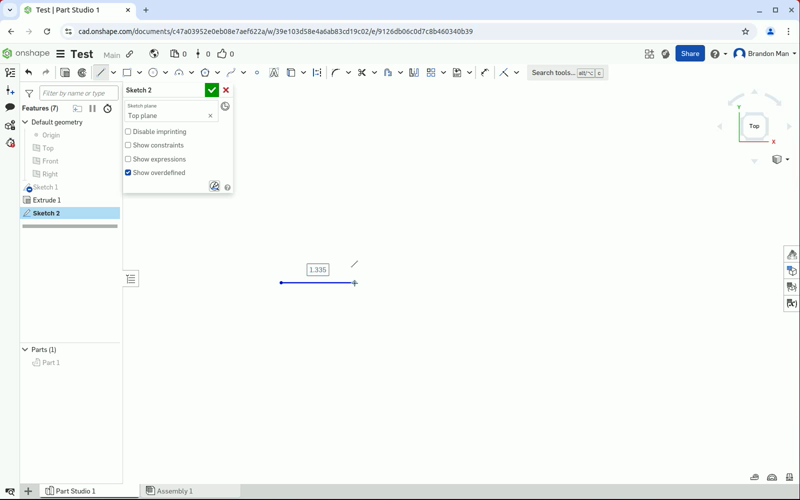
scroll(-6)
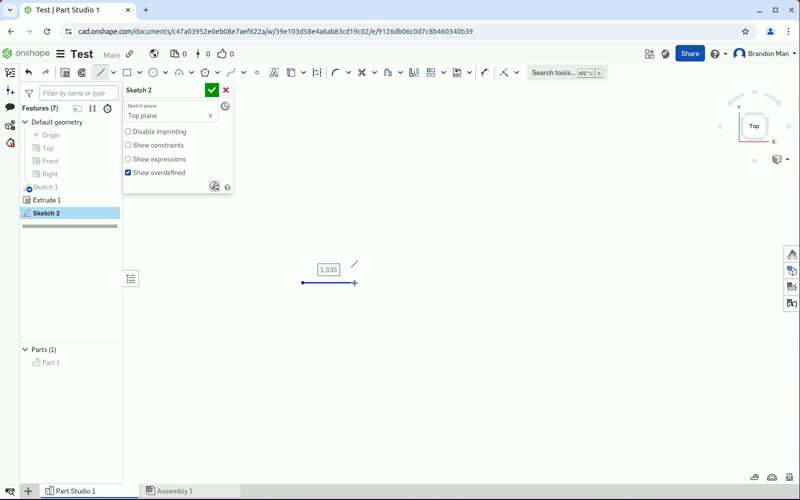
scroll(-6)
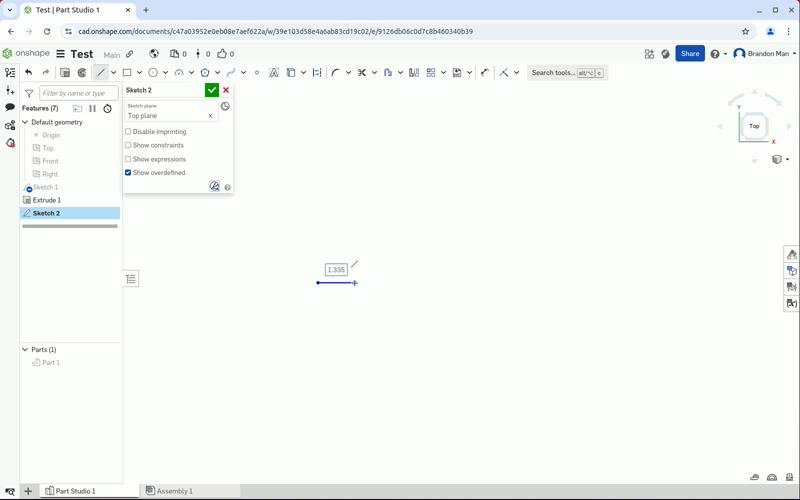
scroll(-6)
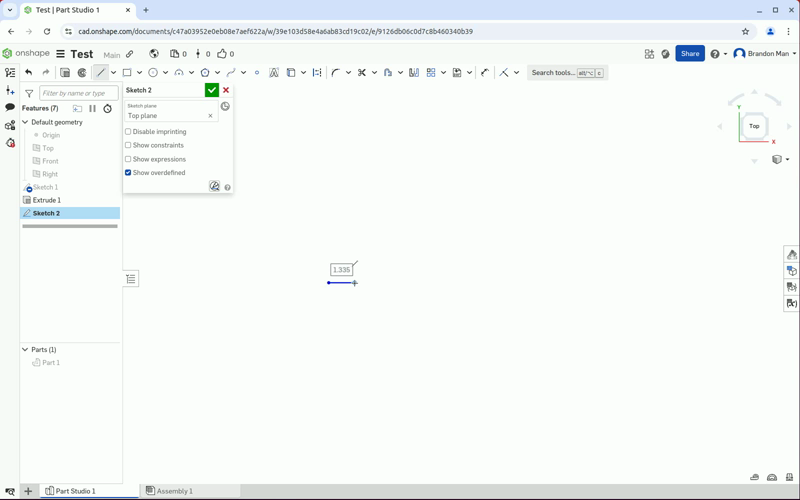
scroll(-6)
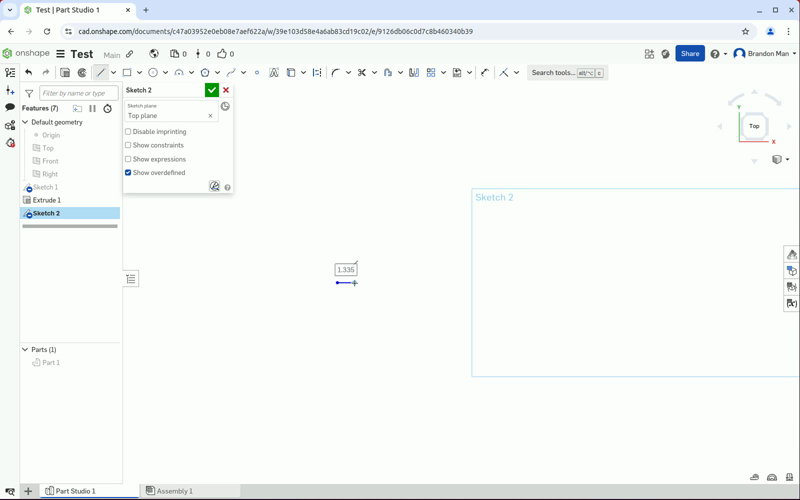
scroll(-6)
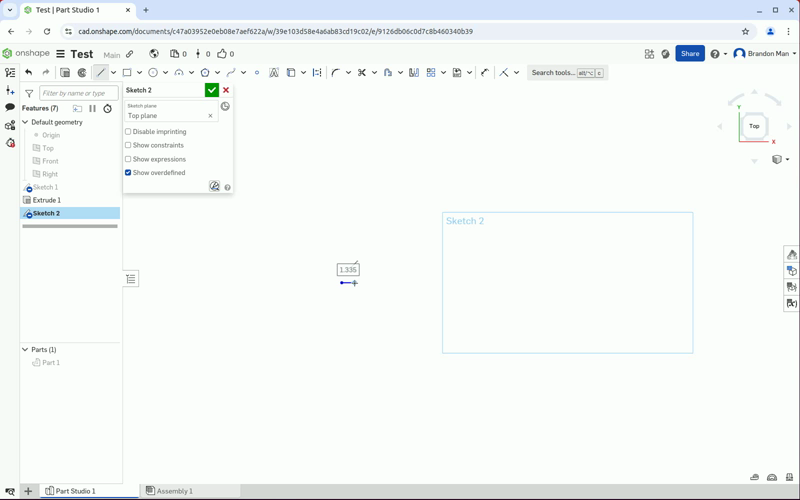
scroll(-6)
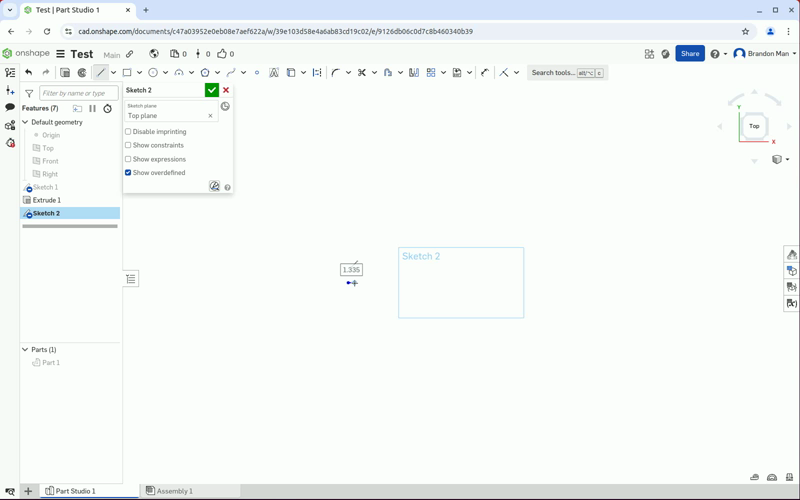
key_up(shift)
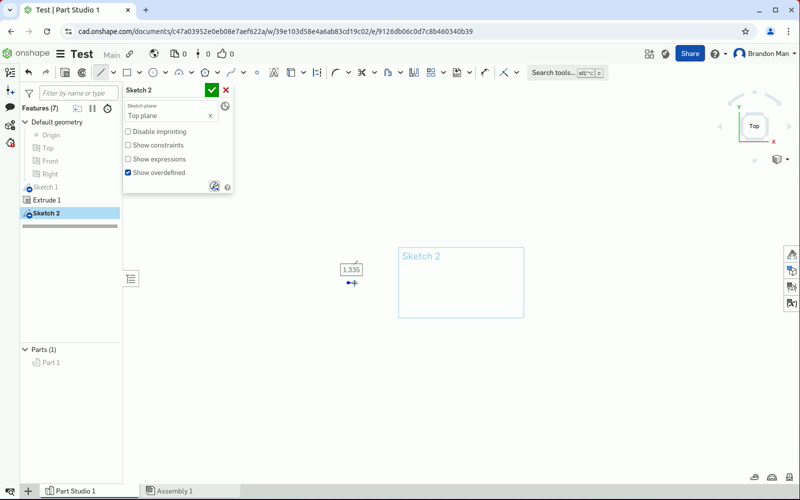
key(esc)
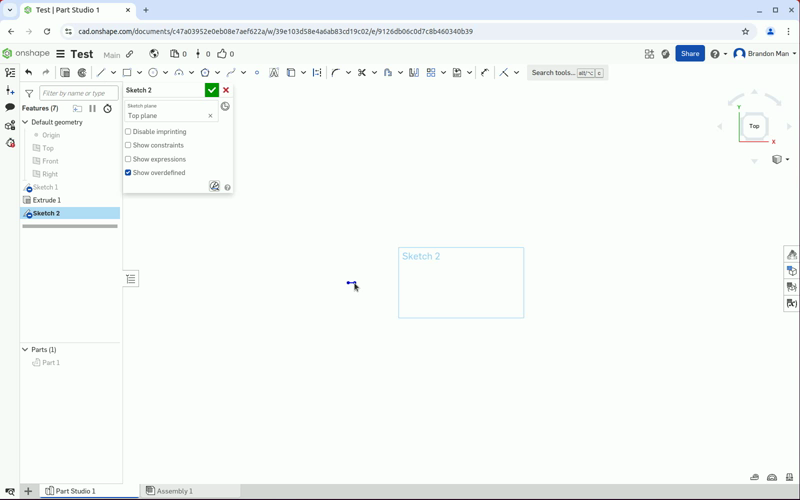
key(a)
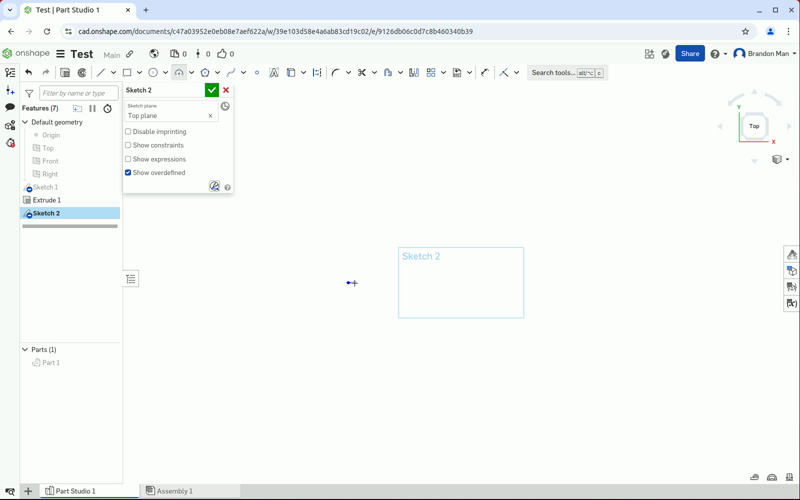
mouse_move(354, 282)
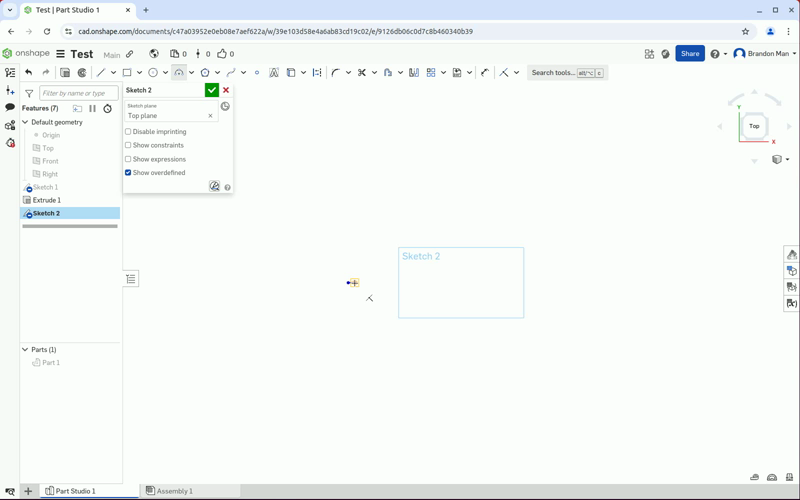
click(354, 282)
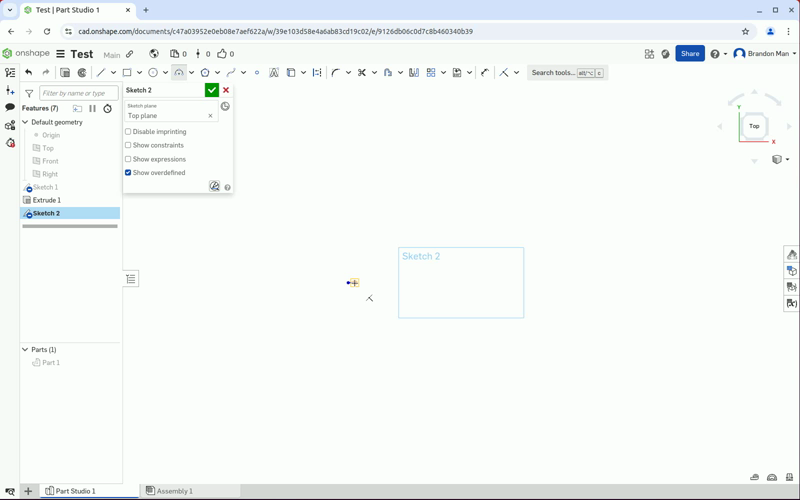
key_down(shift)
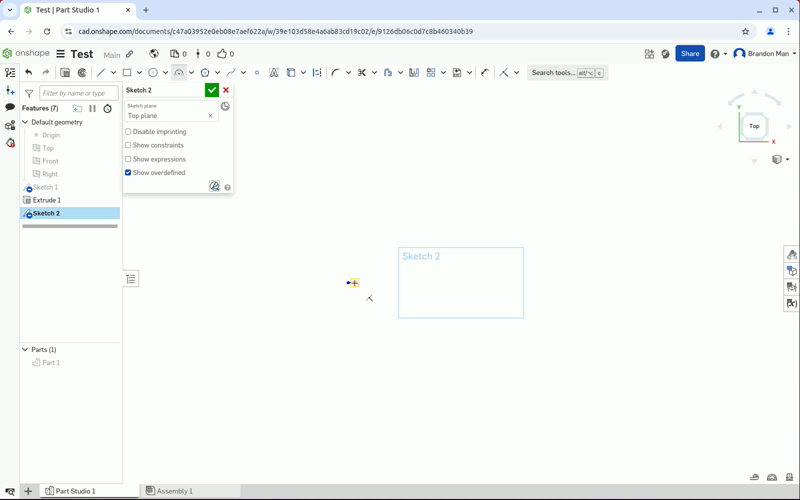
mouse_move(490, 282)
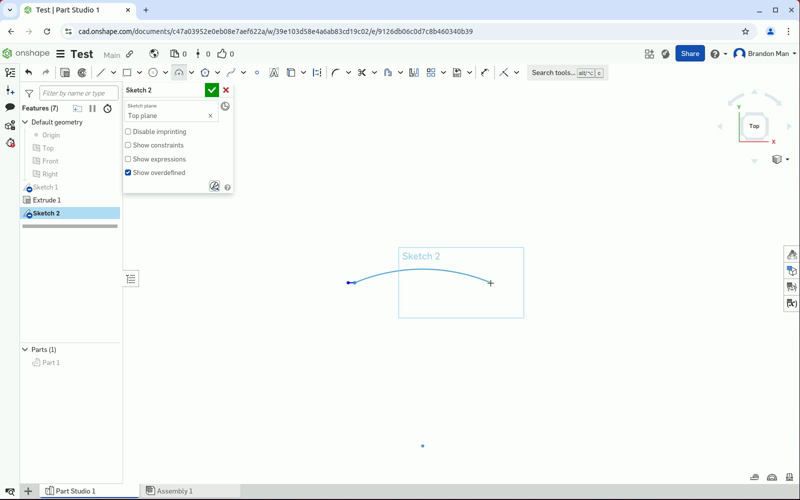
click(490, 282)
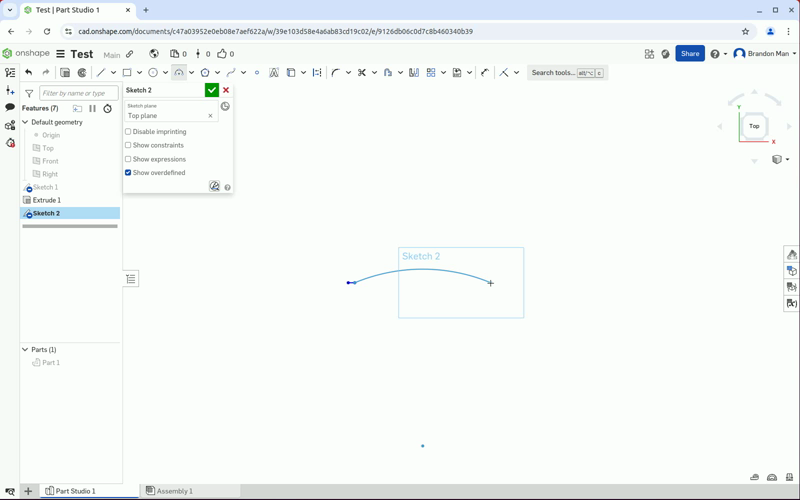
mouse_move(422, 242)
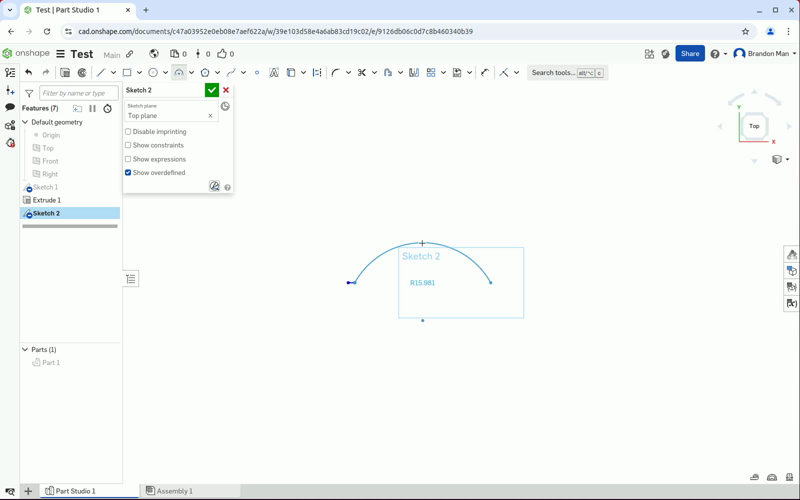
click(422, 242)
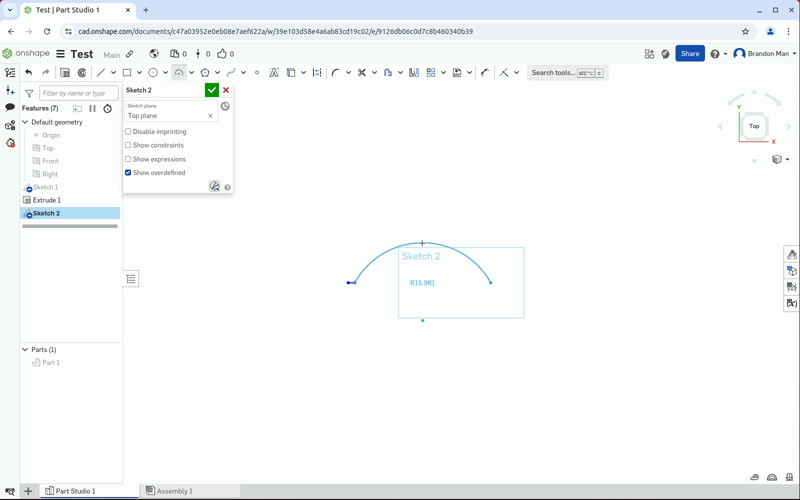
key_up(shift)
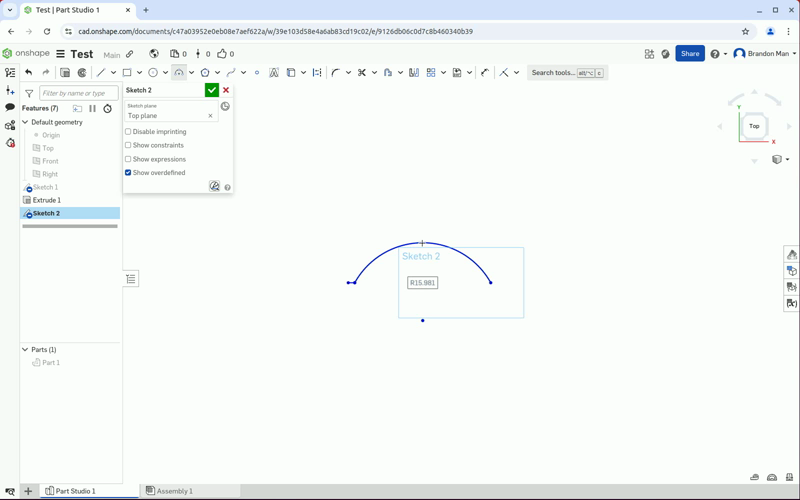
key(esc)
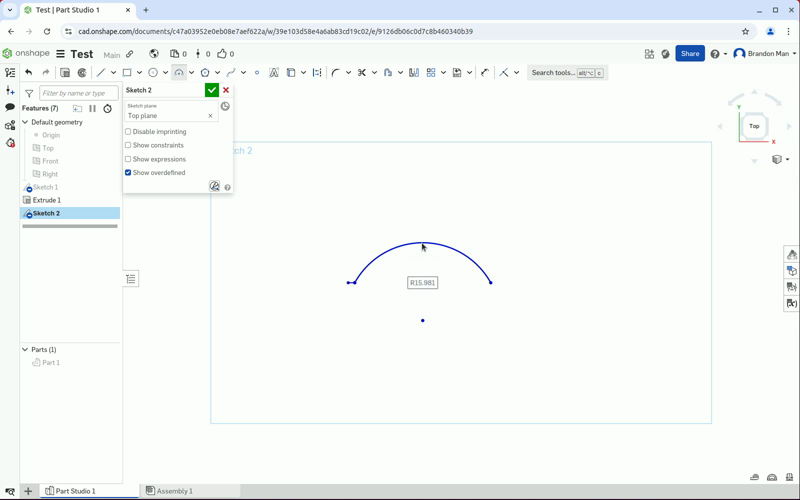
key(l)
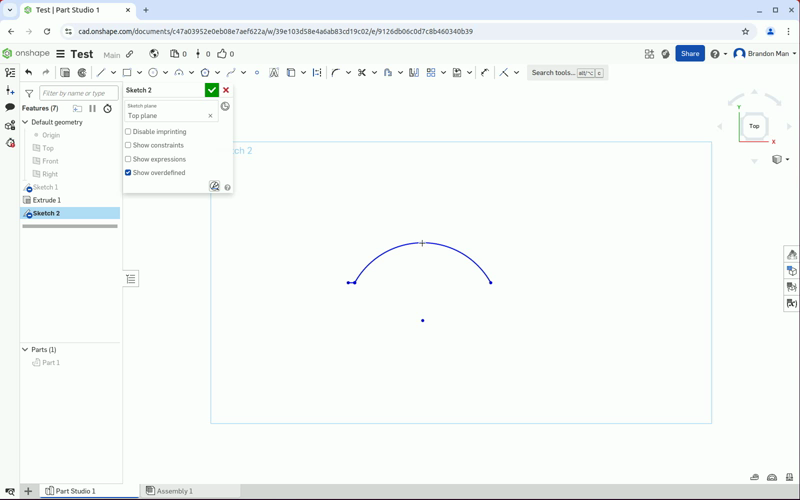
mouse_move(490, 282)
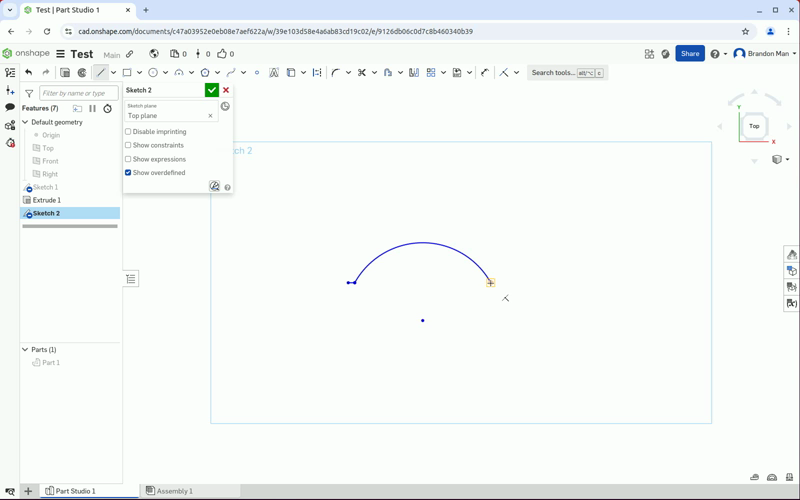
click(490, 282)
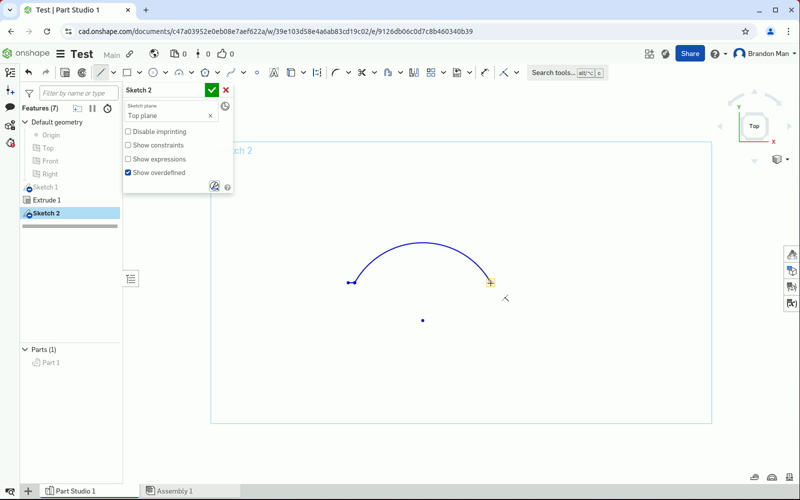
key_down(shift)
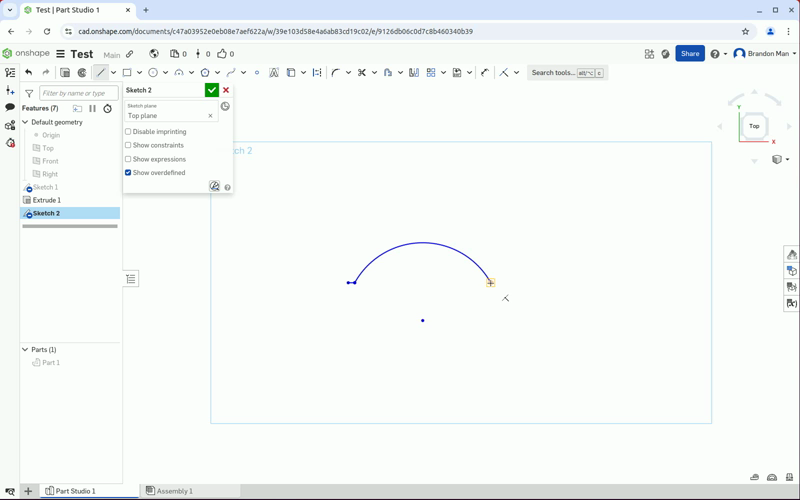
mouse_move(520, 282)
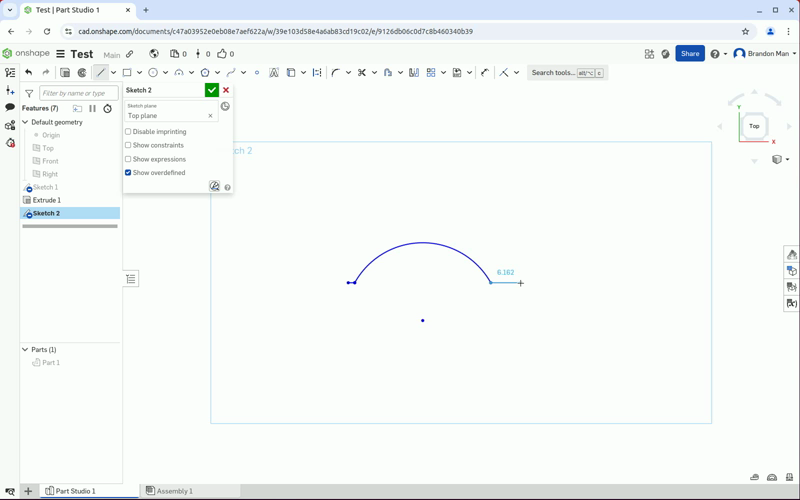
mouse_move(496, 282)
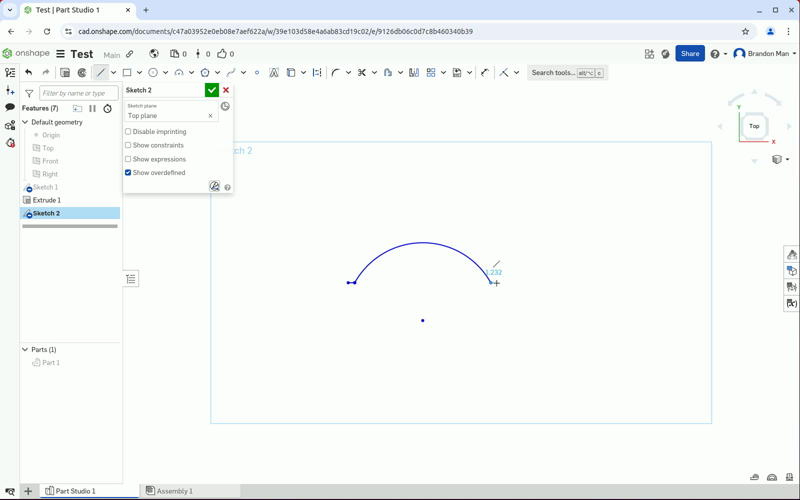
scroll(6)
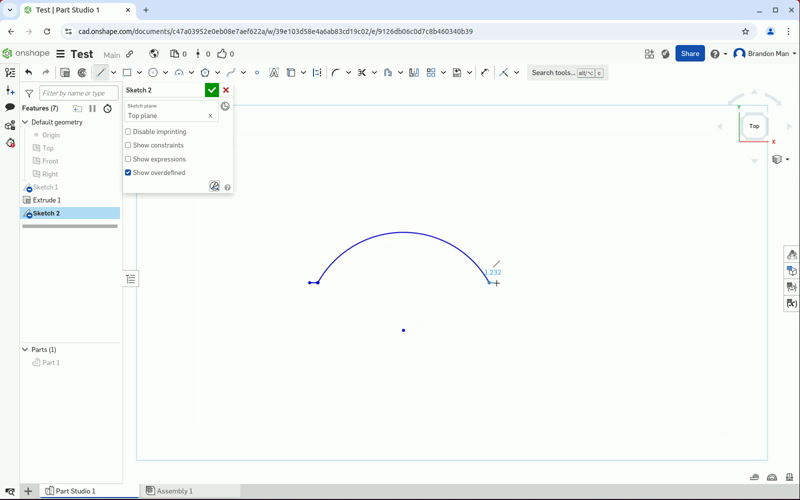
scroll(6)
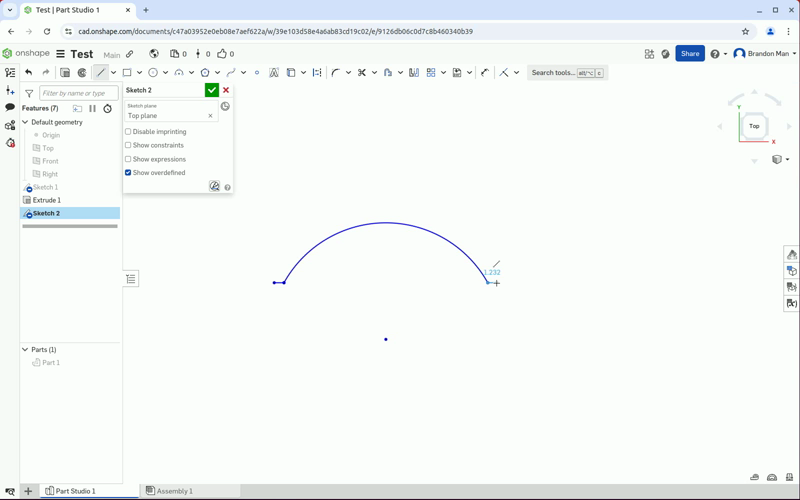
scroll(6)
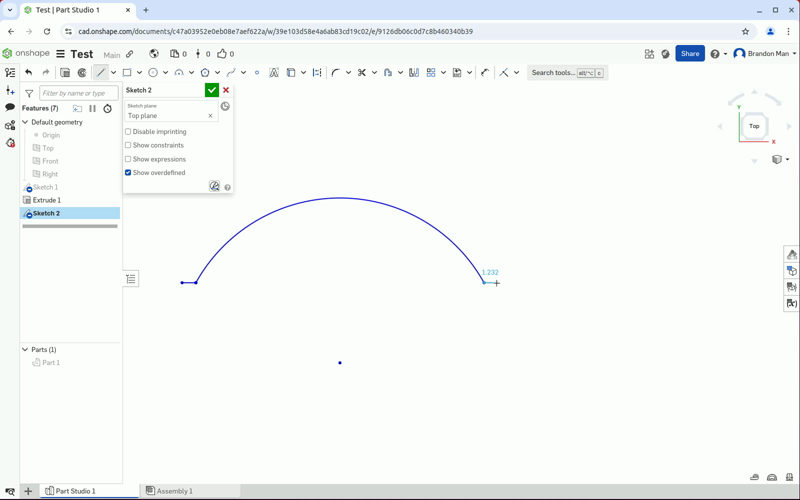
scroll(6)
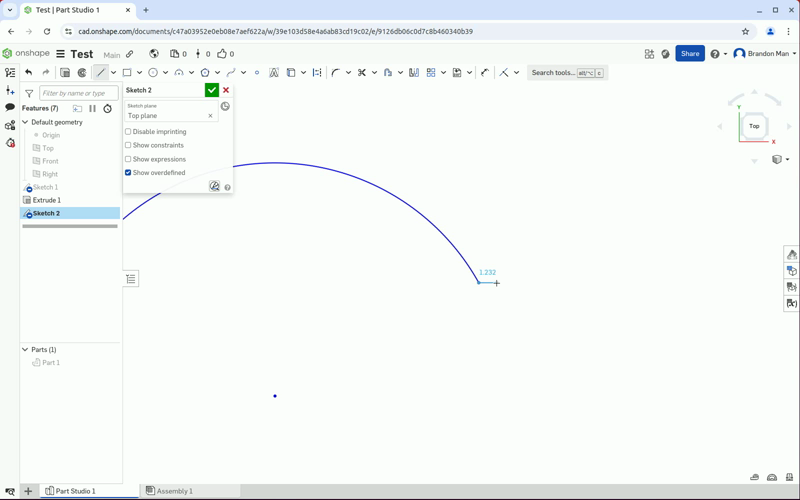
scroll(6)
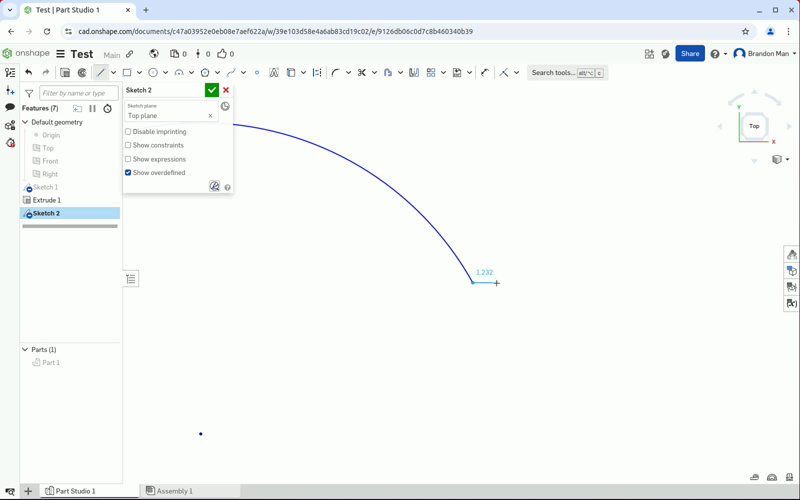
scroll(6)
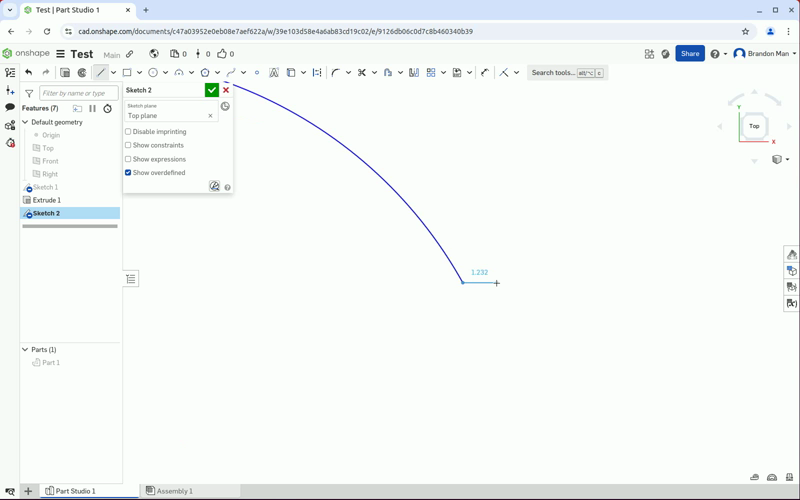
scroll(6)
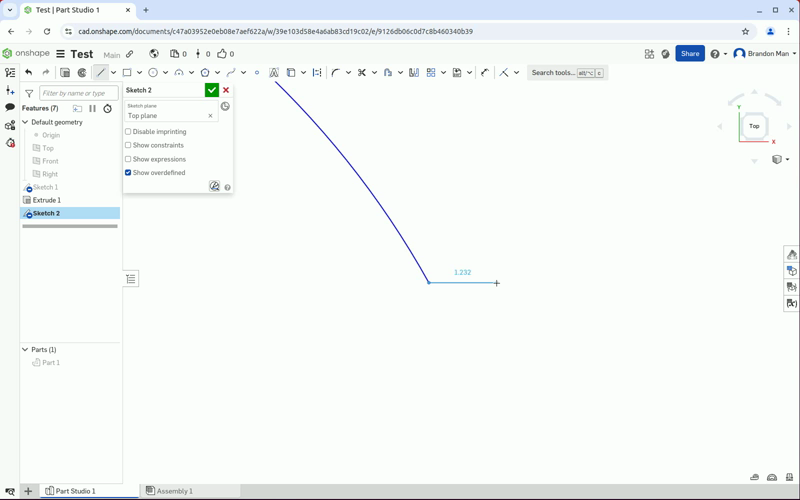
click(496, 282)
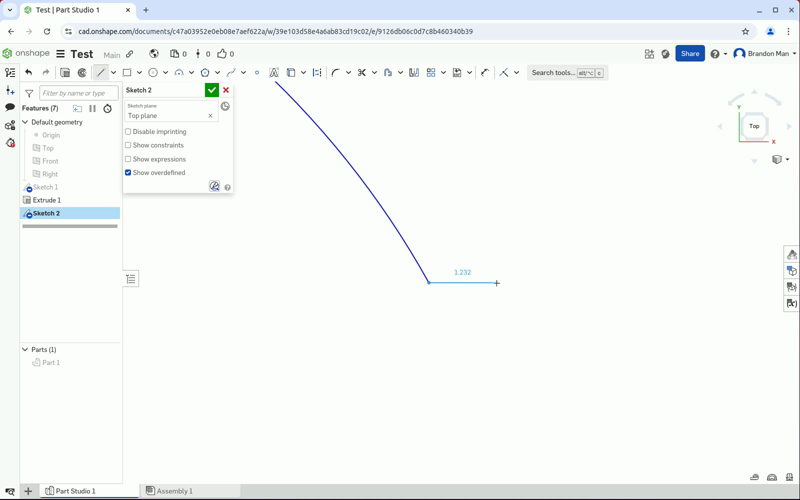
scroll(-6)
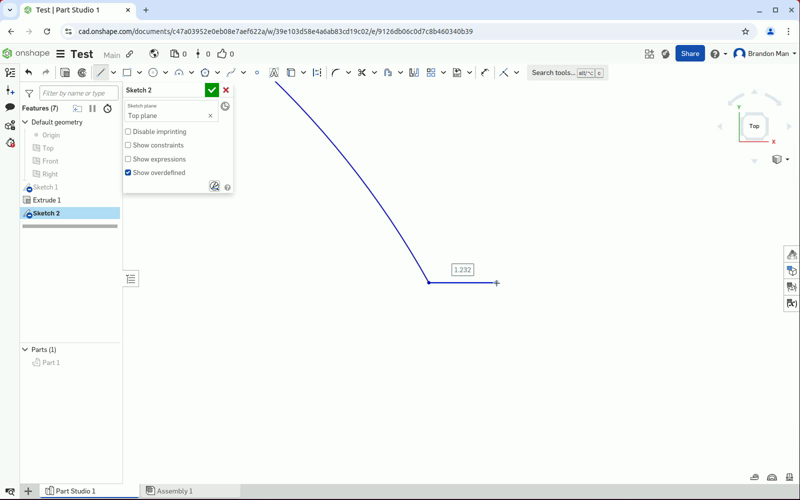
scroll(-6)
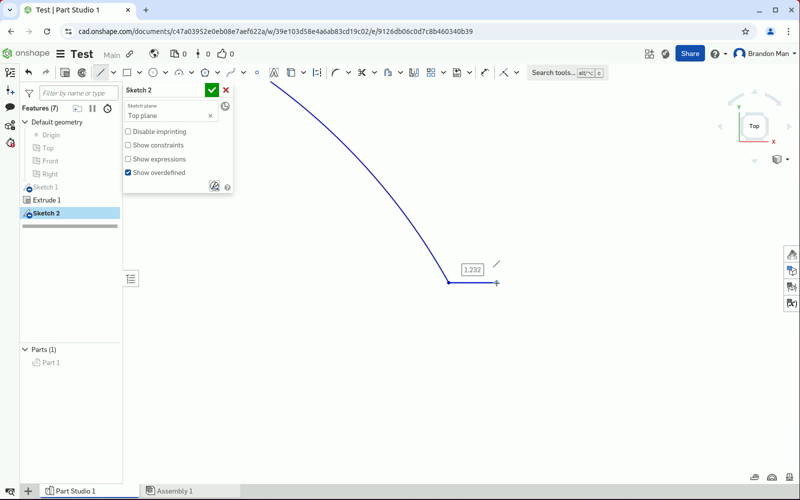
scroll(-6)
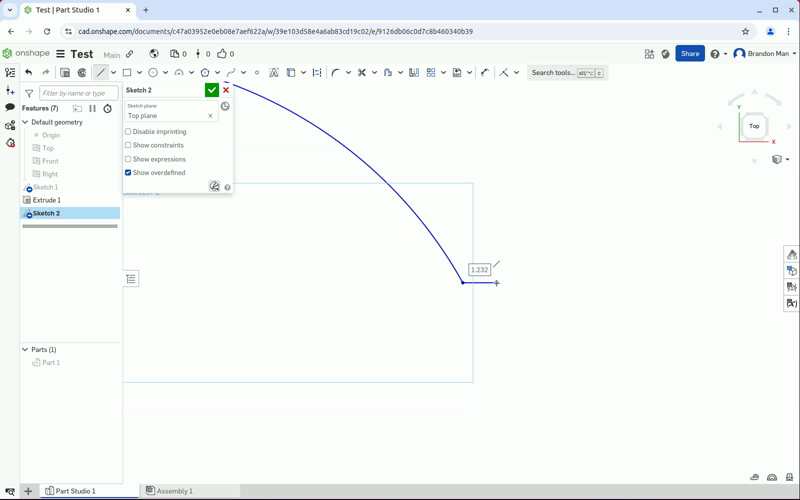
scroll(-6)
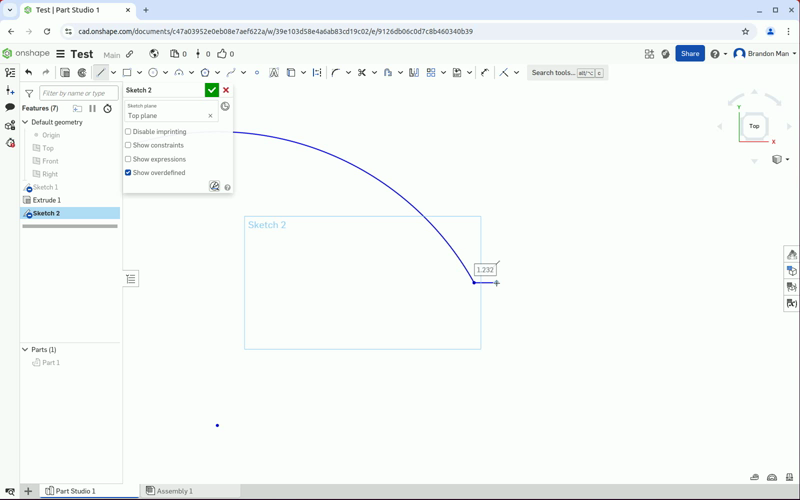
scroll(-6)
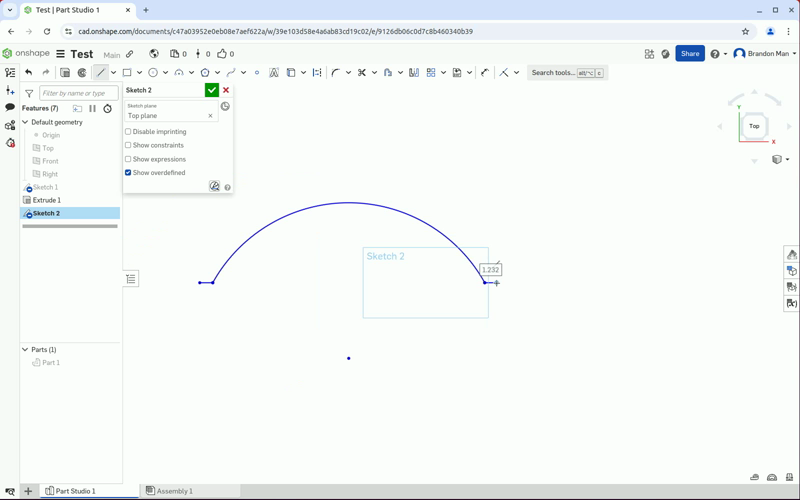
scroll(-6)
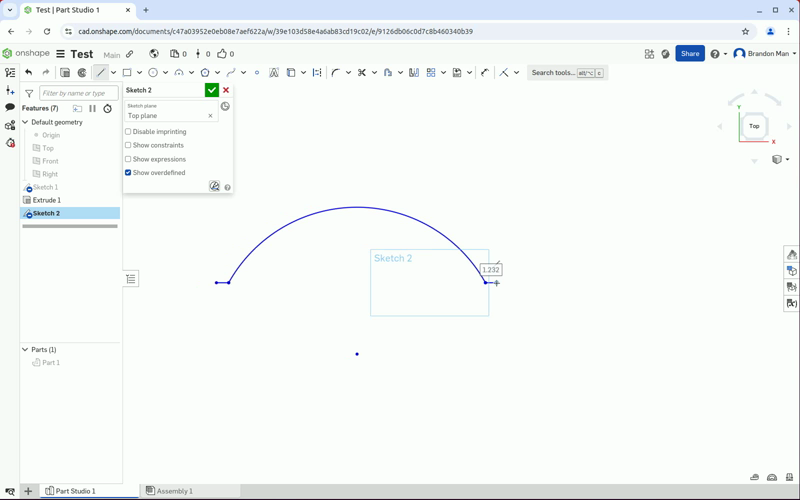
scroll(-6)
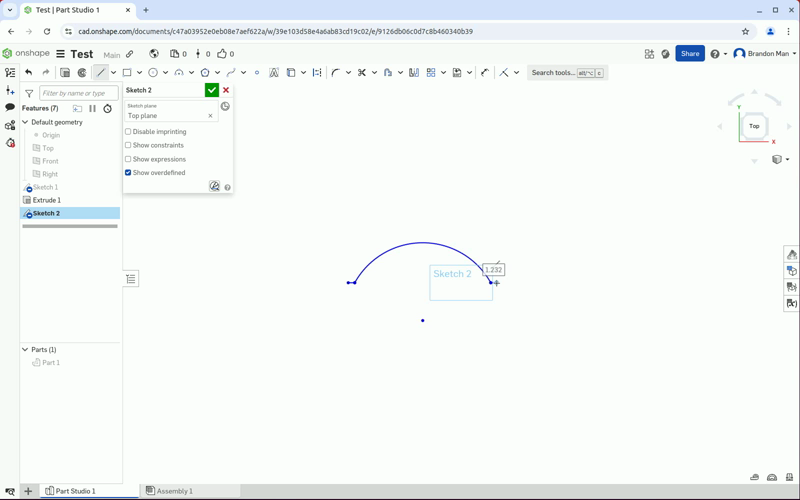
key_up(shift)
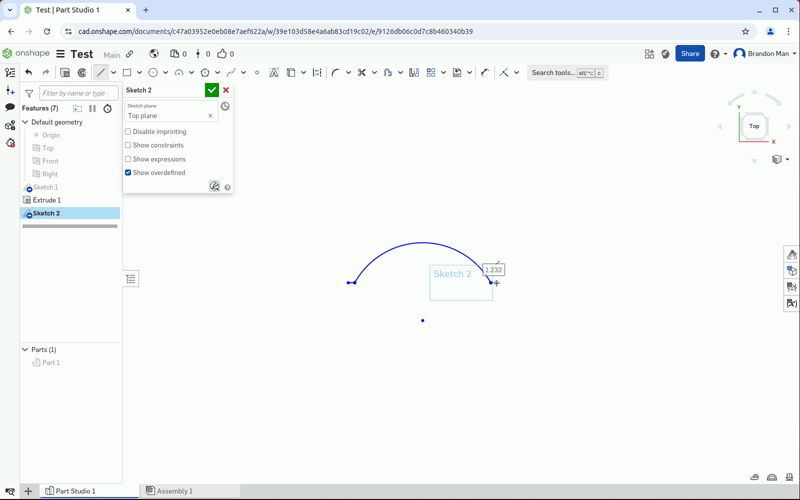
key(esc)
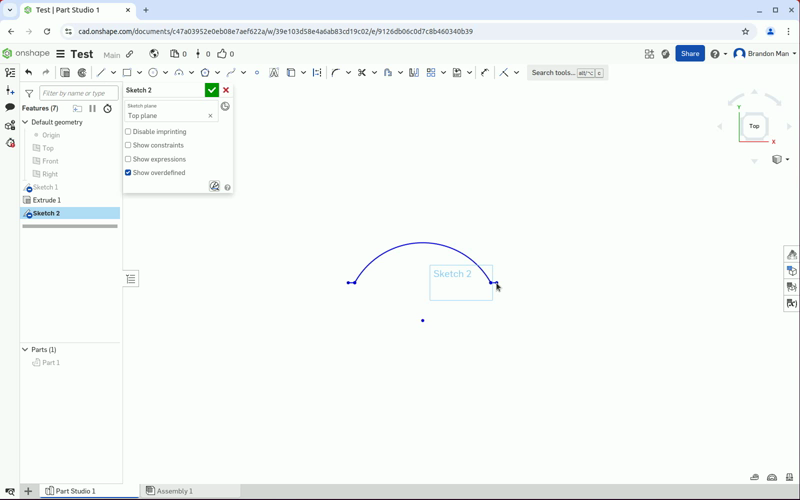
key(a)
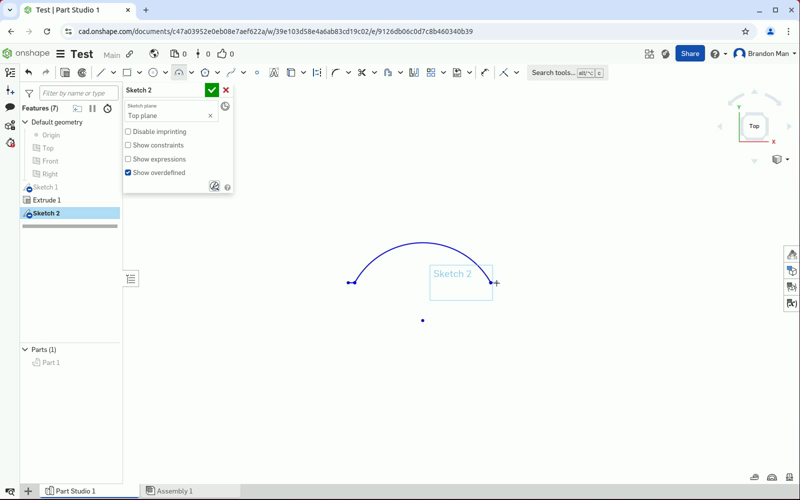
mouse_move(496, 282)
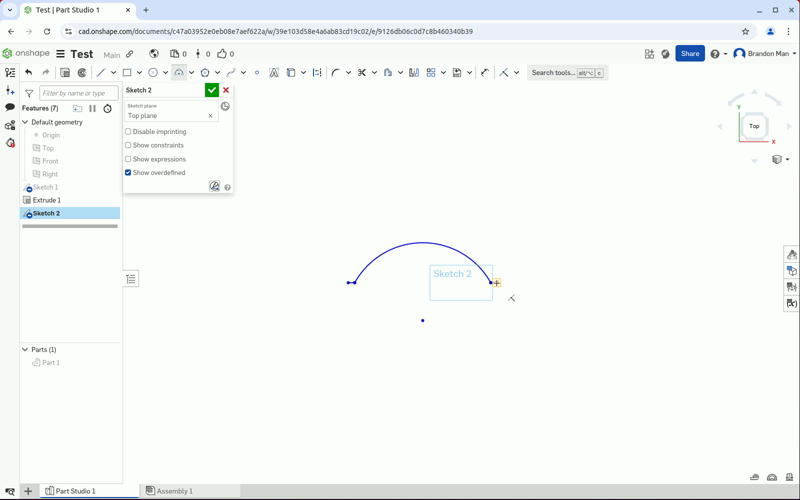
click(496, 282)
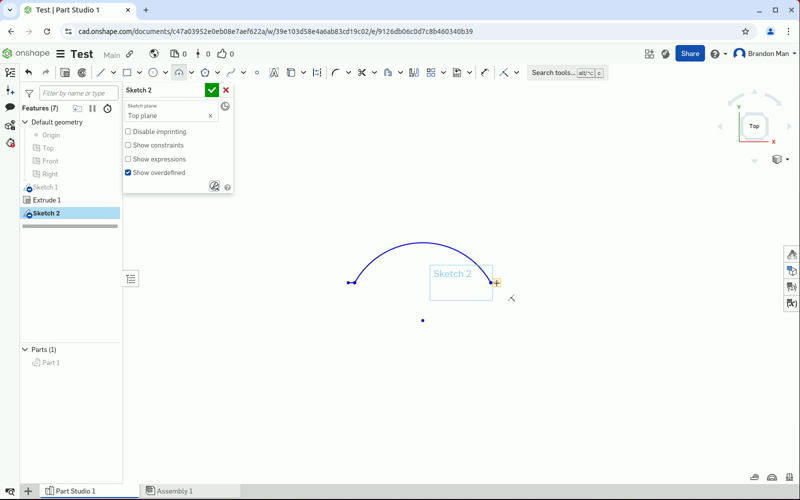
mouse_move(348, 282)
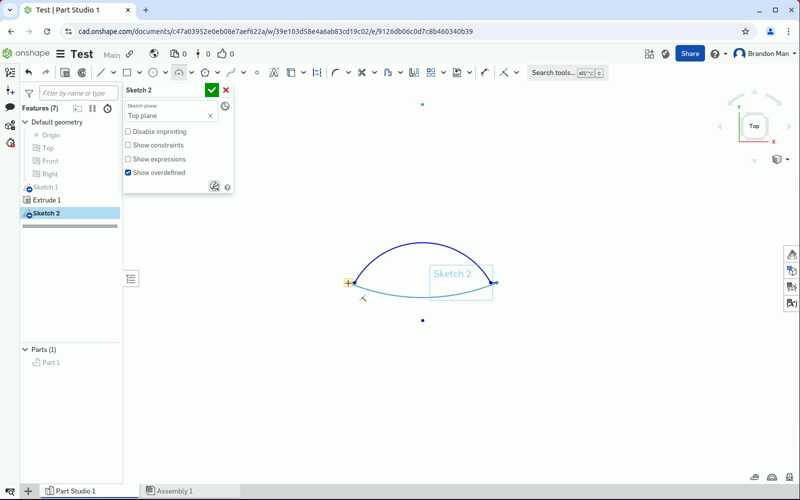
click(348, 282)
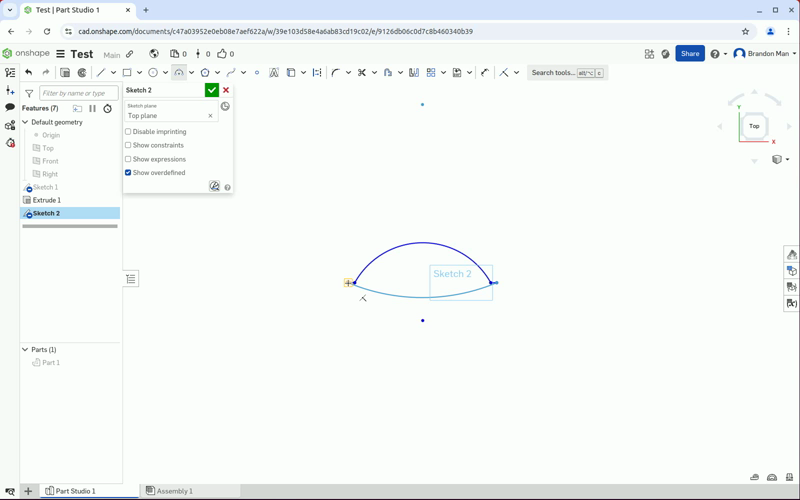
key_down(shift)
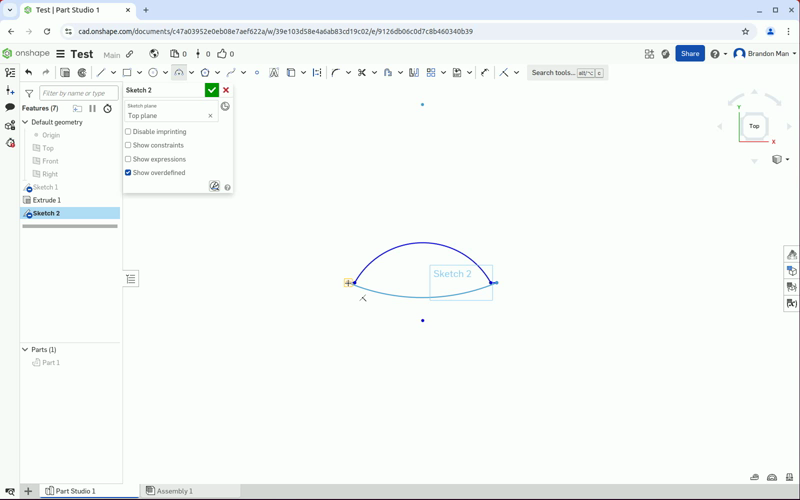
mouse_move(422, 237)
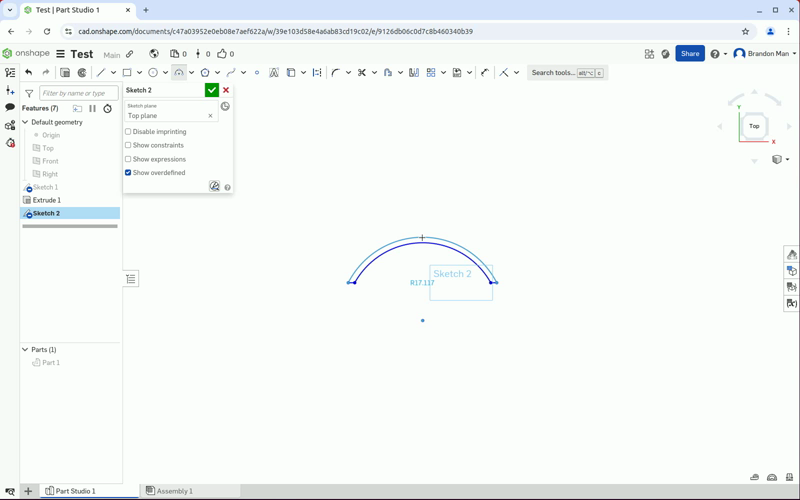
click(422, 237)
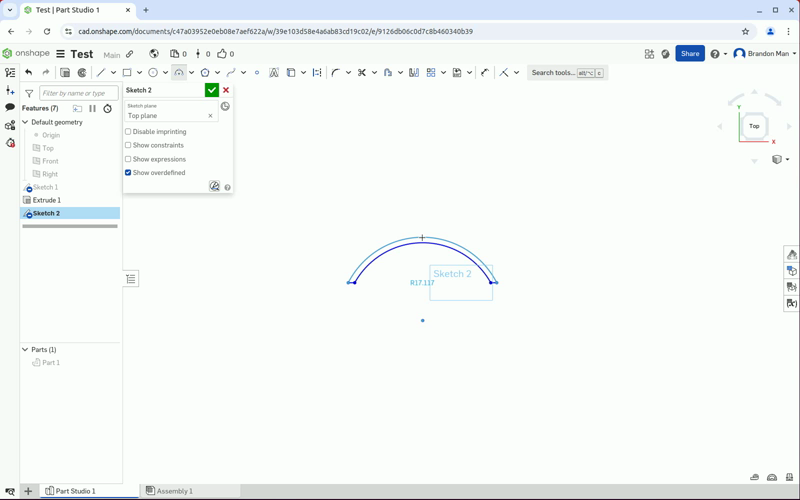
key_up(shift)
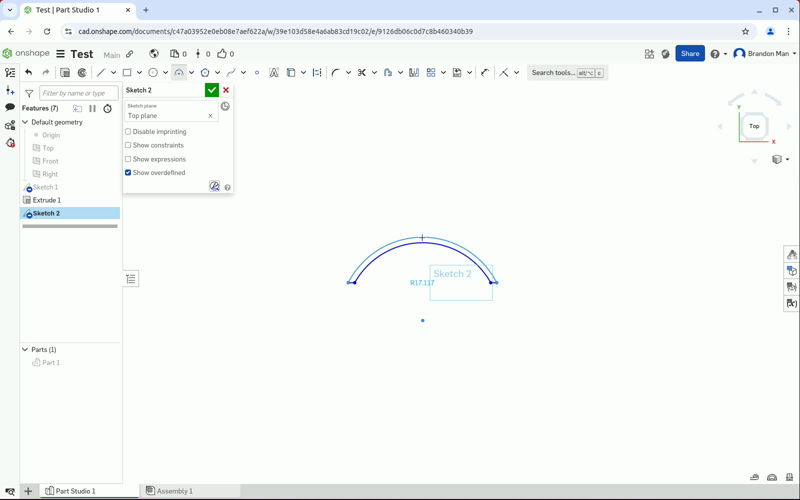
key(esc)
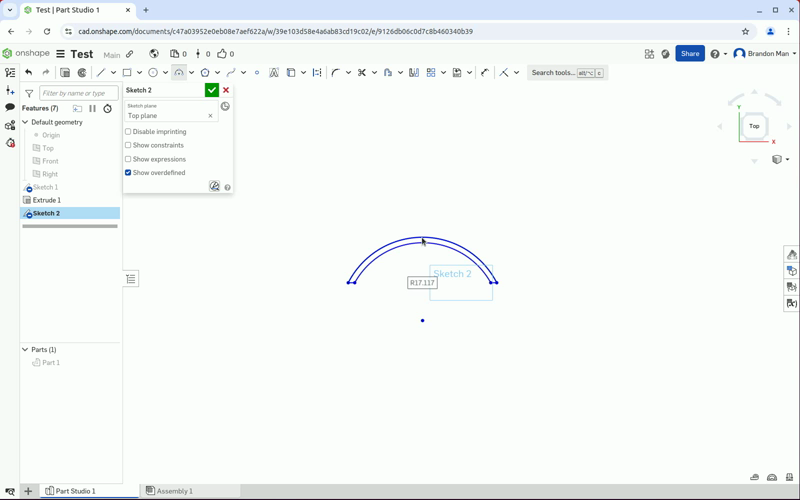
mouse_move(370, 258)
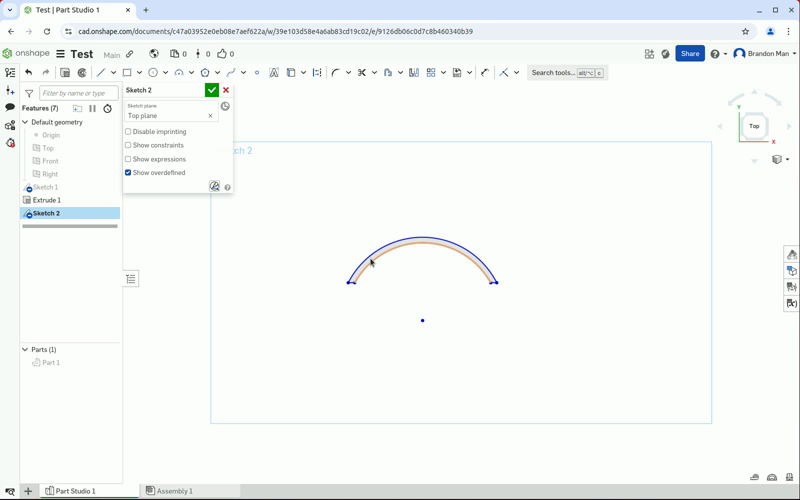
scroll(6)
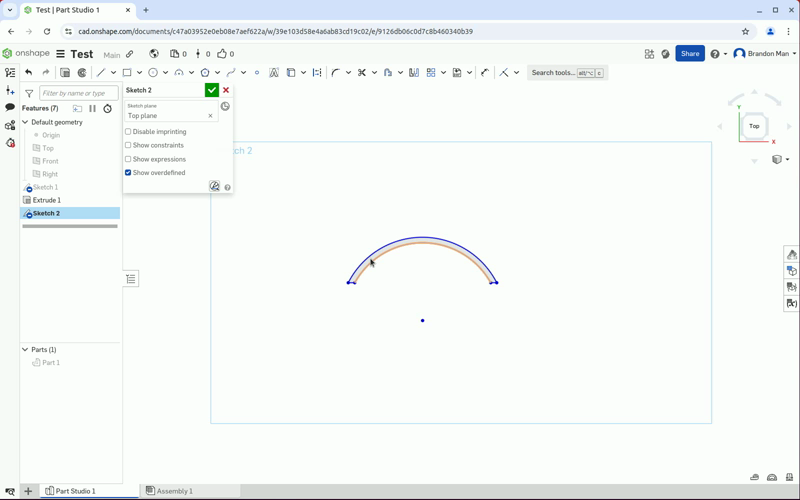
scroll(6)
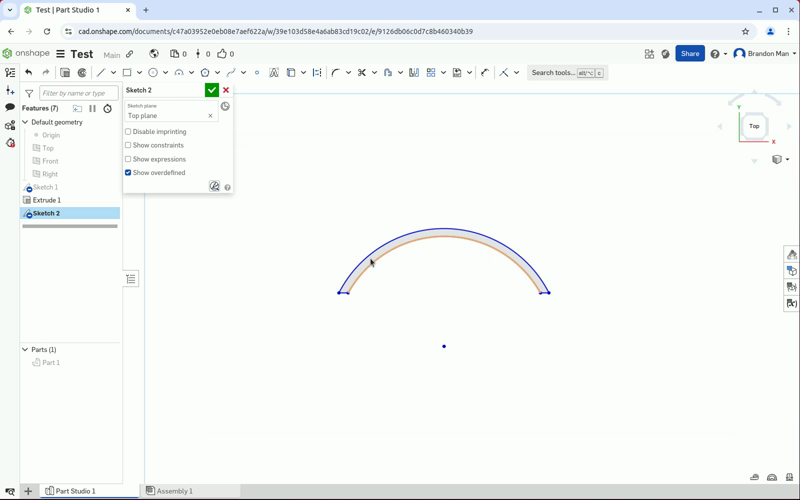
scroll(6)
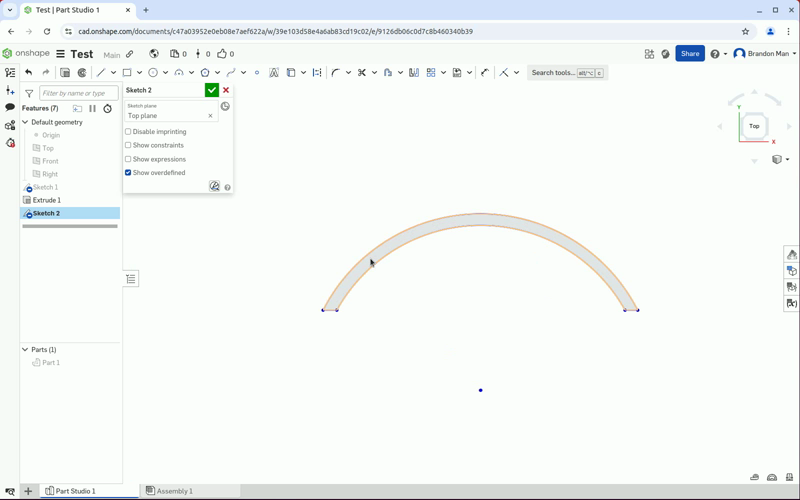
scroll(6)
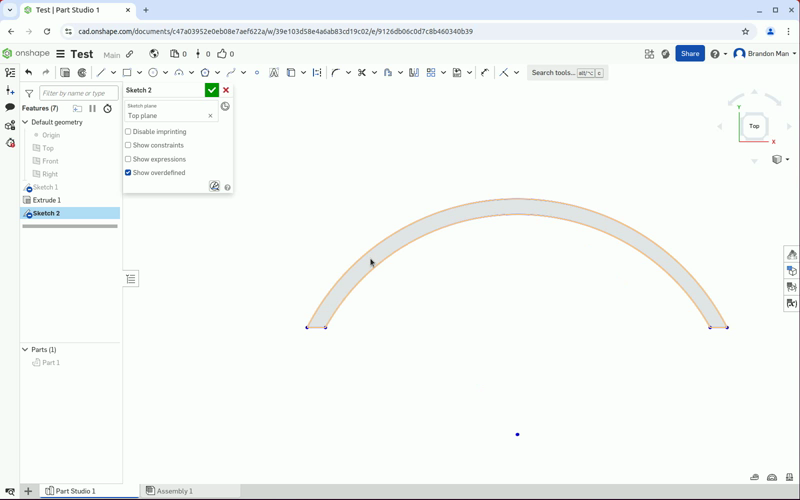
scroll(6)
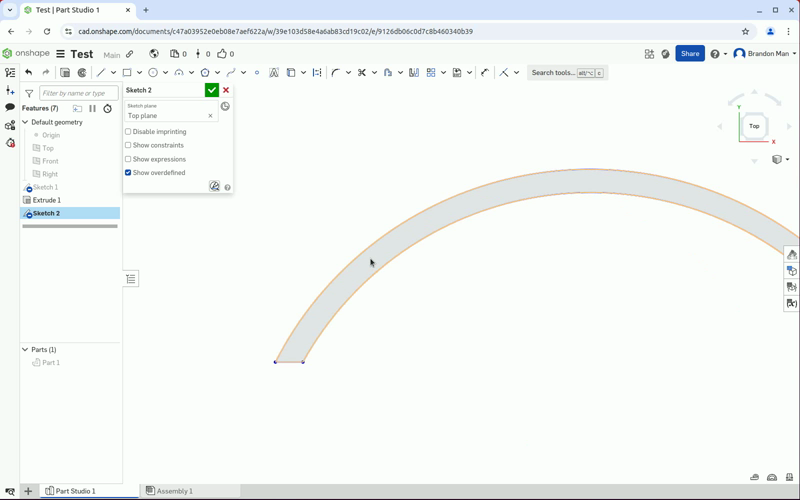
scroll(6)
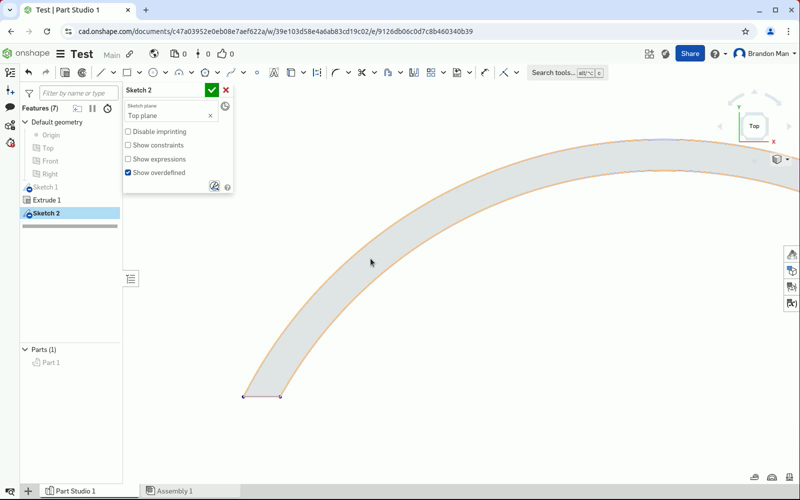
scroll(6)
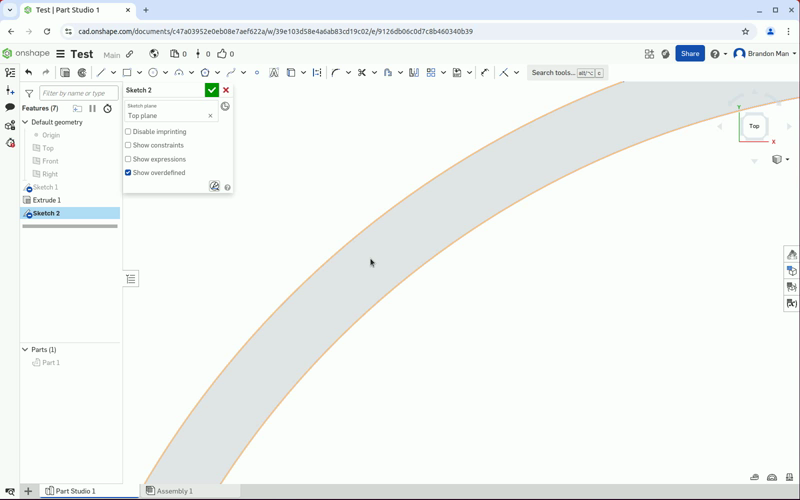
click(370, 258)
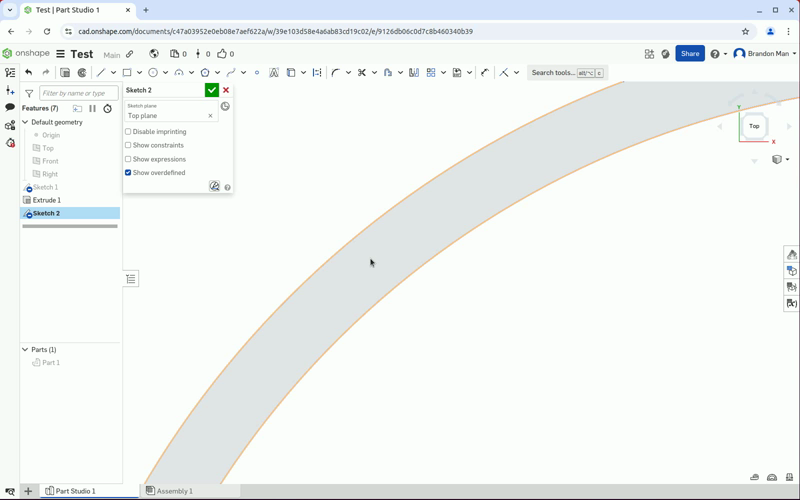
scroll(-6)
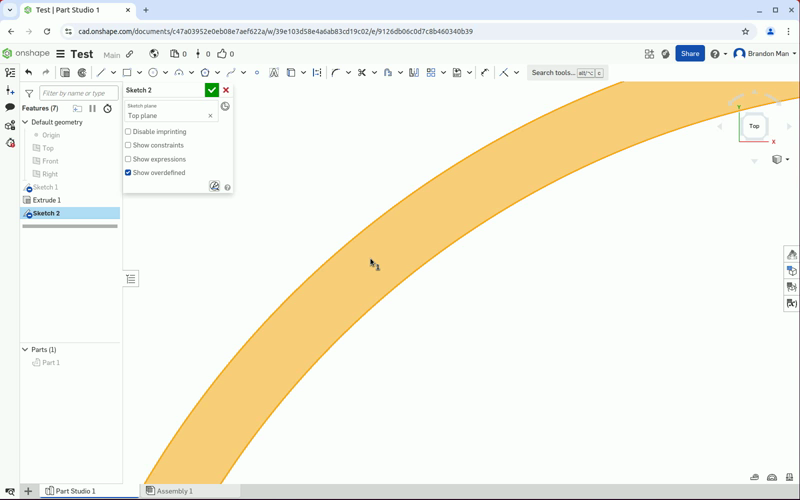
scroll(-6)
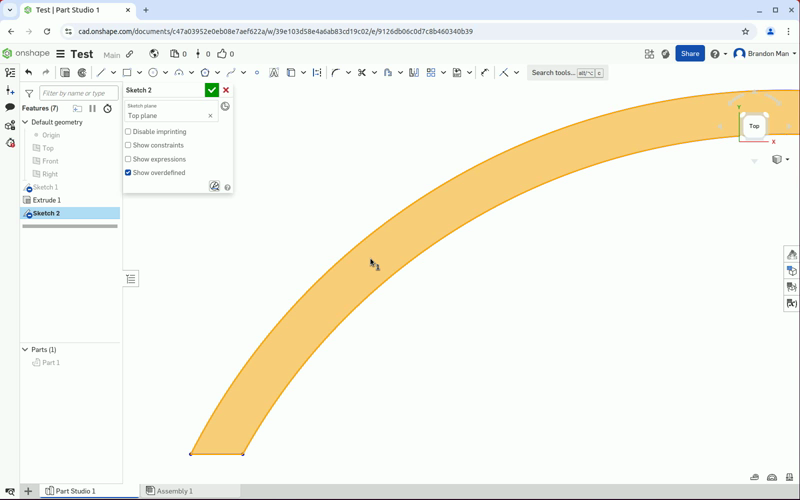
scroll(-6)
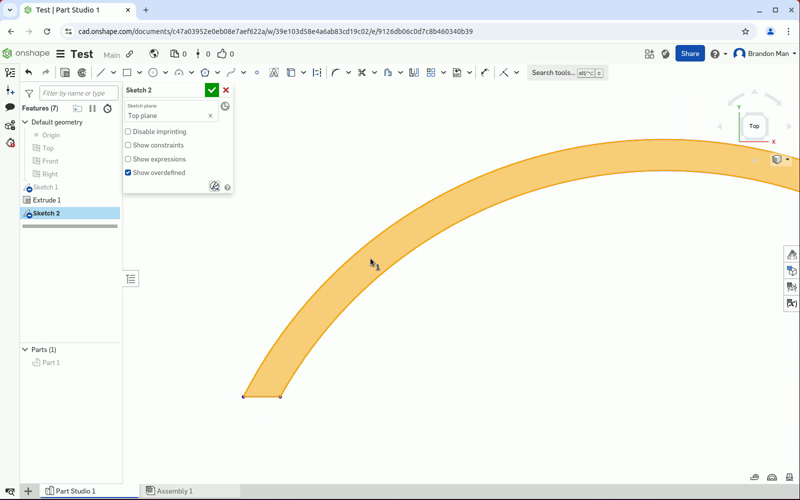
scroll(-6)
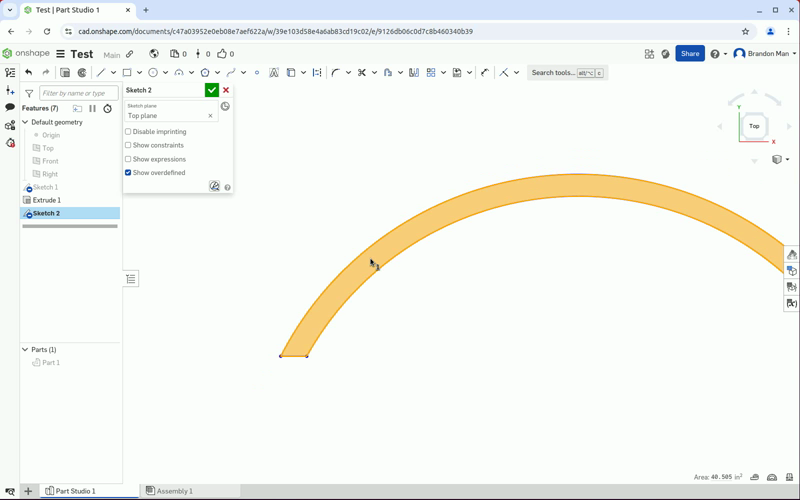
scroll(-6)
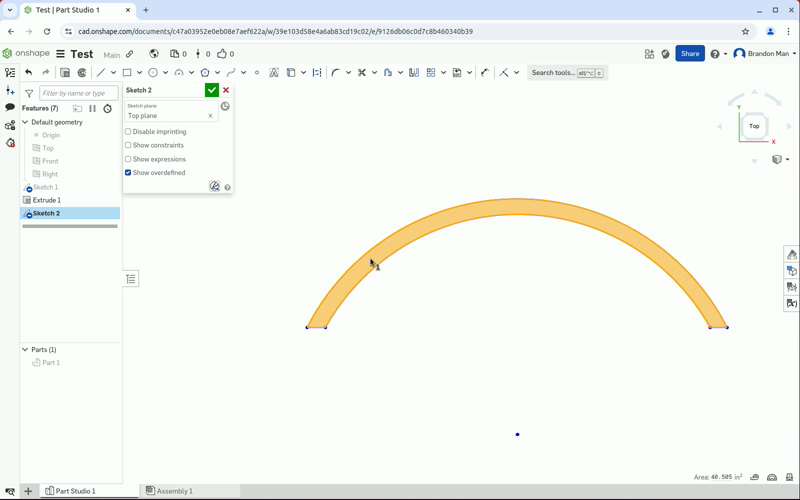
scroll(-6)
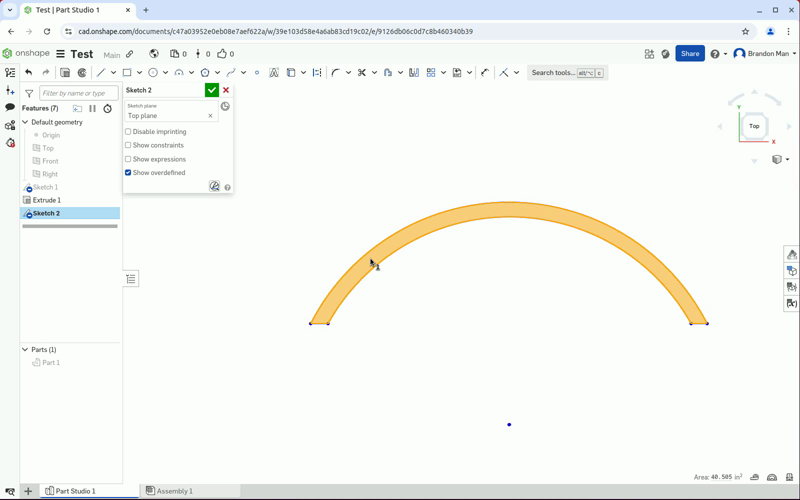
scroll(-6)
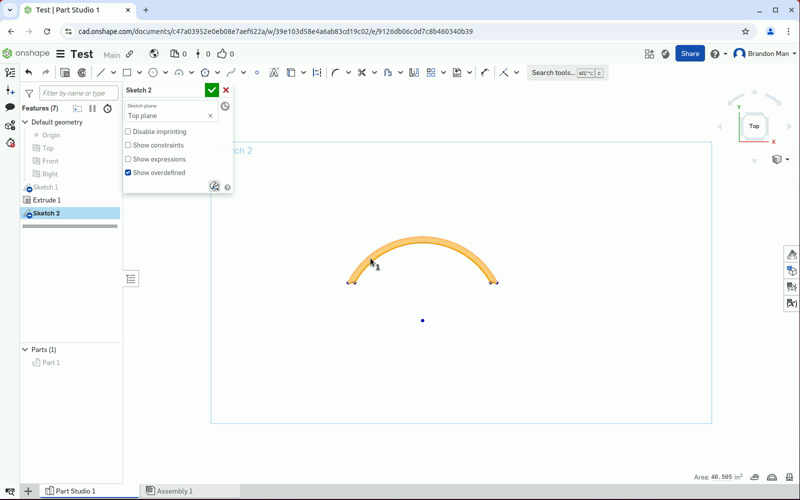
mouse_move(73, 352)
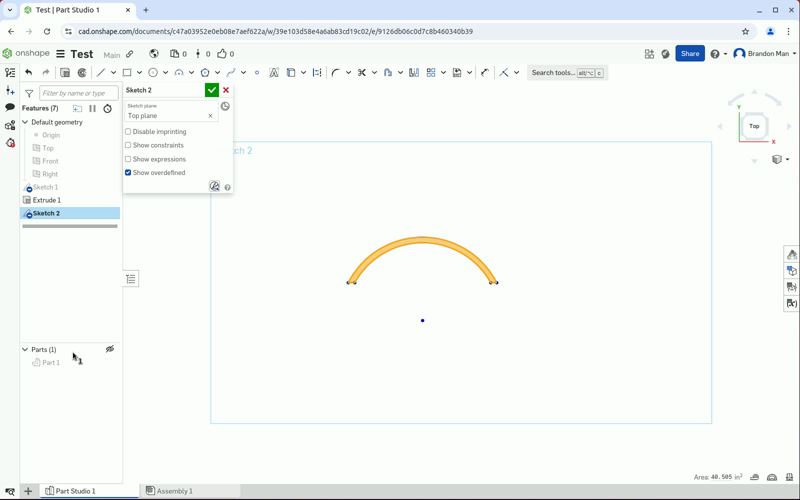
key(shift+y)
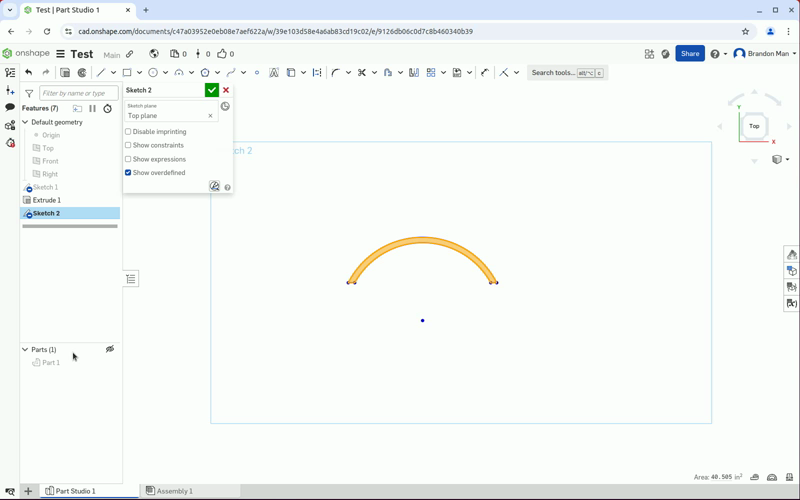
key(shift+e)
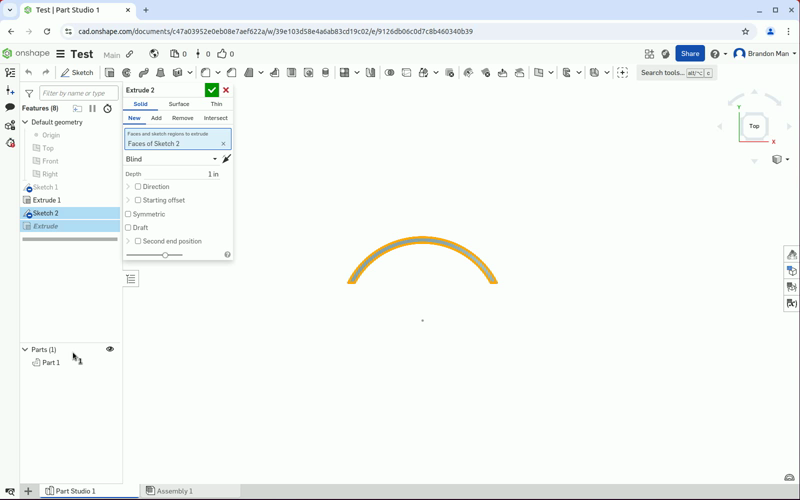
mouse_move(143, 106)
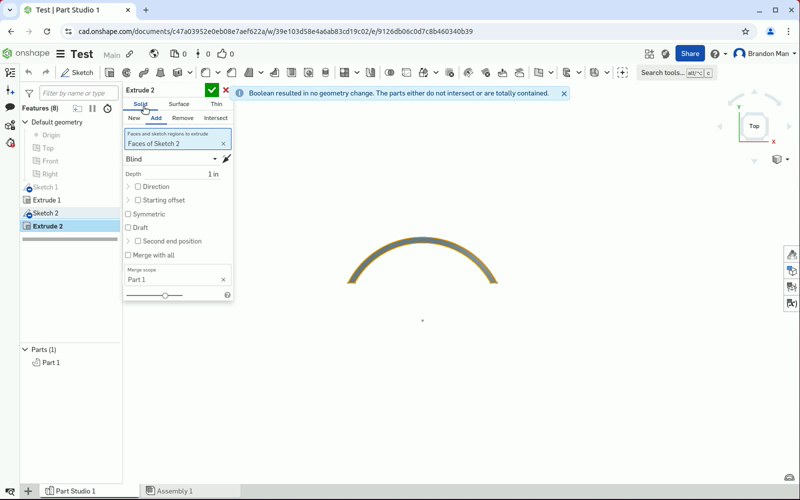
click(143, 106)
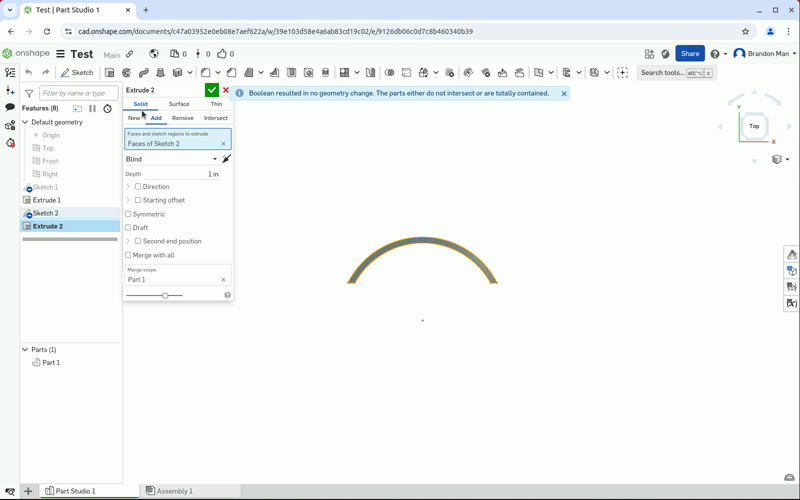
mouse_move(137, 120)
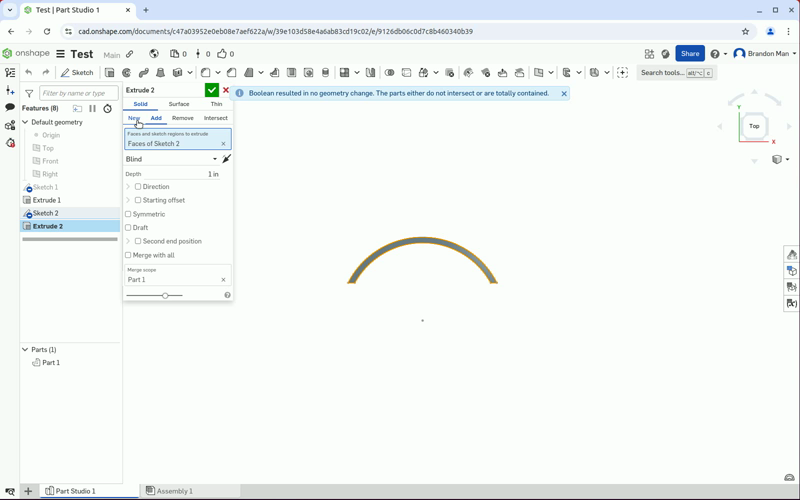
click(137, 120)
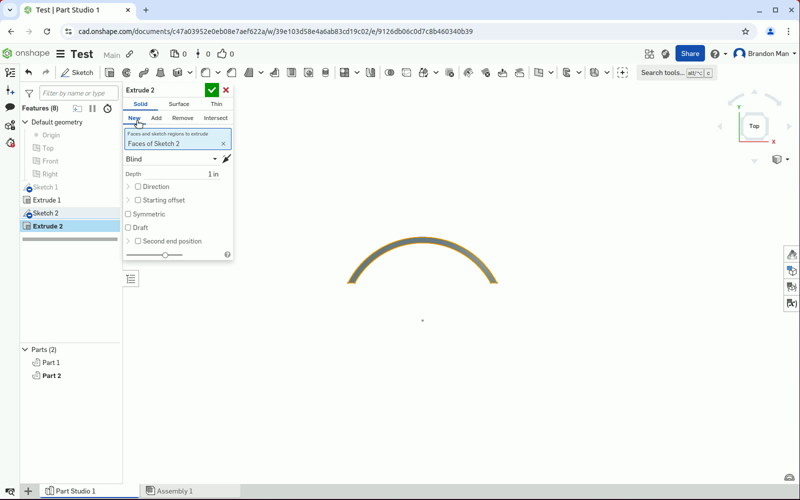
key(tab, 4)
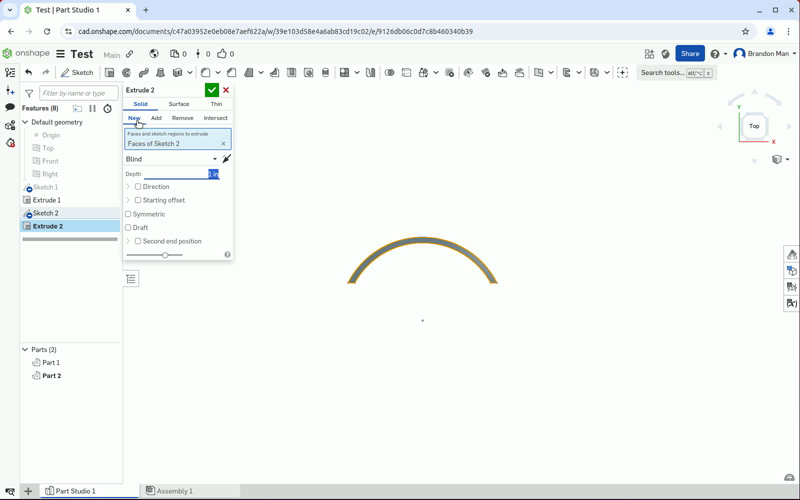
text(2.648)
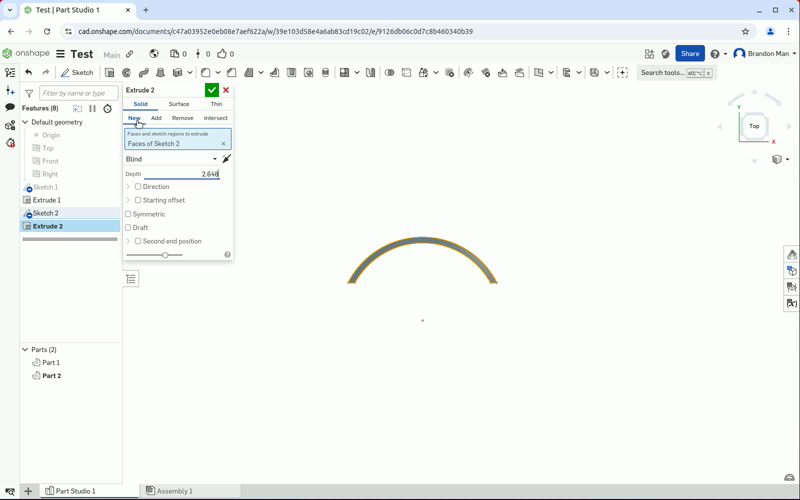
key(enter)
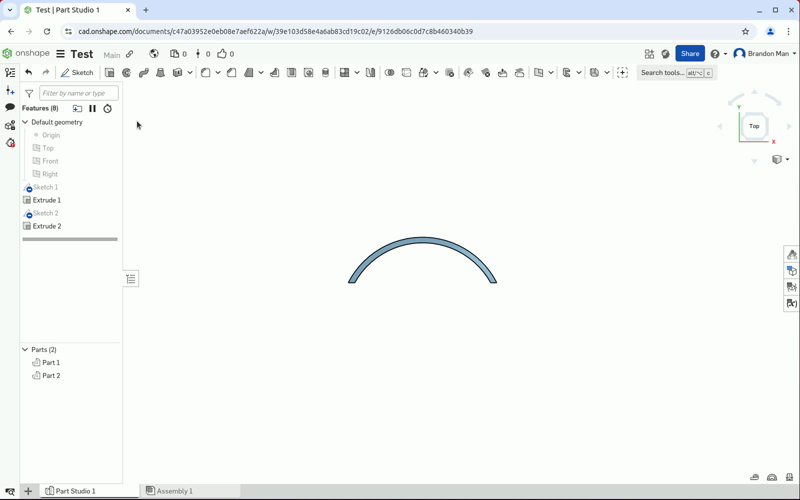
key(shift+h)
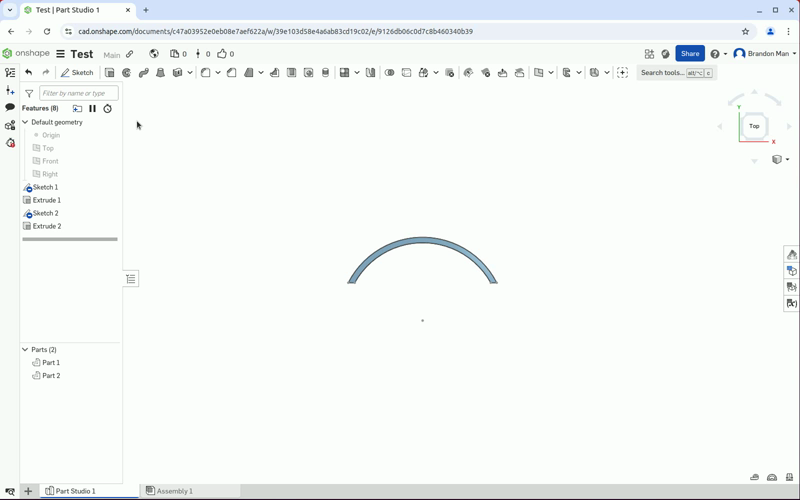
key(shift+h)
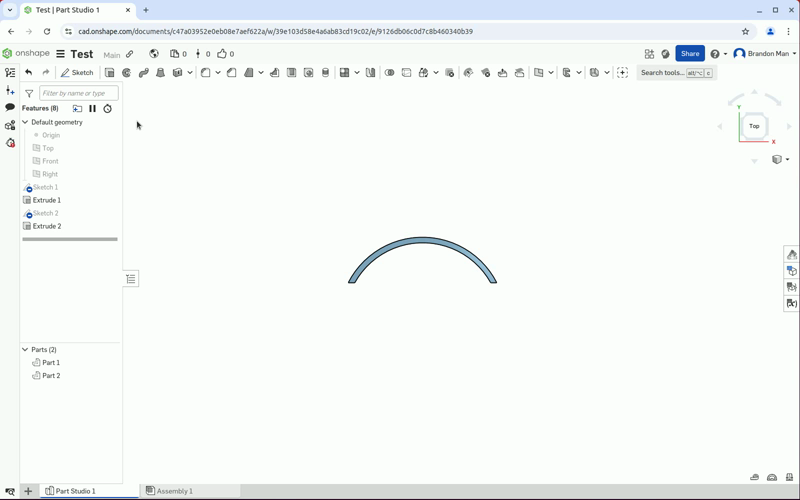
mouse_move(73, 189)
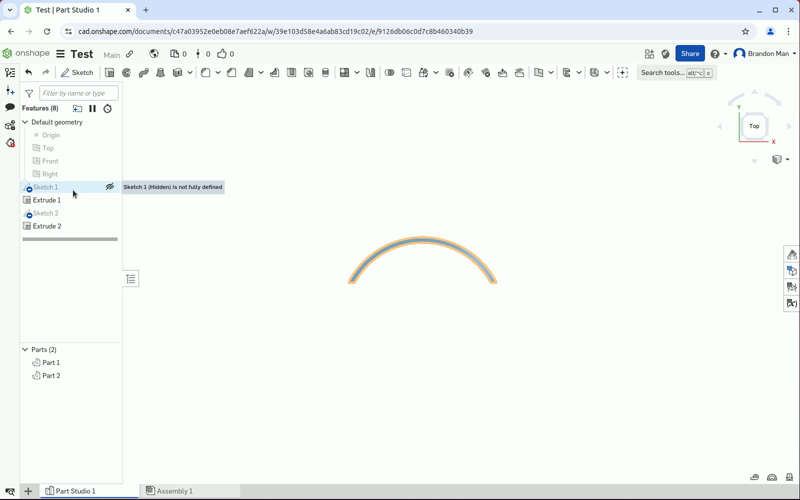
click(73, 189)
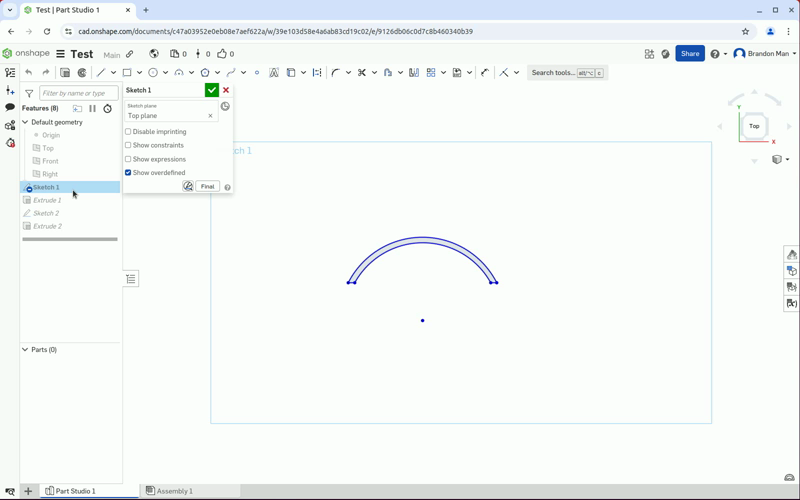
mouse_move(229, 92)
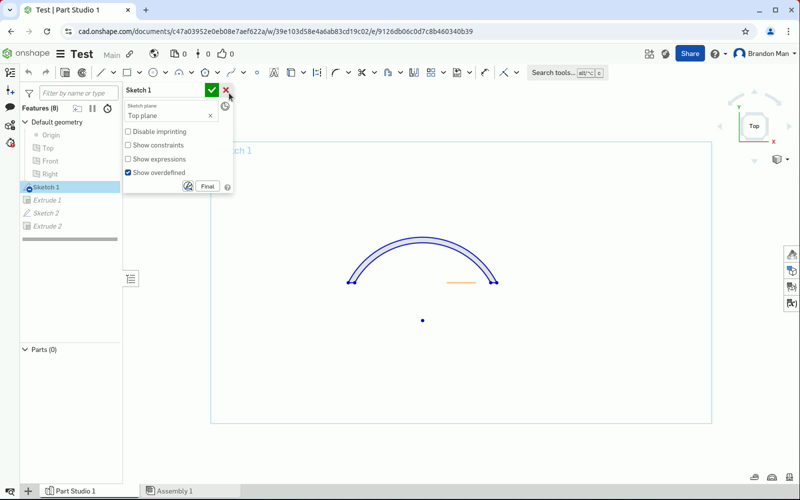
click(229, 92)
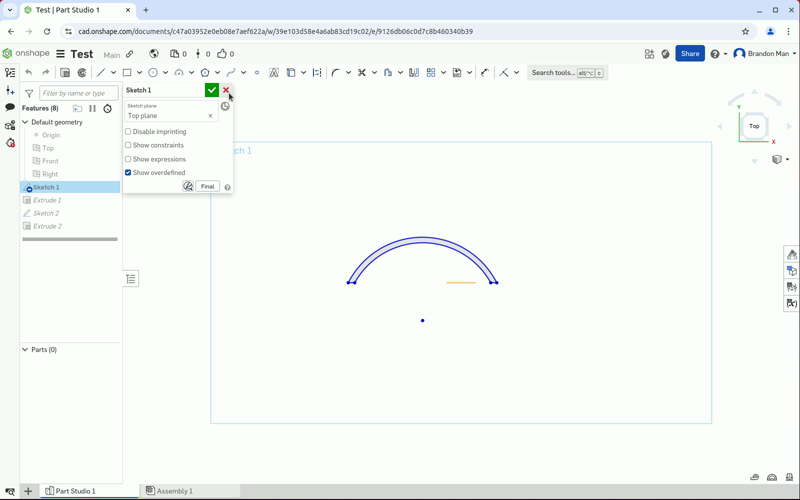
key(shift+s)
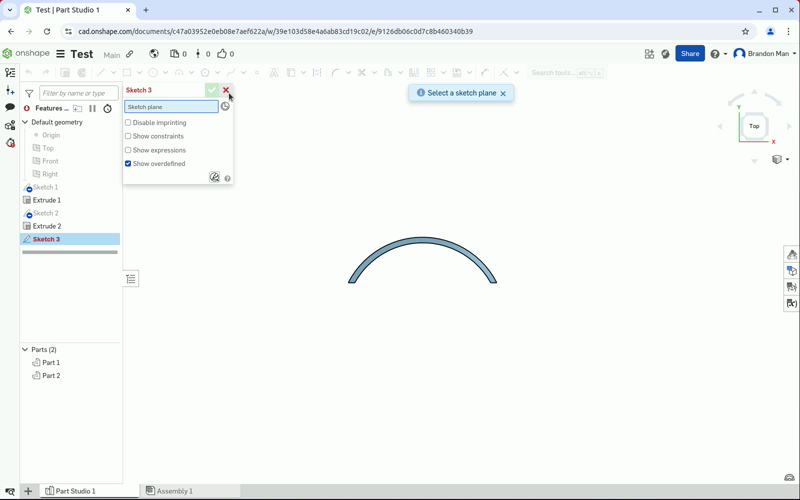
mouse_move(73, 150)
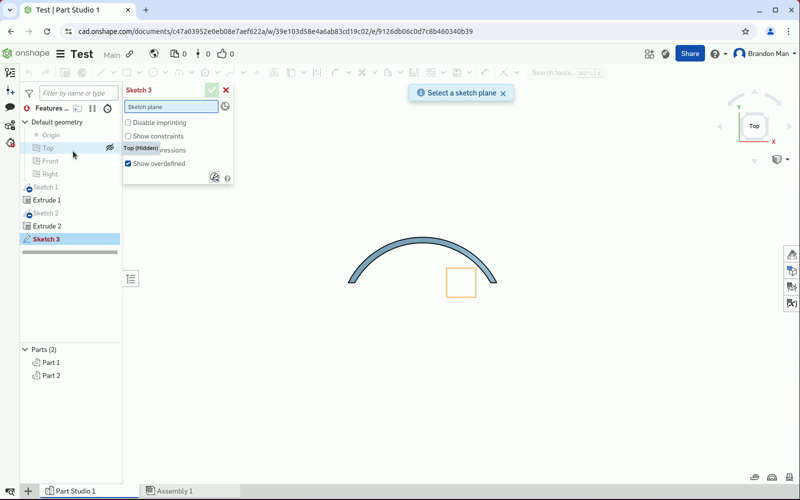
click(73, 150)
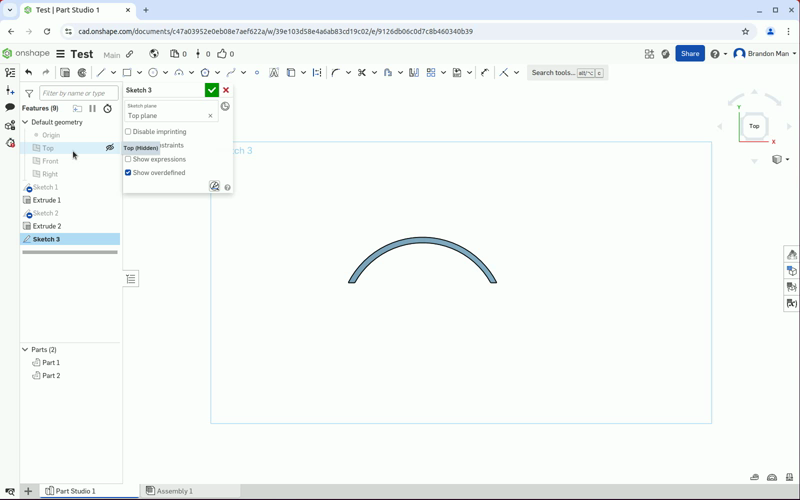
mouse_move(73, 352)
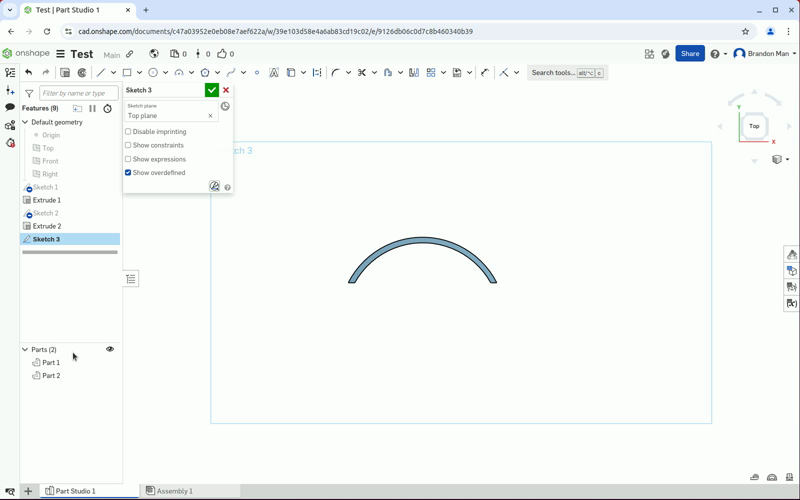
key(y)
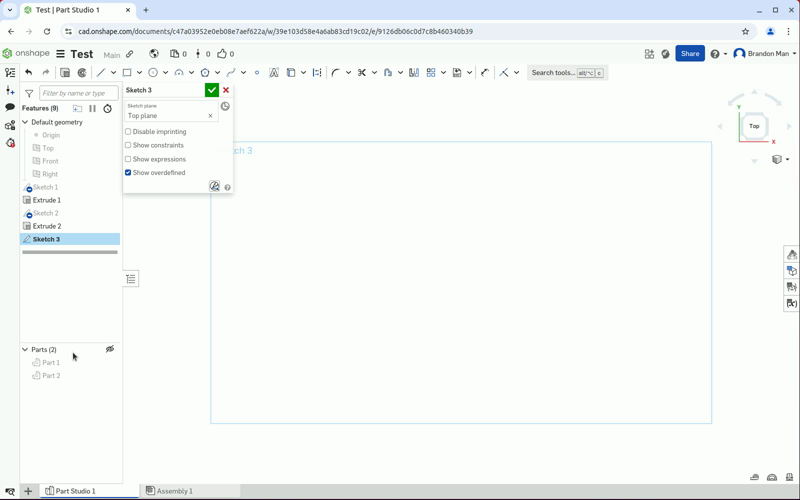
key(l)
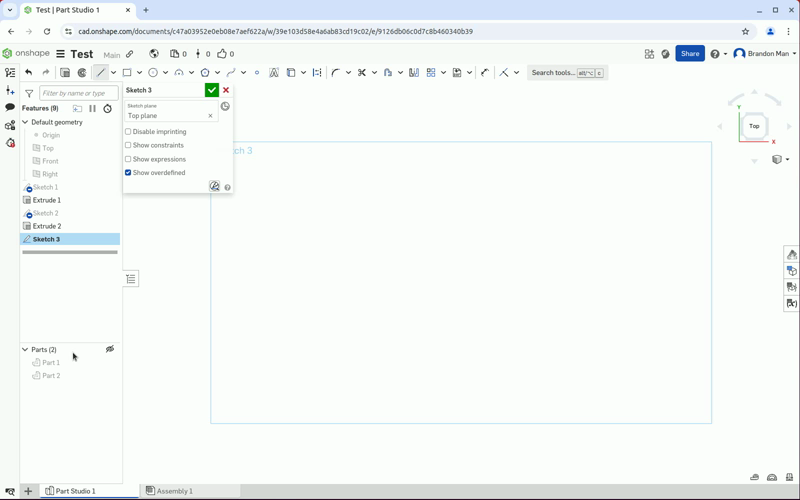
key_down(shift)
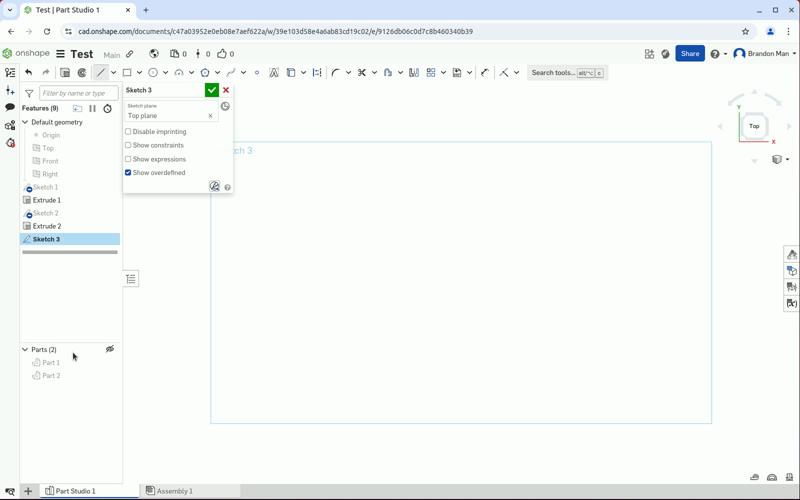
mouse_move(348, 282)
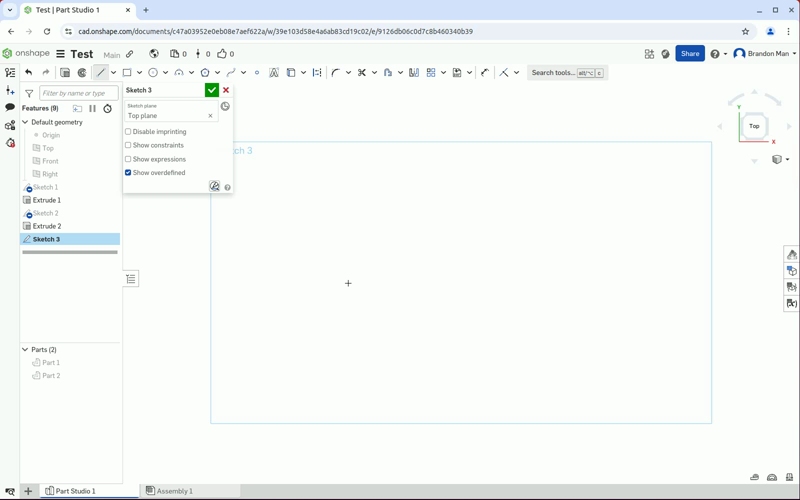
click(348, 282)
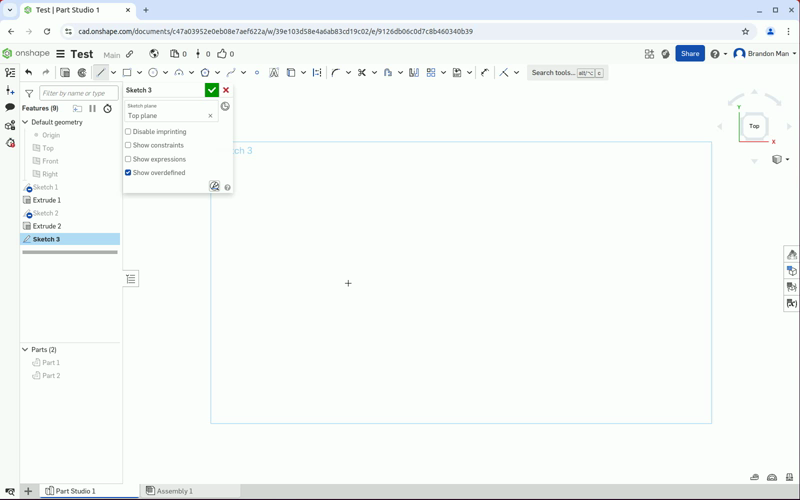
key_up(shift)
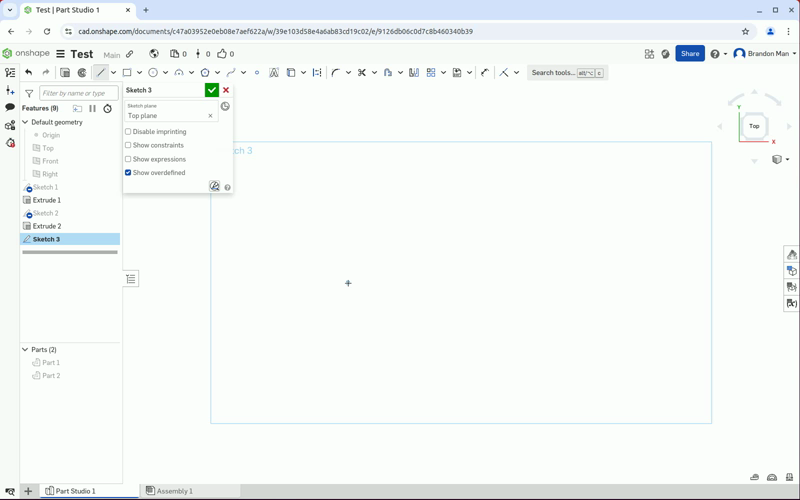
key_down(shift)
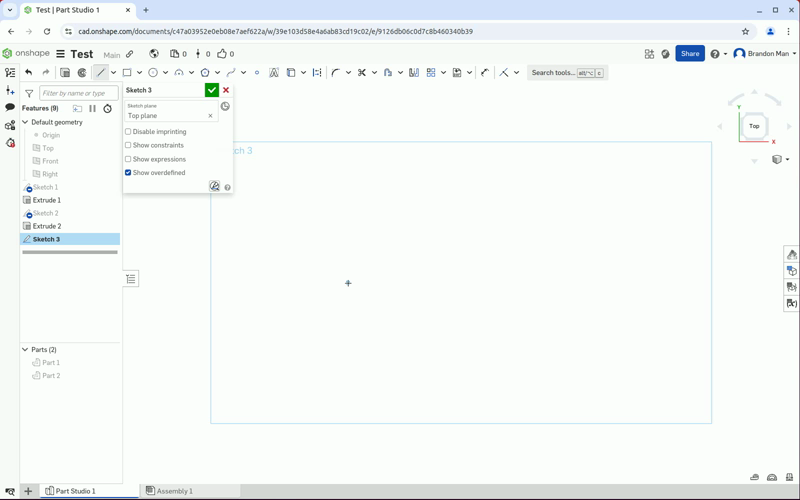
mouse_move(378, 282)
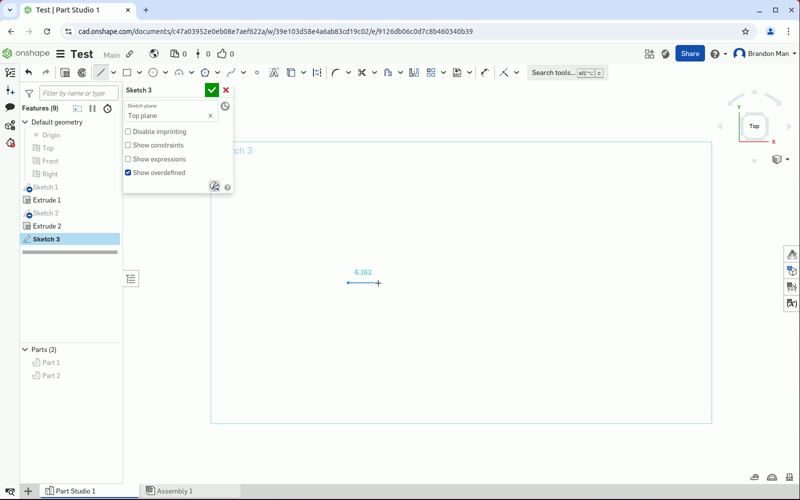
mouse_move(354, 282)
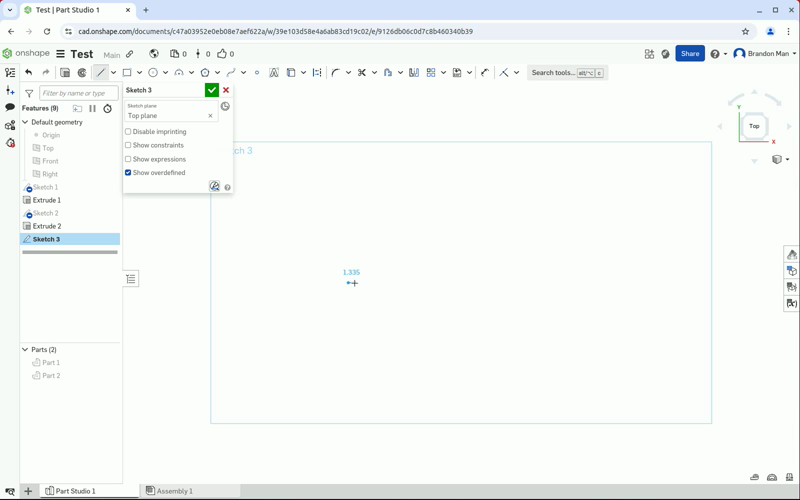
scroll(6)
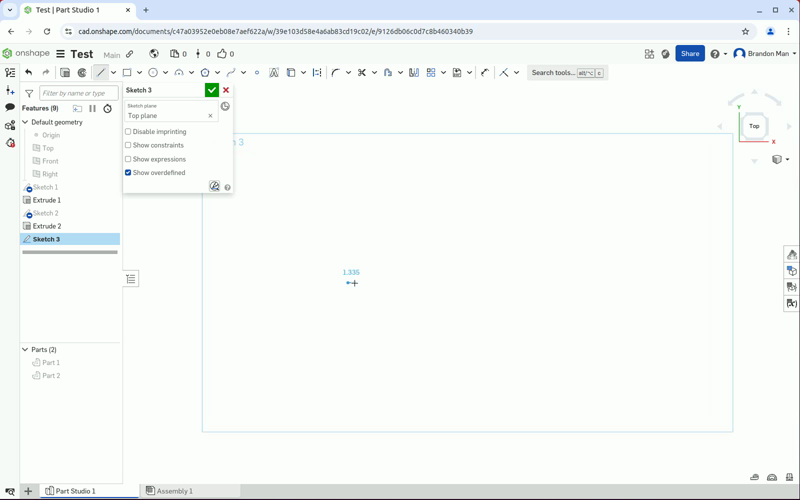
scroll(6)
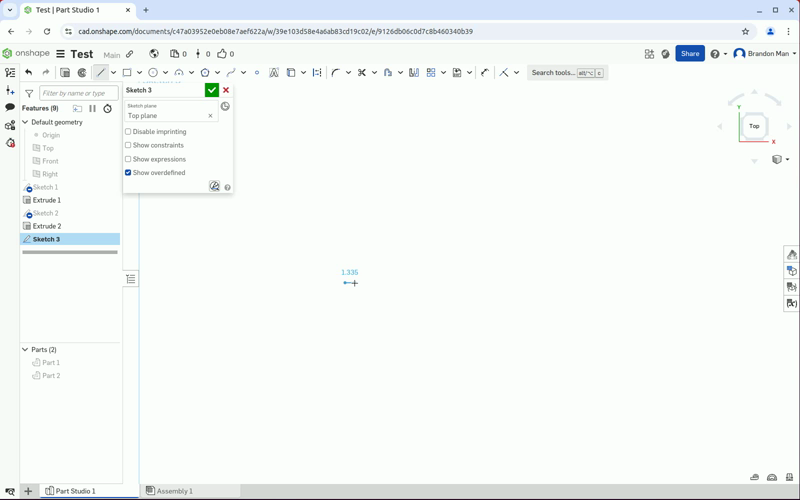
scroll(6)
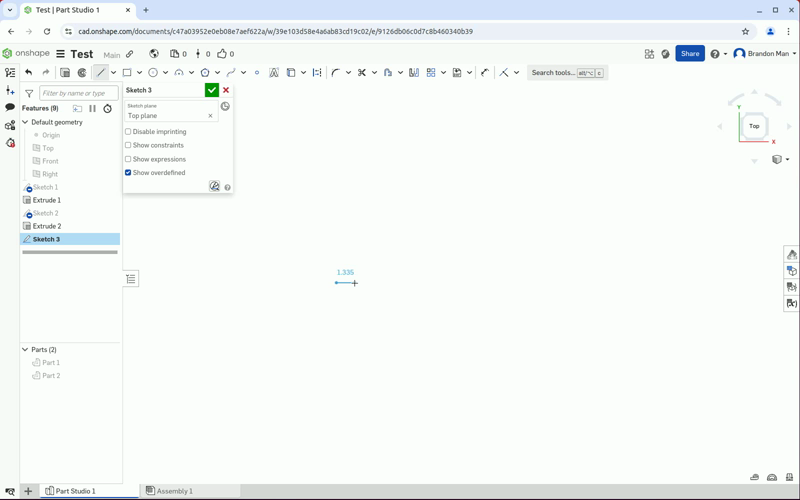
scroll(6)
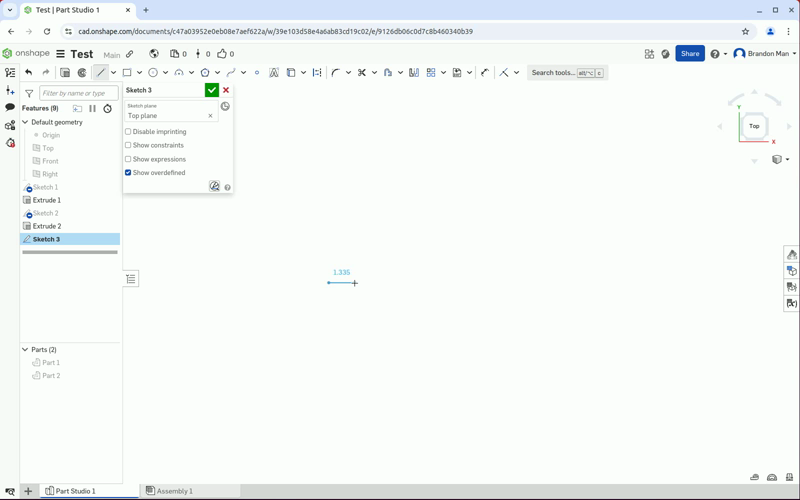
scroll(6)
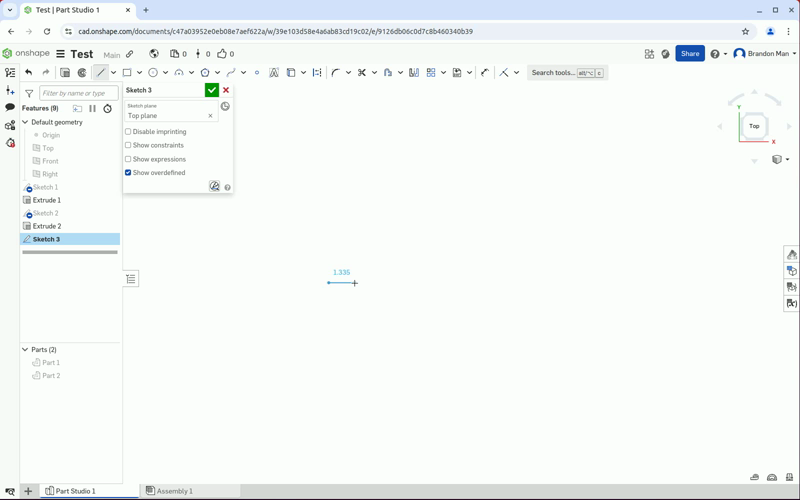
scroll(6)
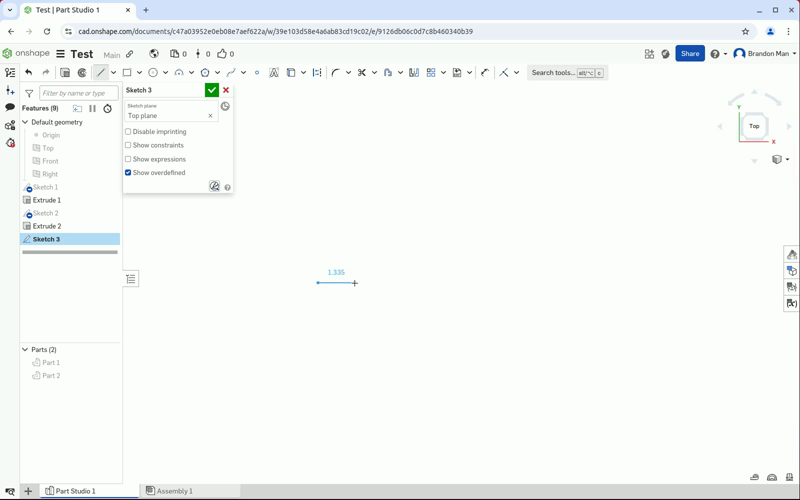
scroll(6)
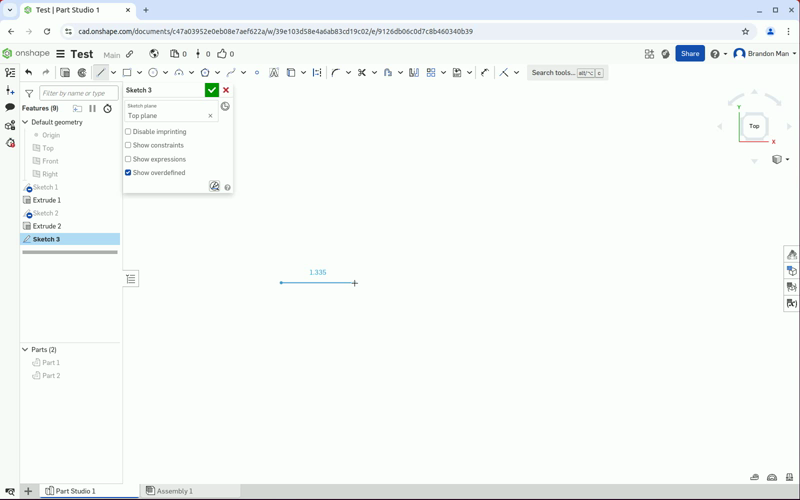
click(354, 282)
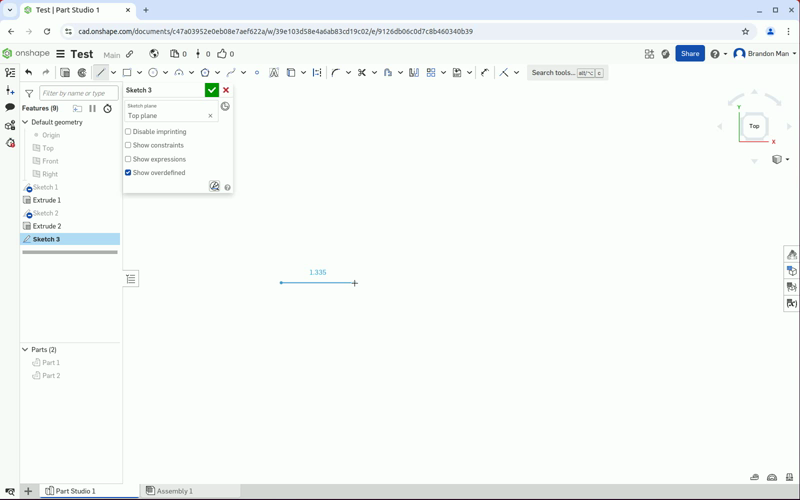
scroll(-6)
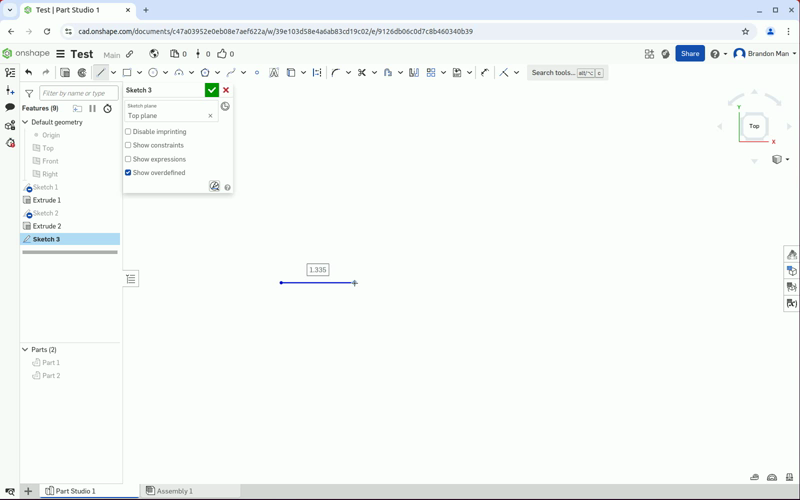
scroll(-6)
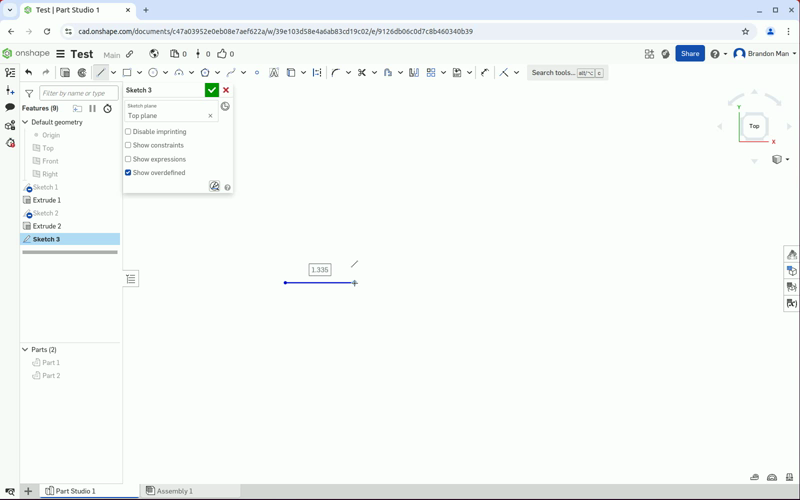
scroll(-6)
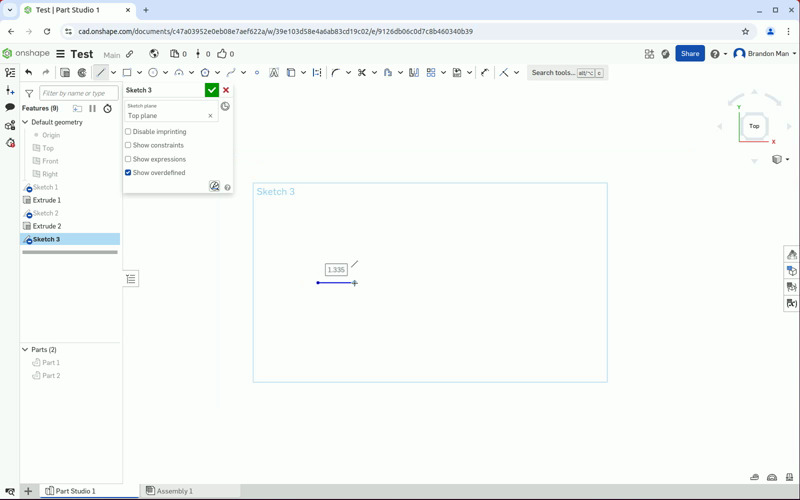
scroll(-6)
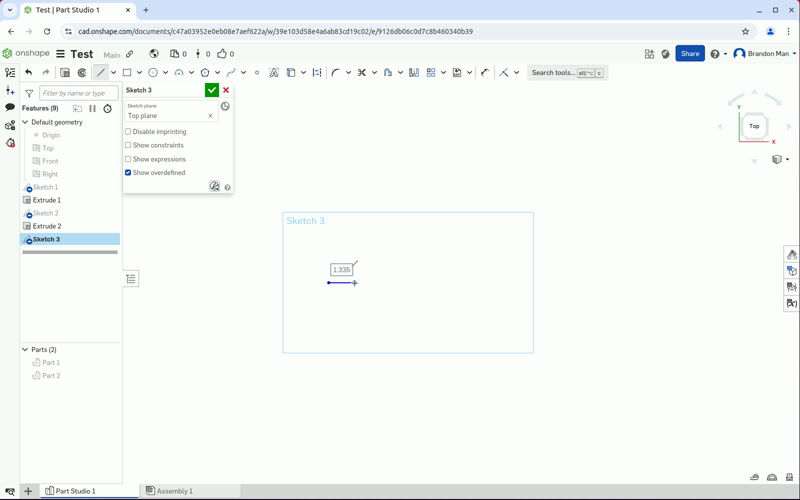
scroll(-6)
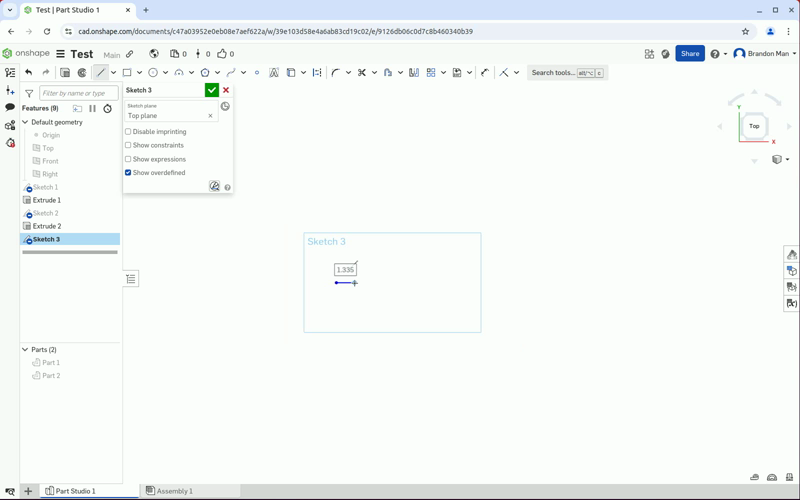
scroll(-6)
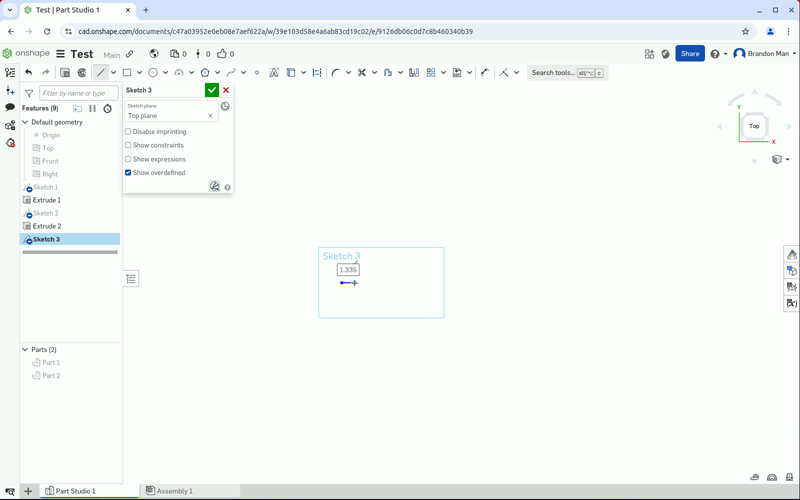
scroll(-6)
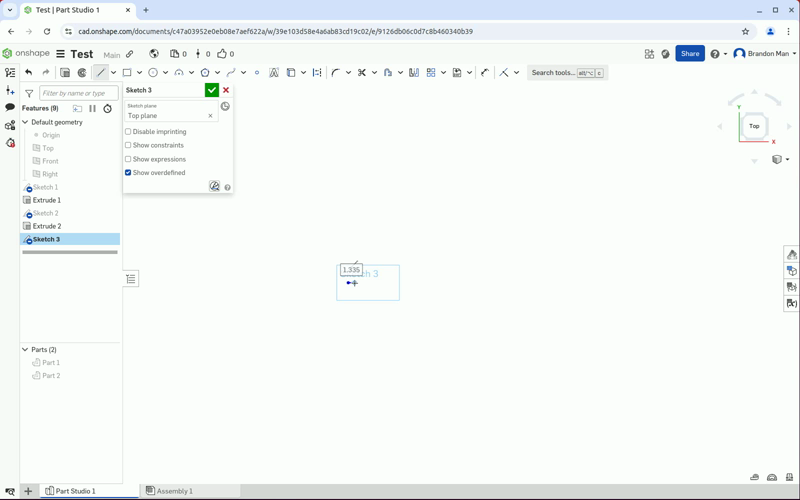
key_up(shift)
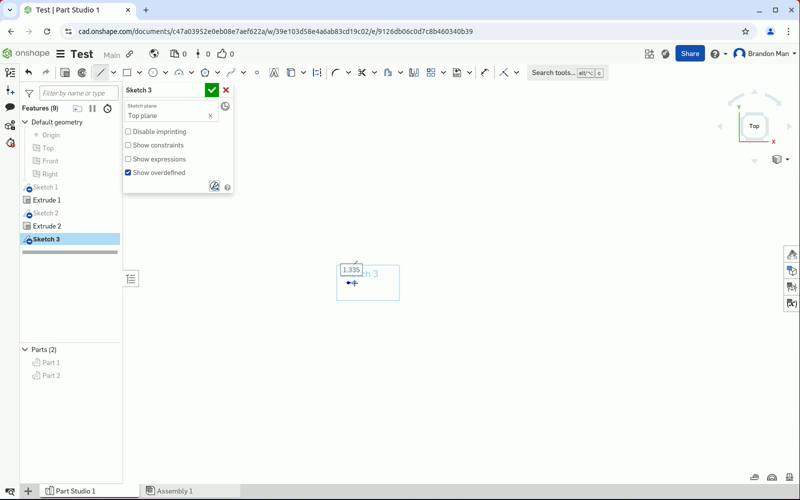
key(esc)
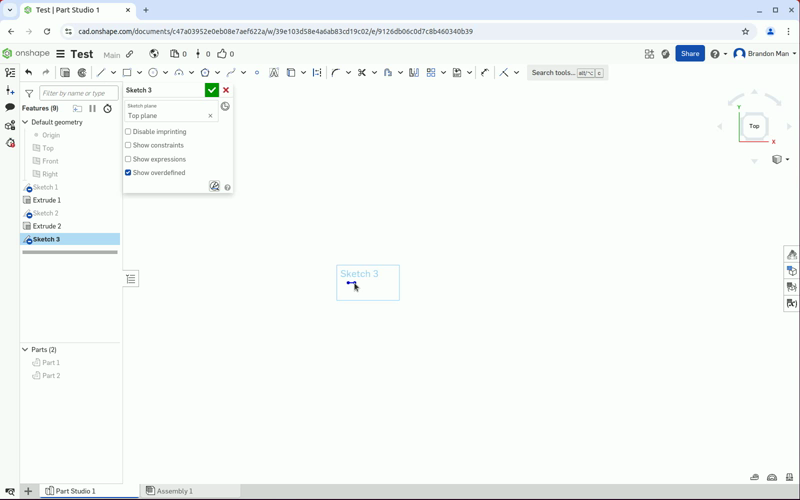
key(a)
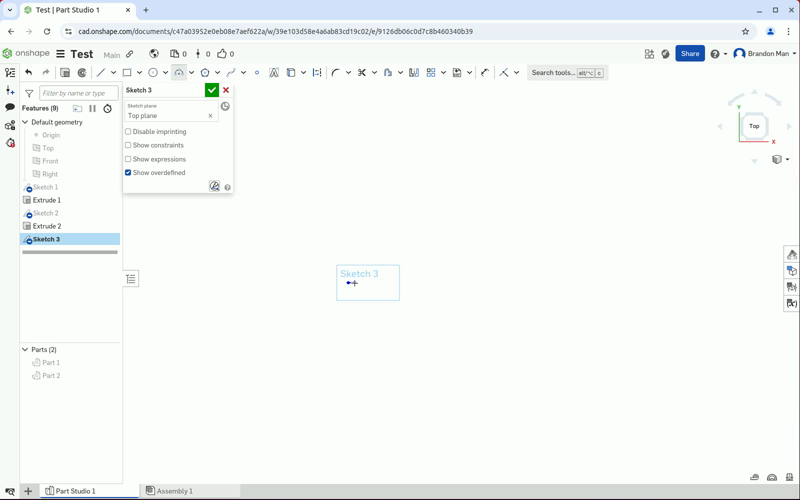
mouse_move(354, 282)
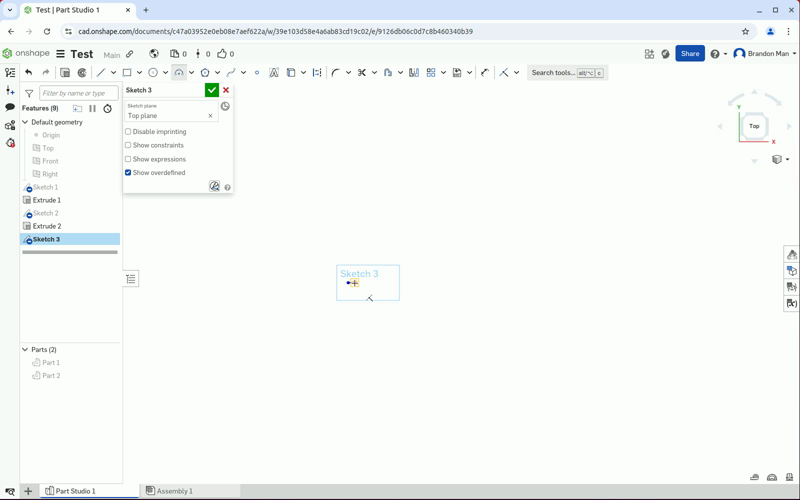
click(354, 282)
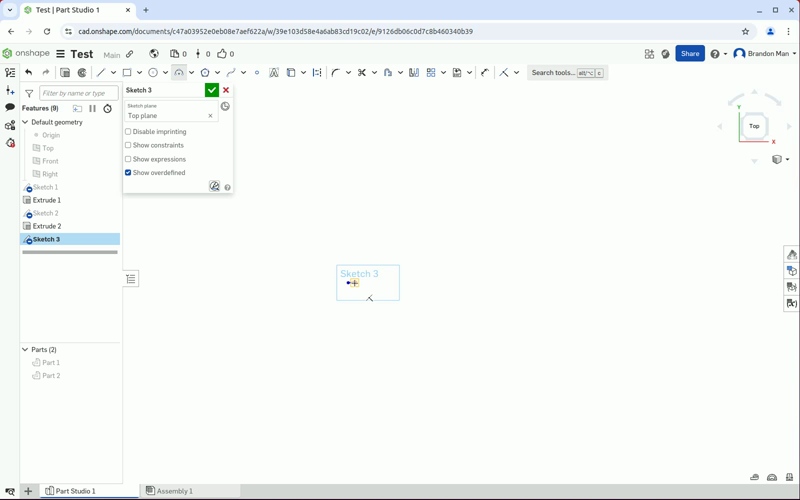
key_down(shift)
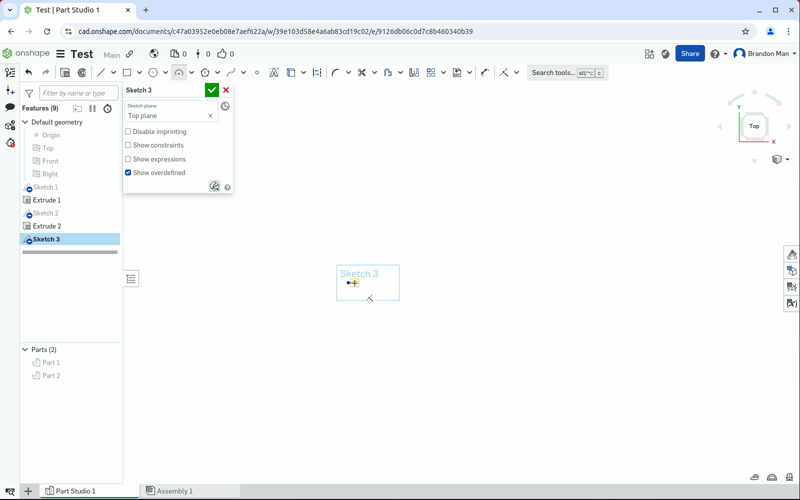
mouse_move(490, 282)
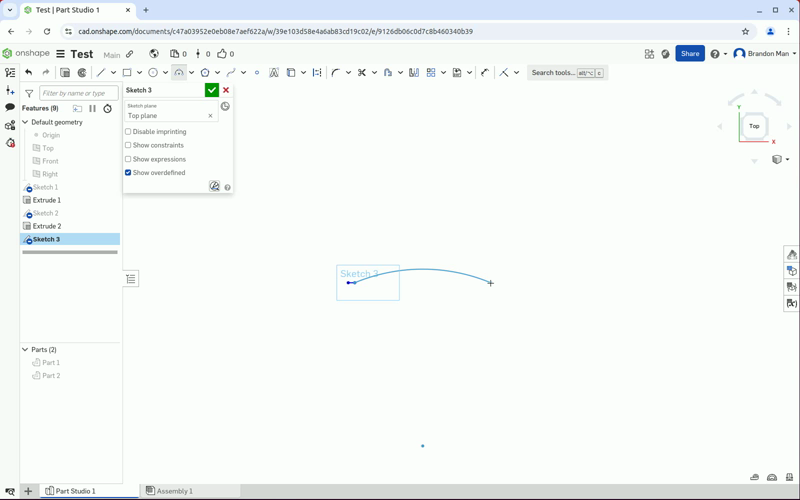
click(490, 282)
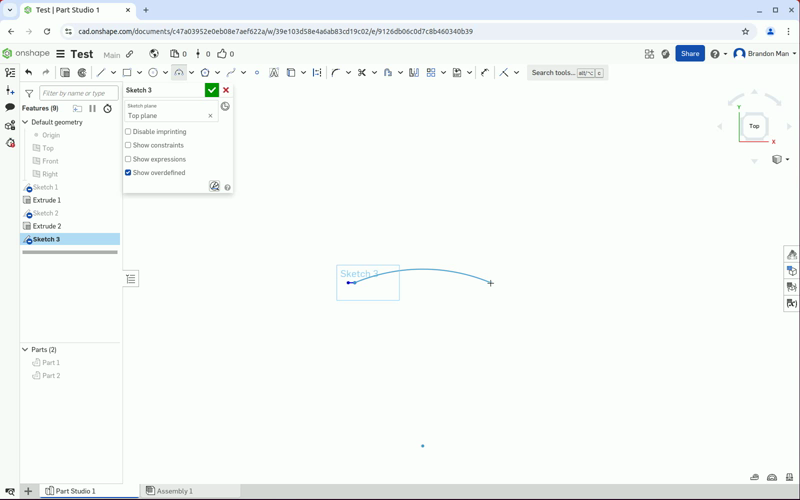
mouse_move(422, 242)
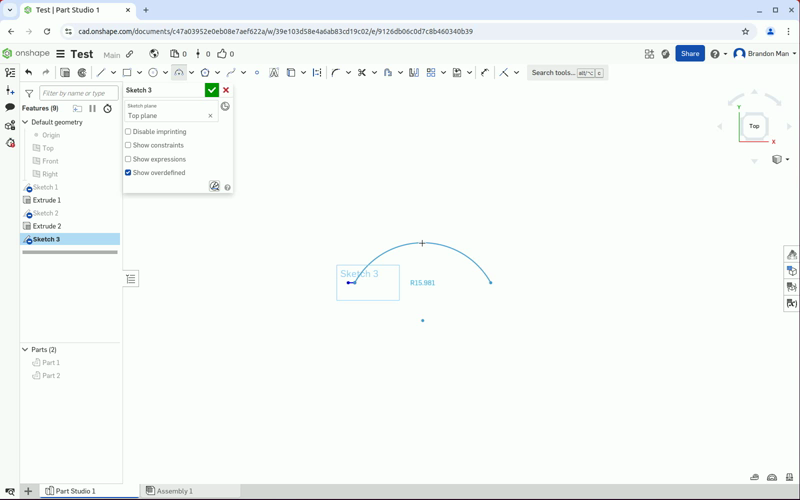
click(422, 242)
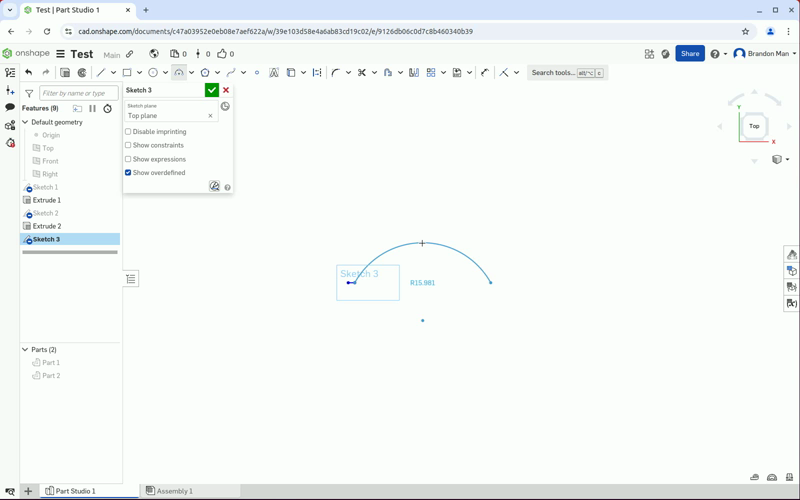
key_up(shift)
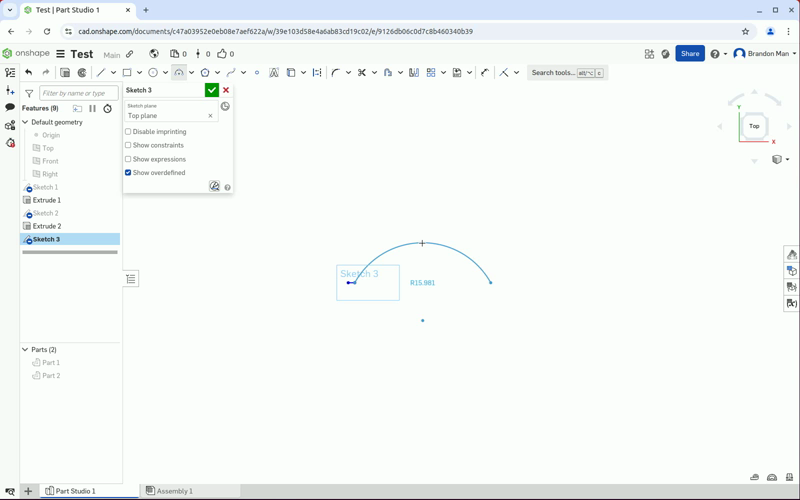
key(esc)
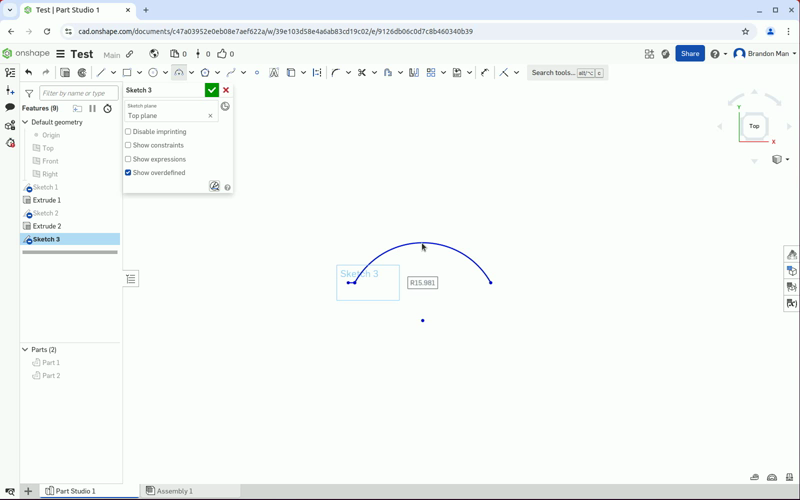
key(l)
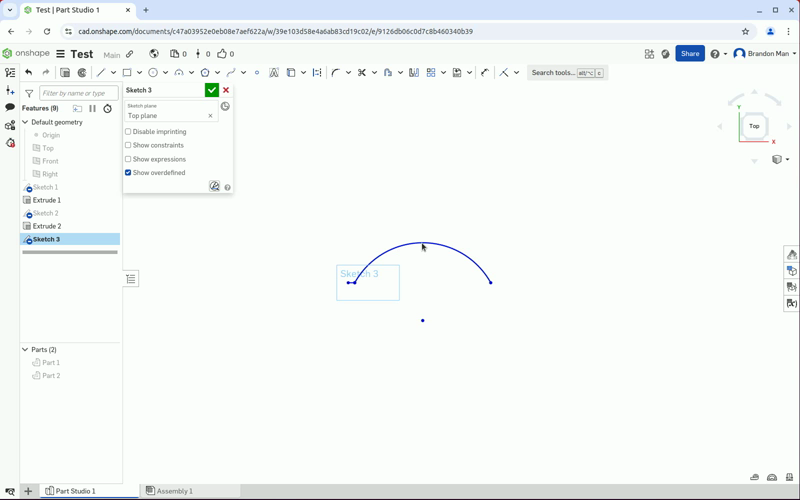
mouse_move(490, 282)
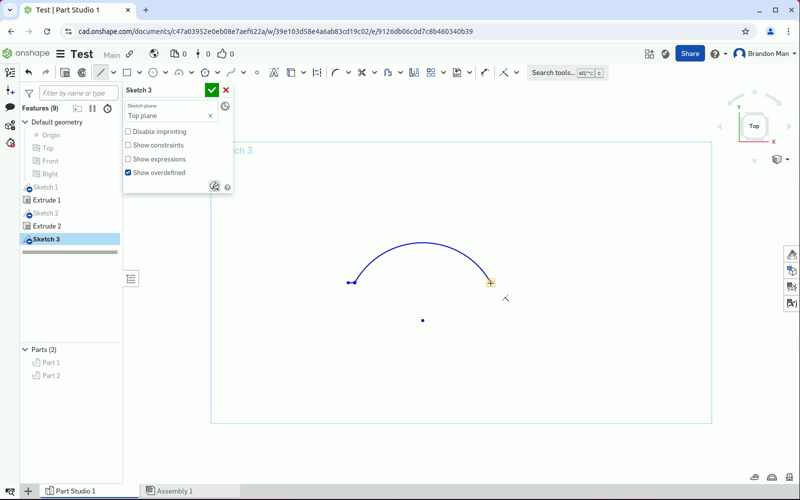
click(490, 282)
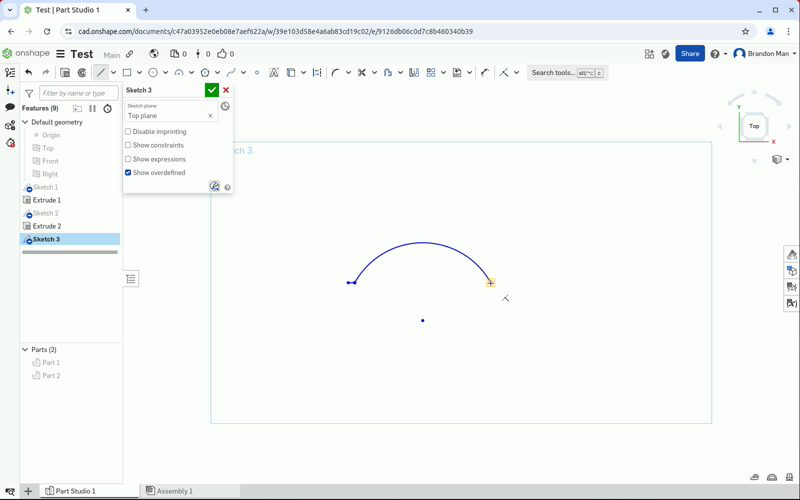
key_down(shift)
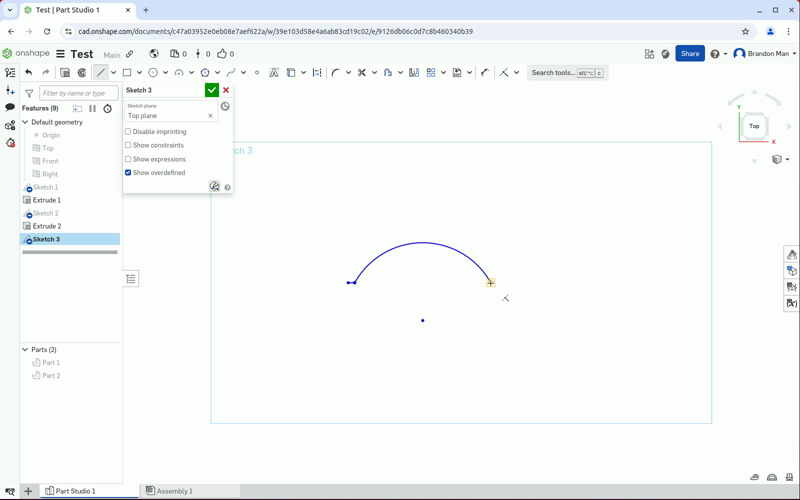
mouse_move(520, 282)
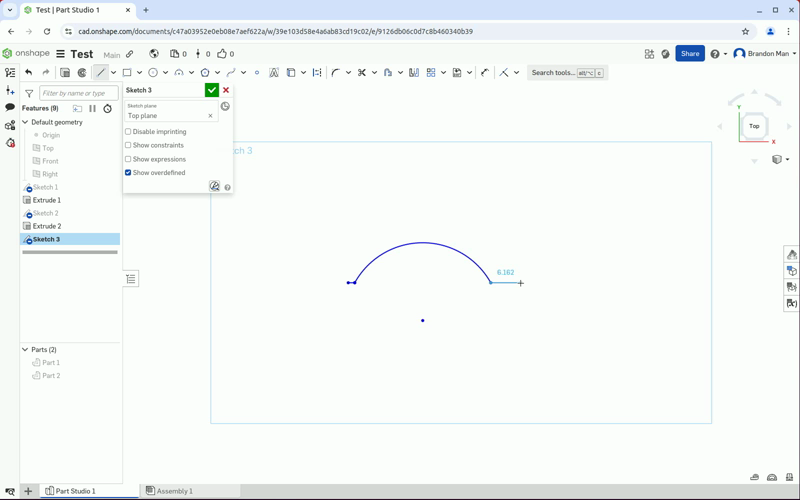
mouse_move(496, 282)
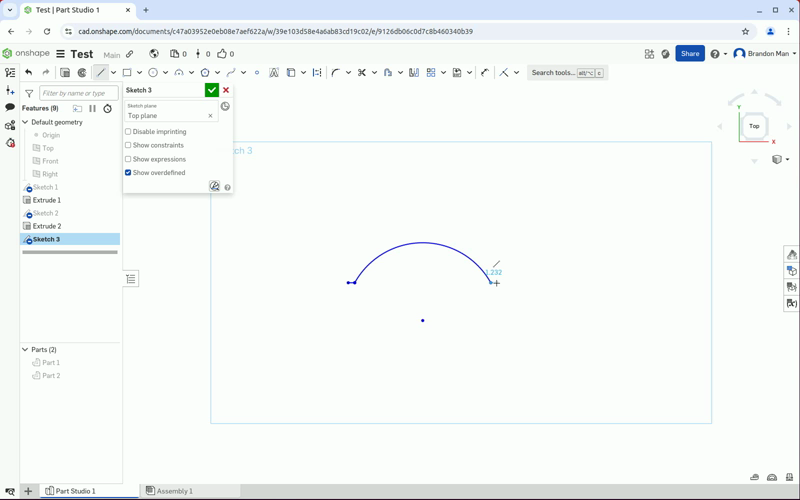
scroll(6)
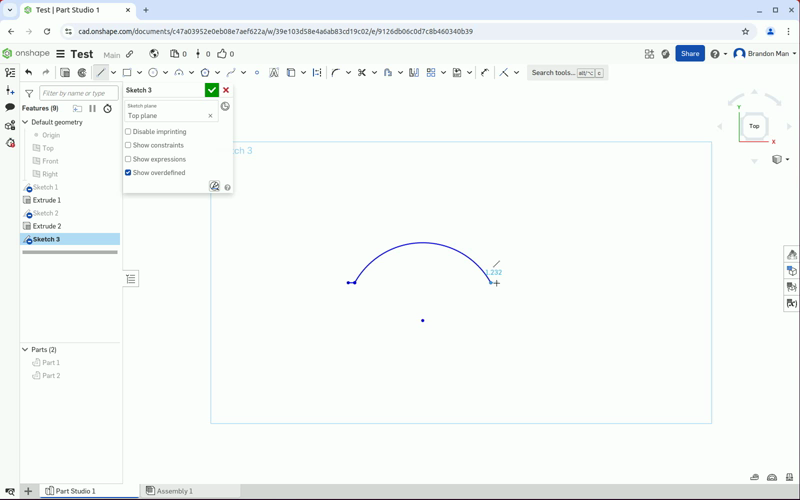
scroll(6)
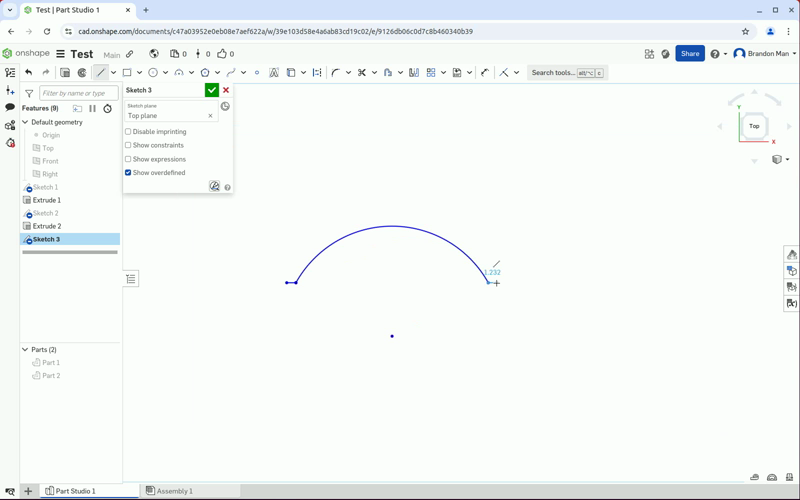
scroll(6)
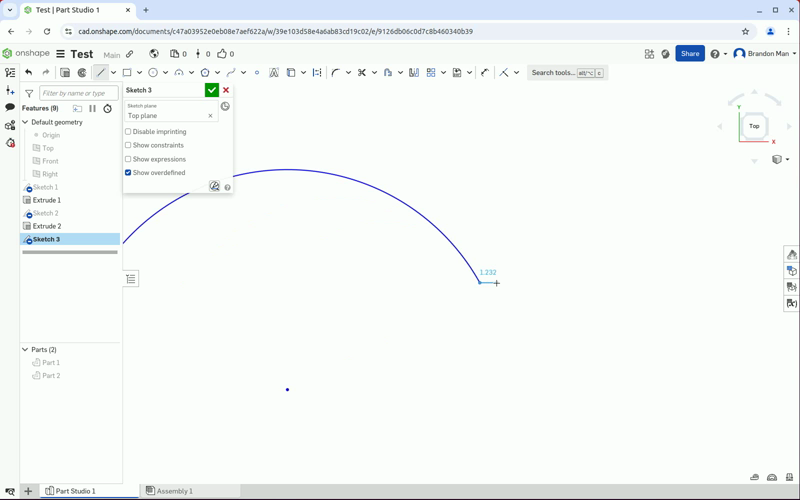
scroll(6)
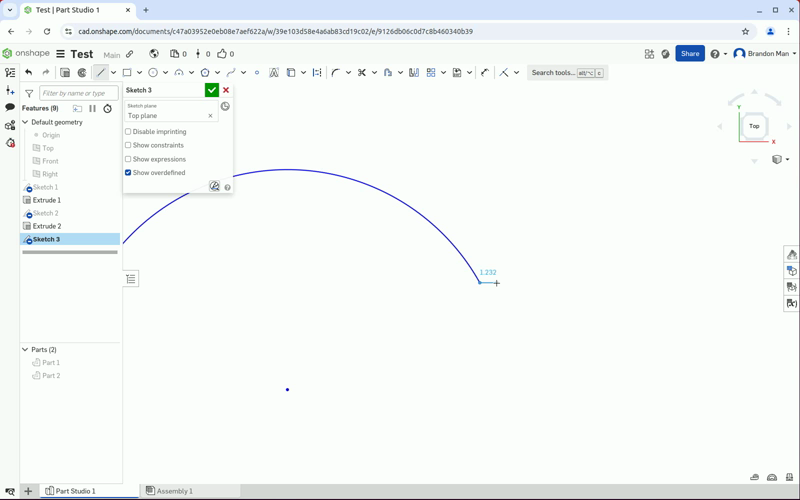
scroll(6)
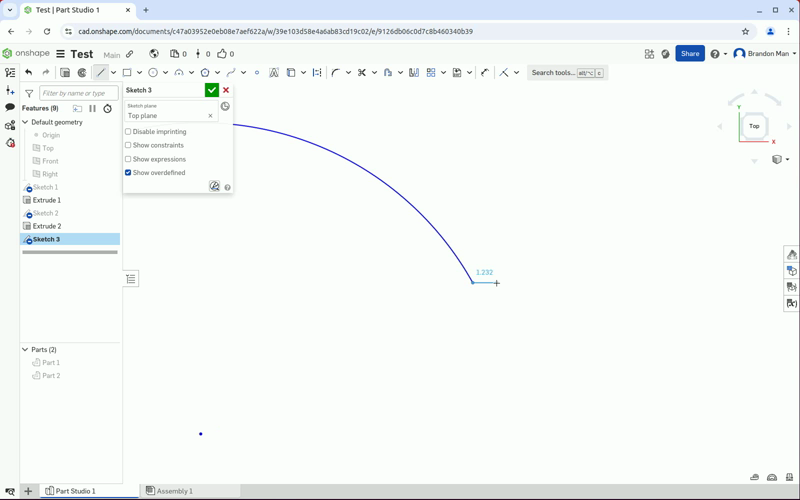
scroll(6)
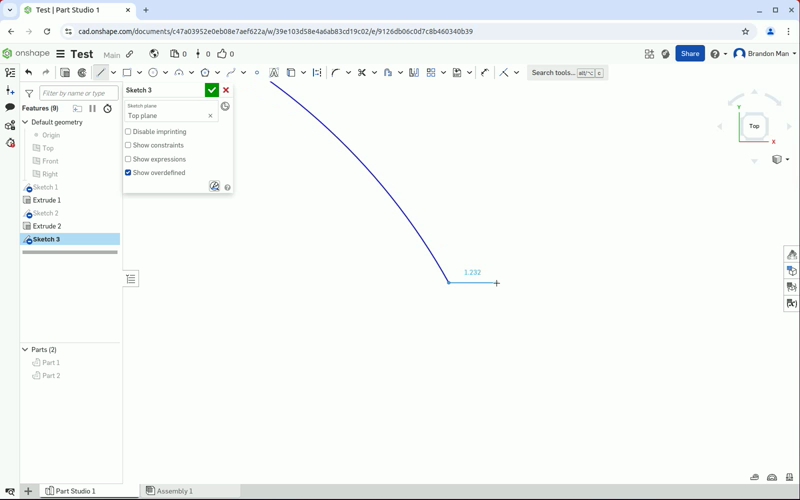
scroll(6)
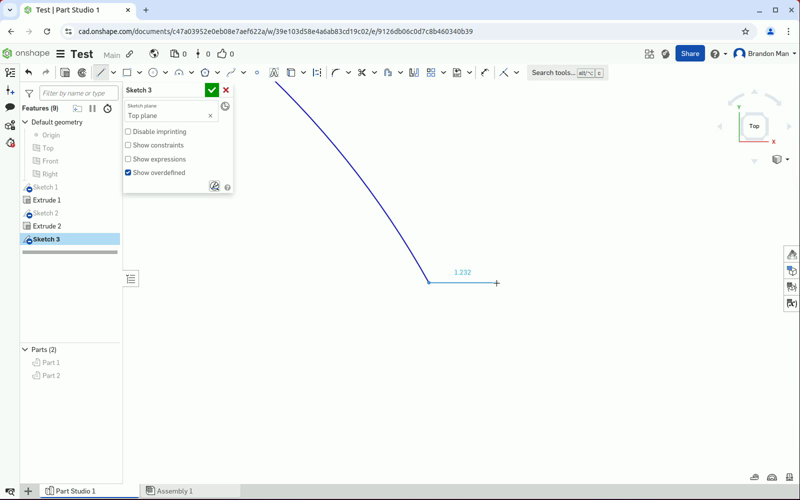
click(496, 282)
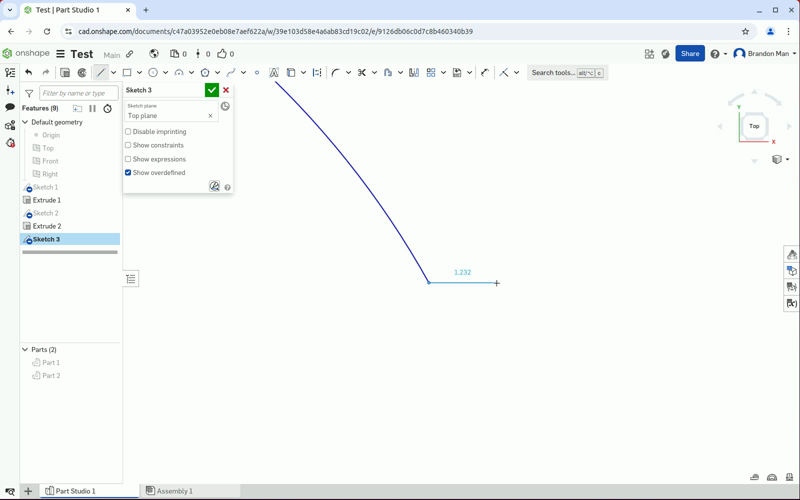
scroll(-6)
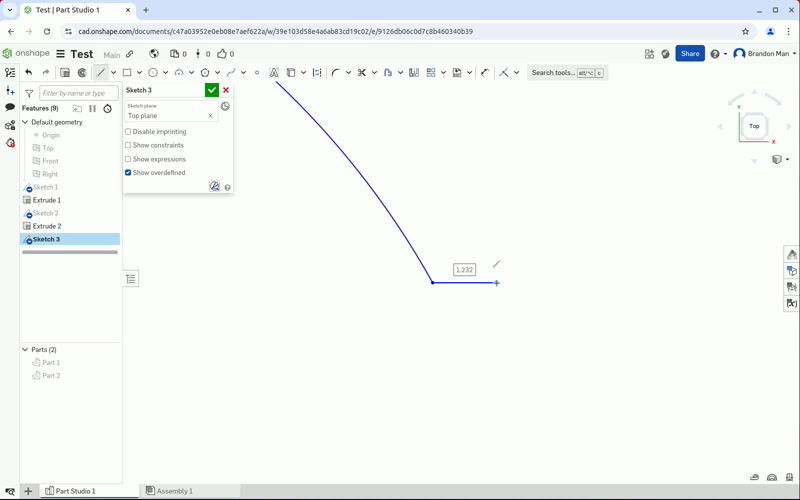
scroll(-6)
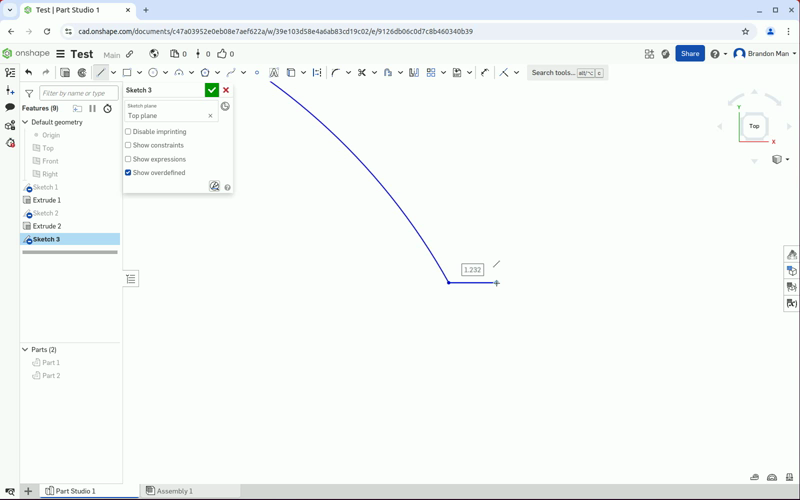
scroll(-6)
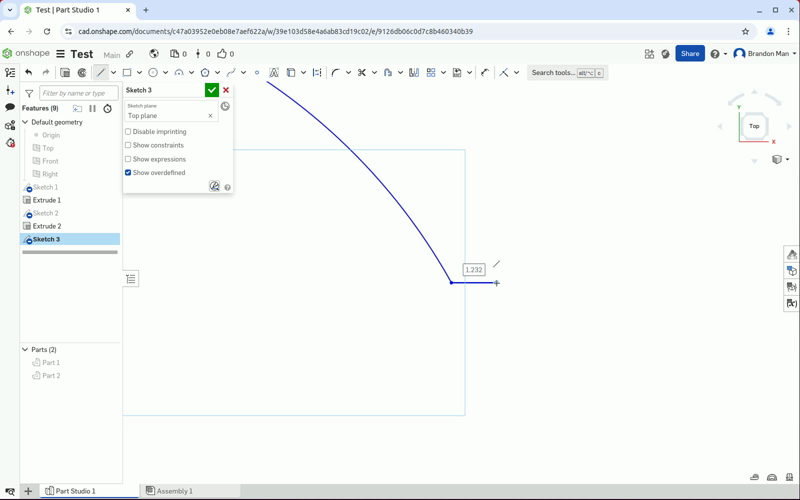
scroll(-6)
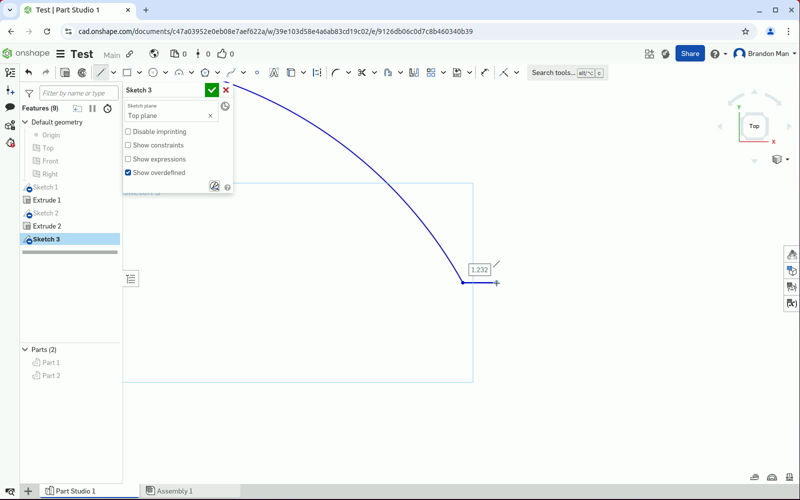
scroll(-6)
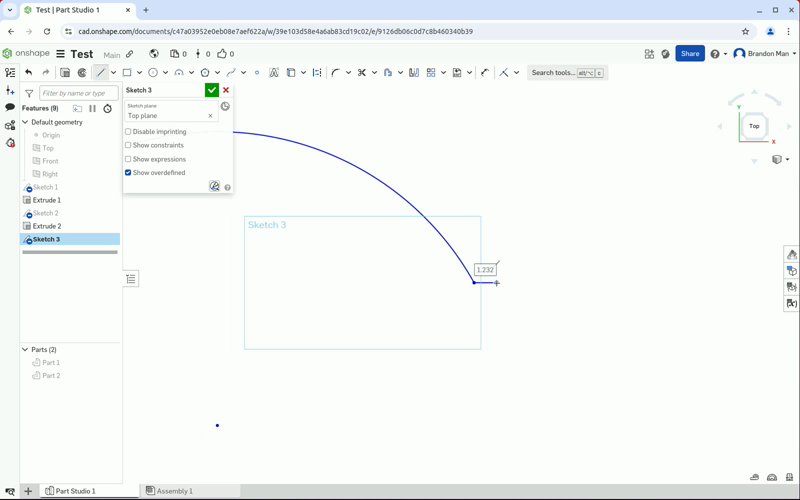
scroll(-6)
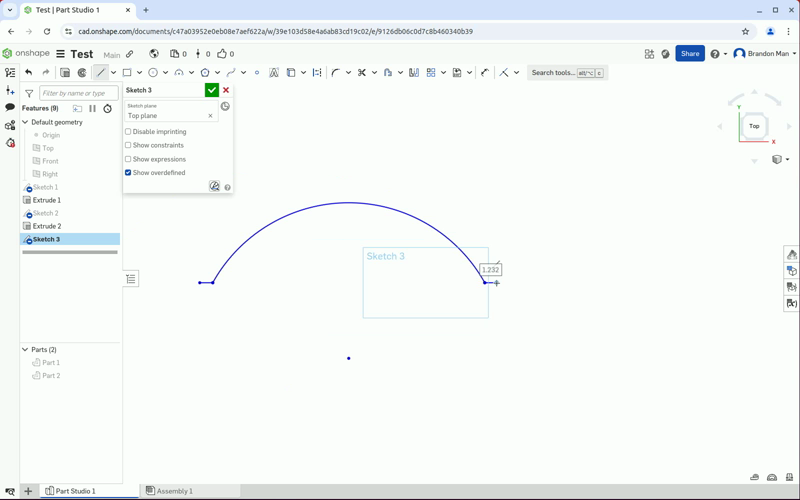
scroll(-6)
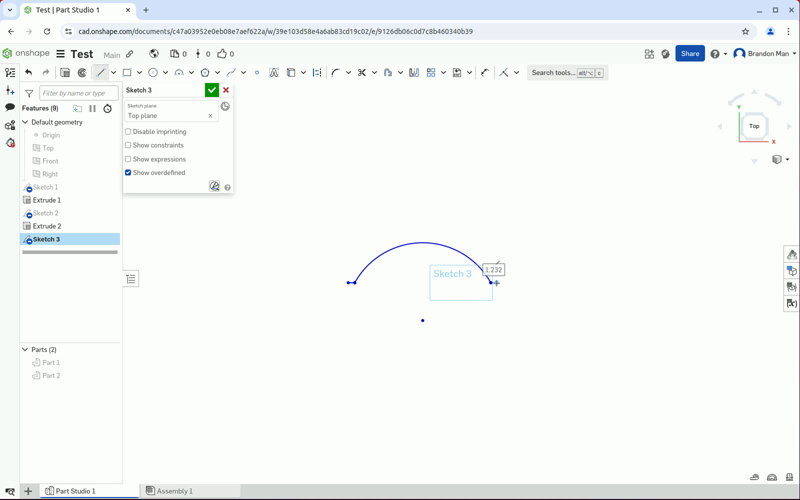
key_up(shift)
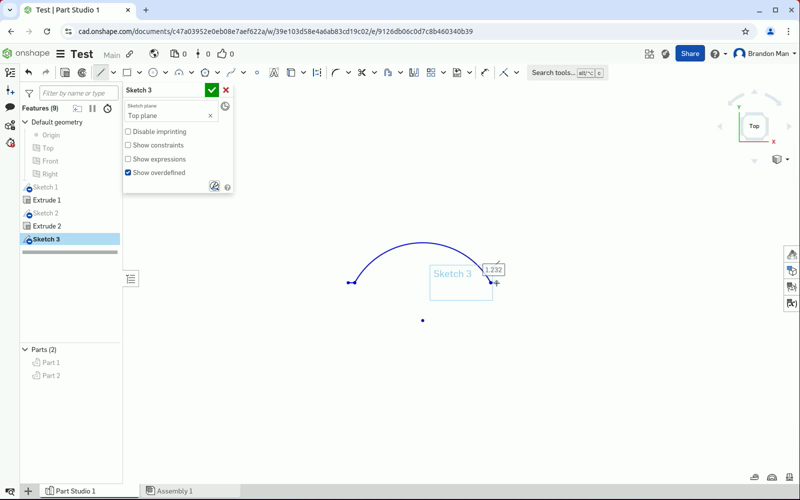
key(esc)
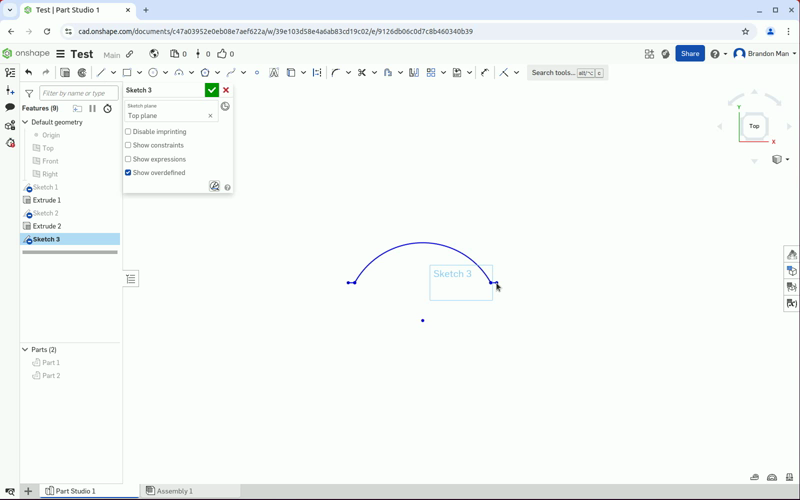
key(a)
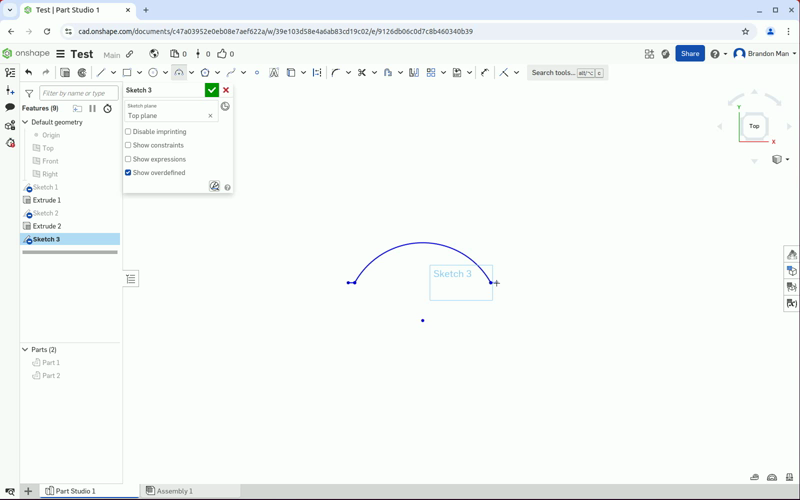
mouse_move(496, 282)
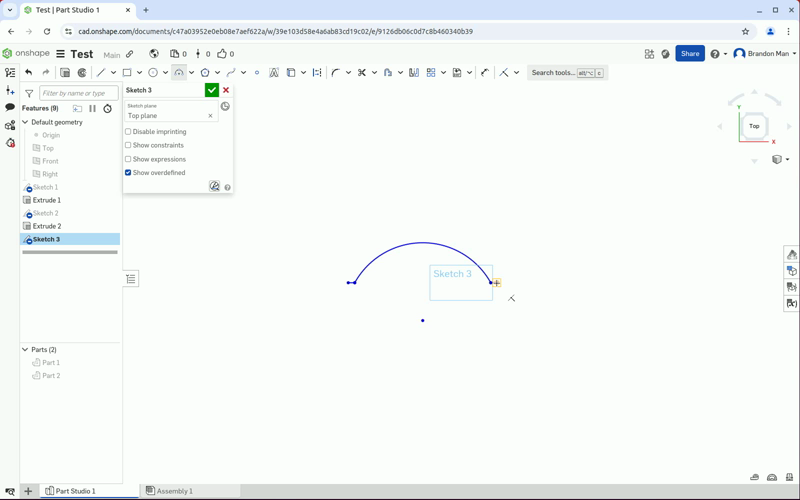
click(496, 282)
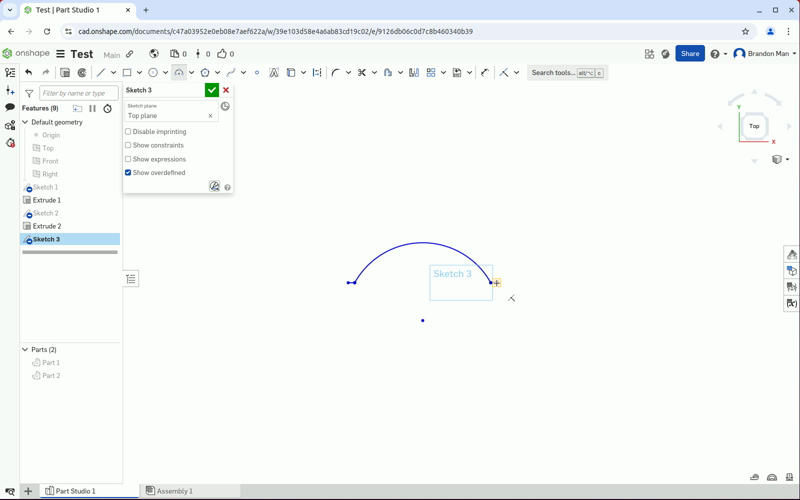
mouse_move(348, 282)
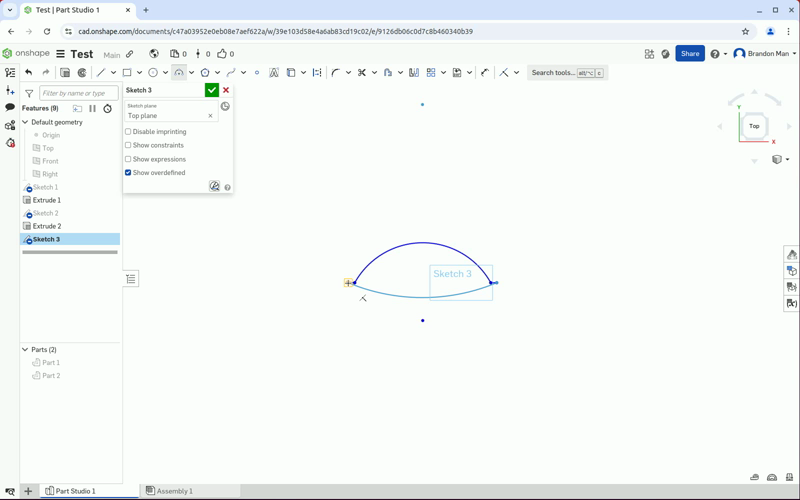
click(348, 282)
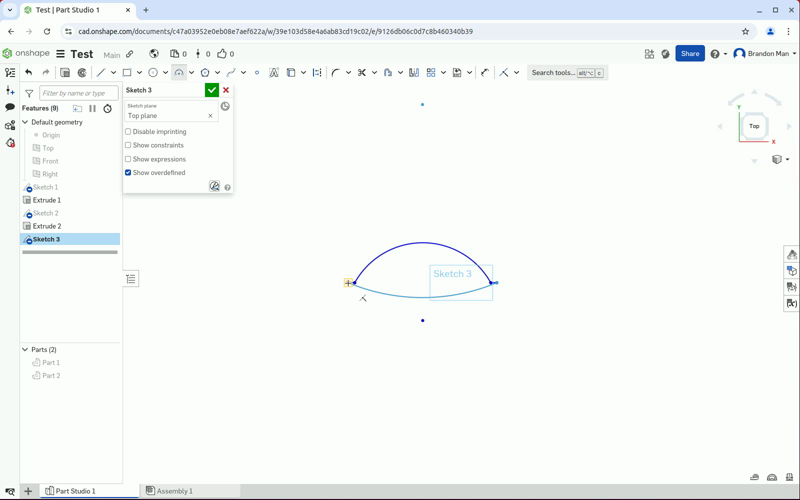
key_down(shift)
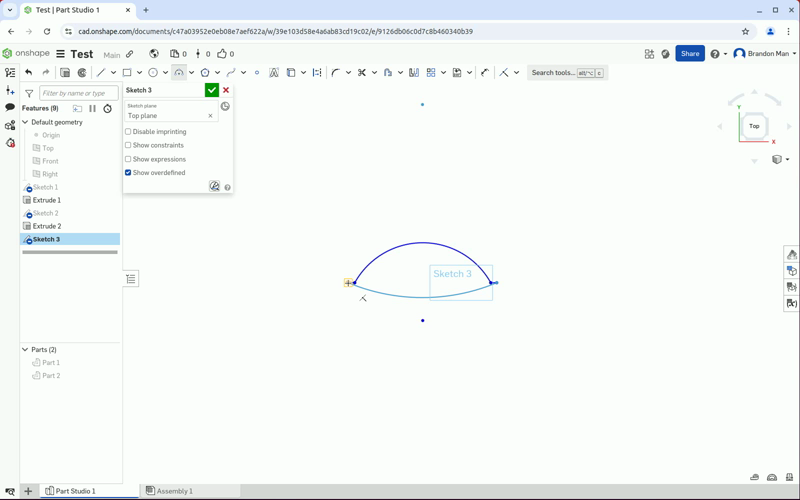
mouse_move(422, 237)
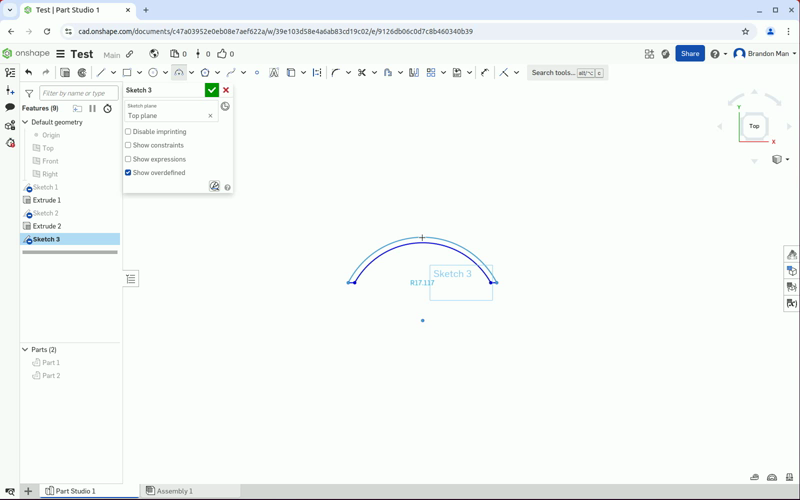
click(422, 237)
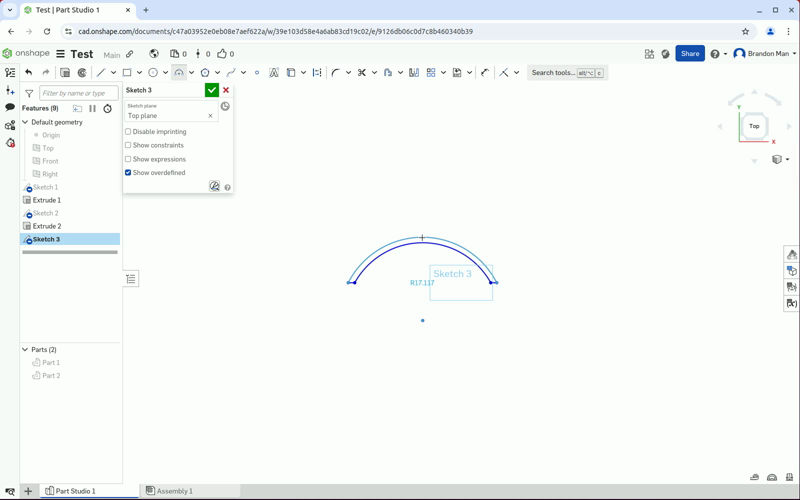
key_up(shift)
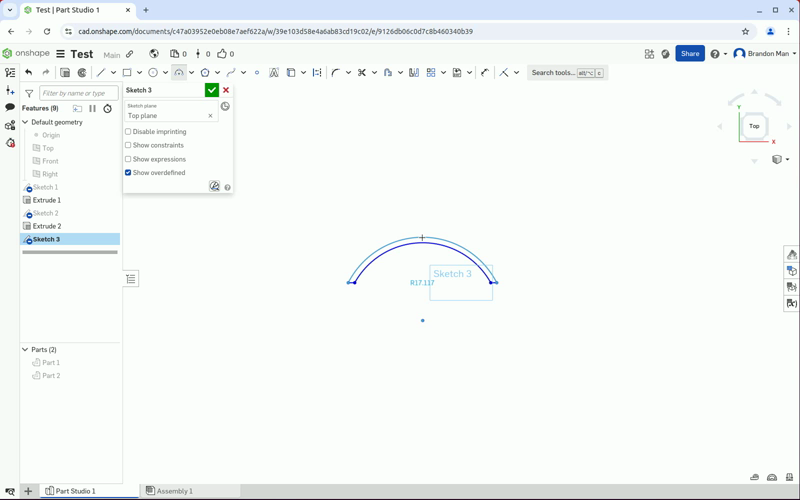
key(esc)
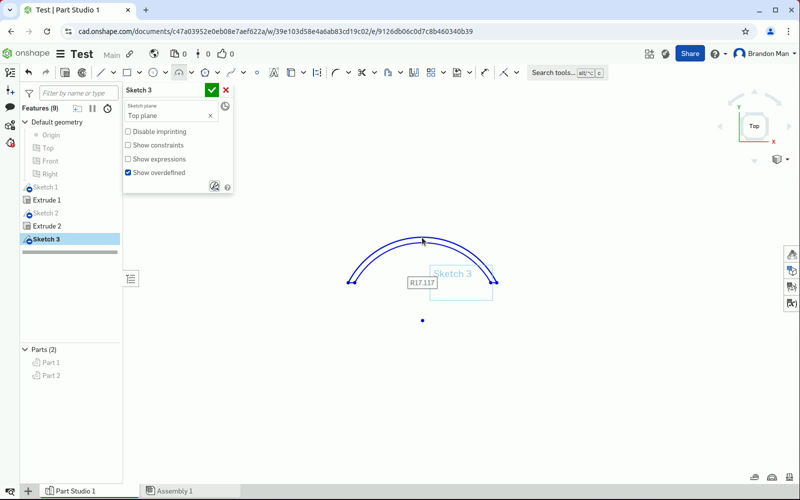
mouse_move(359, 271)
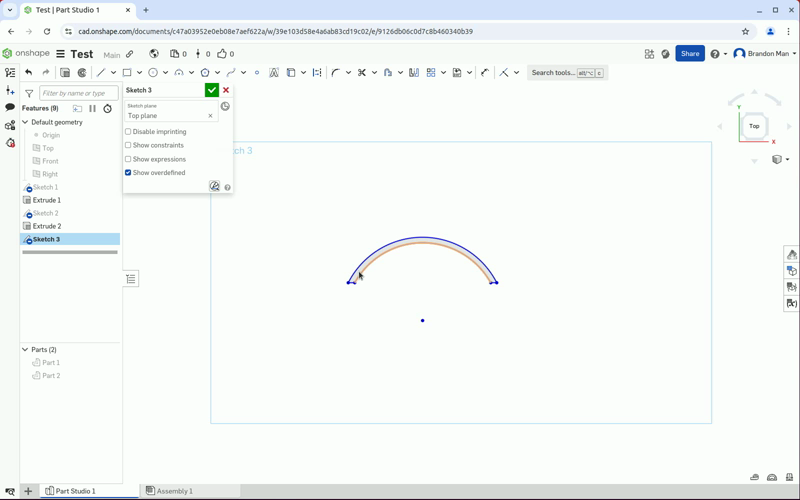
scroll(6)
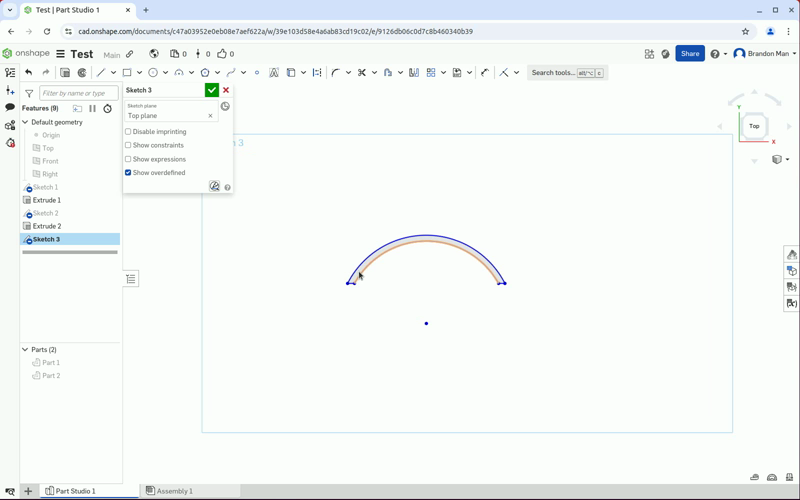
scroll(6)
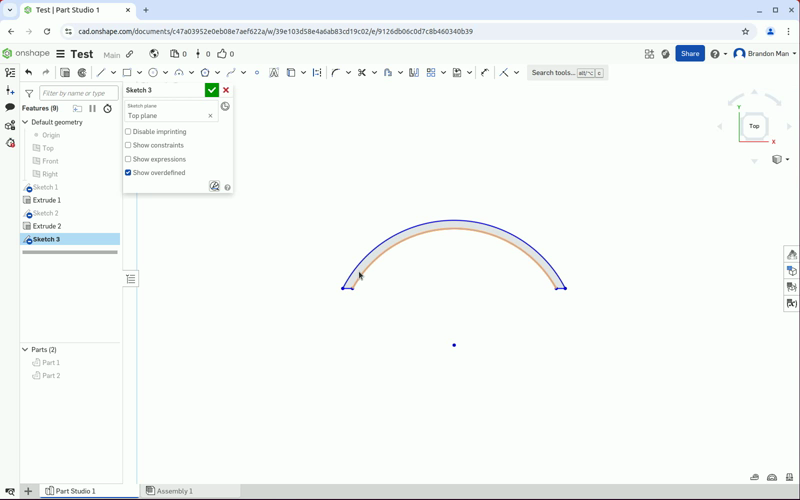
scroll(6)
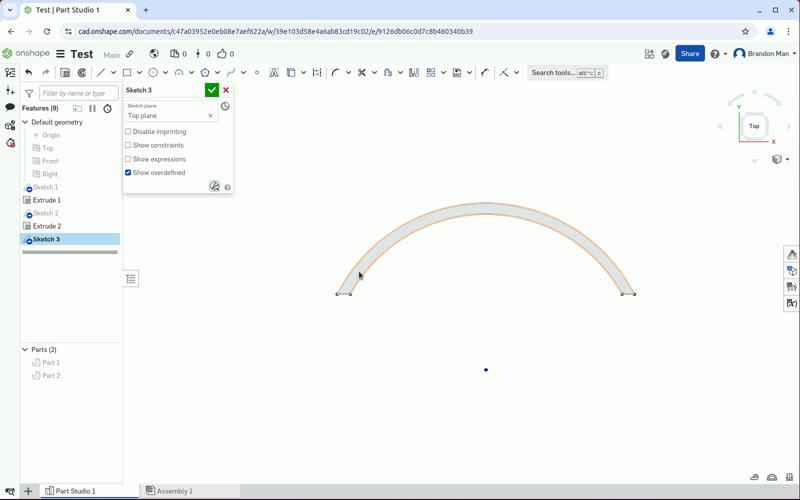
scroll(6)
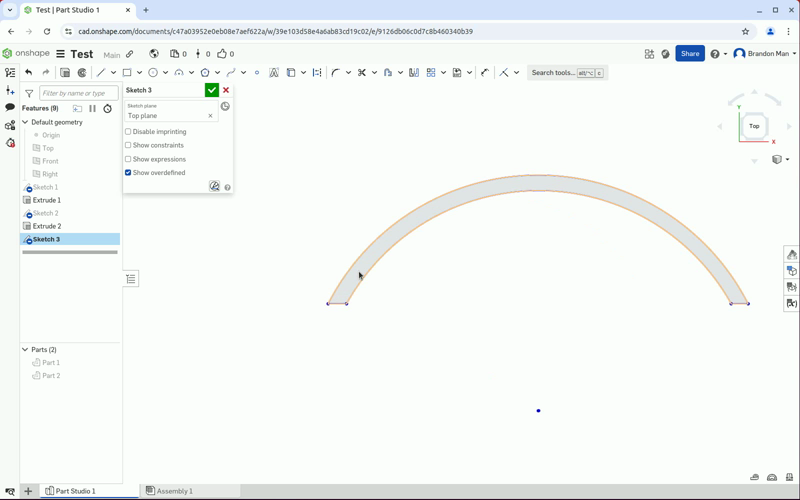
scroll(6)
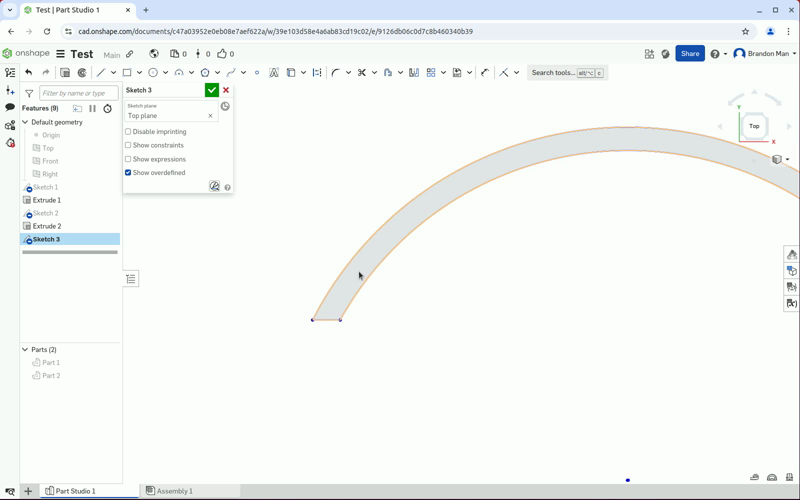
scroll(6)
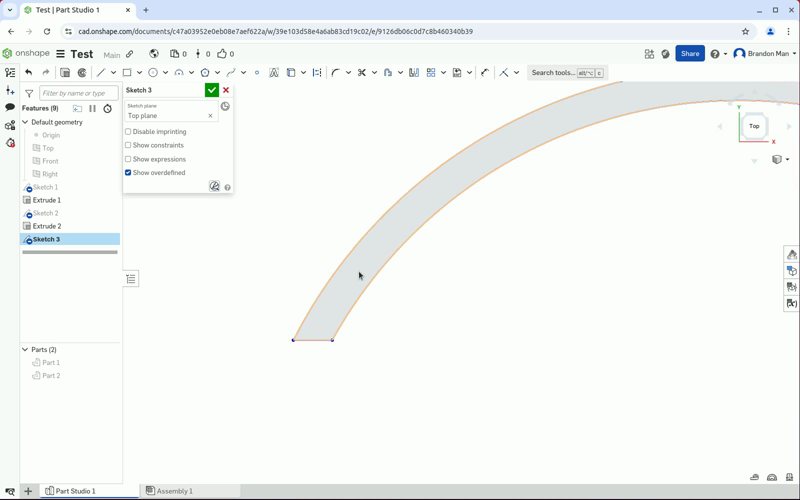
scroll(6)
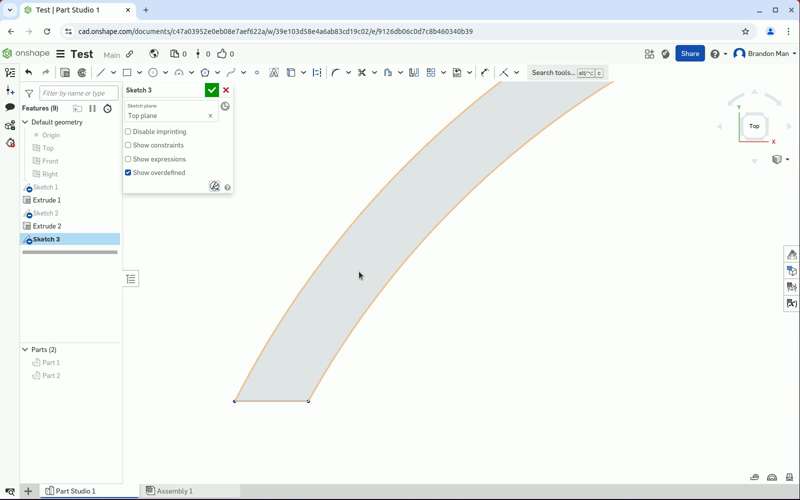
click(359, 271)
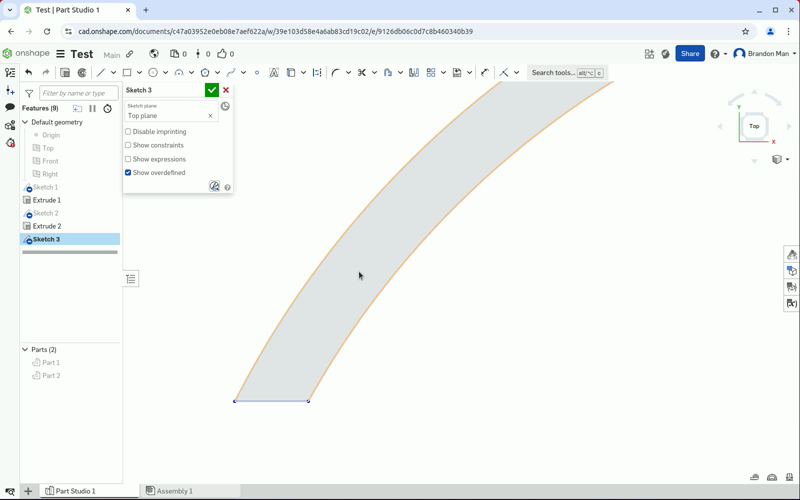
scroll(-6)
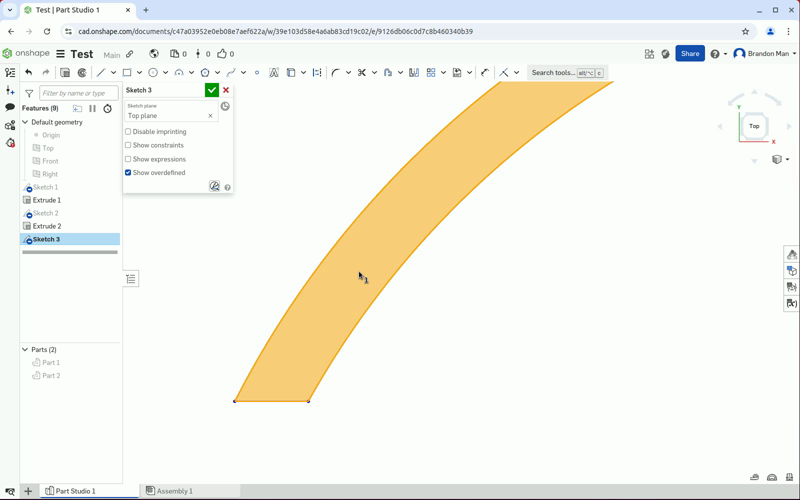
scroll(-6)
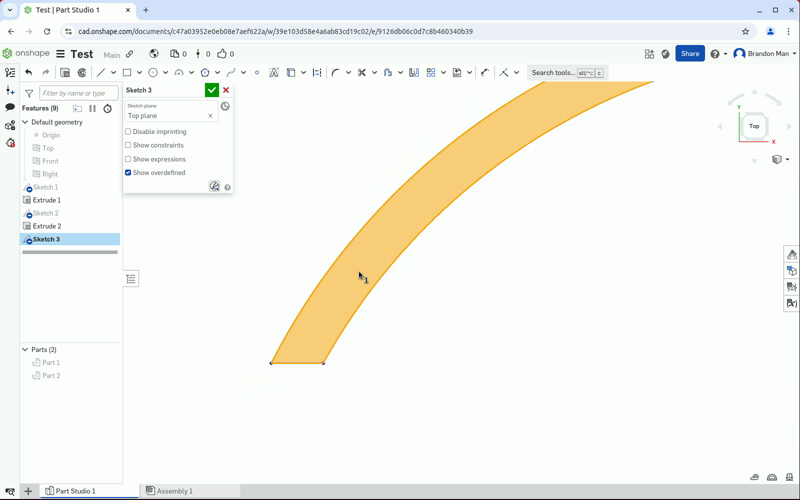
scroll(-6)
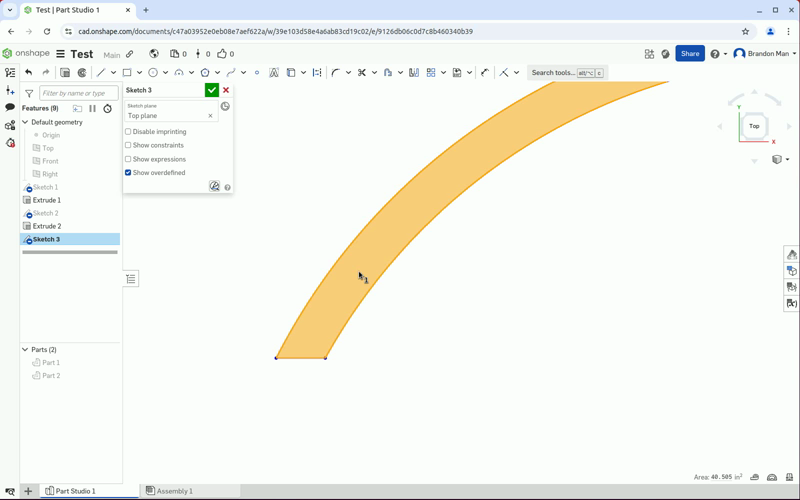
scroll(-6)
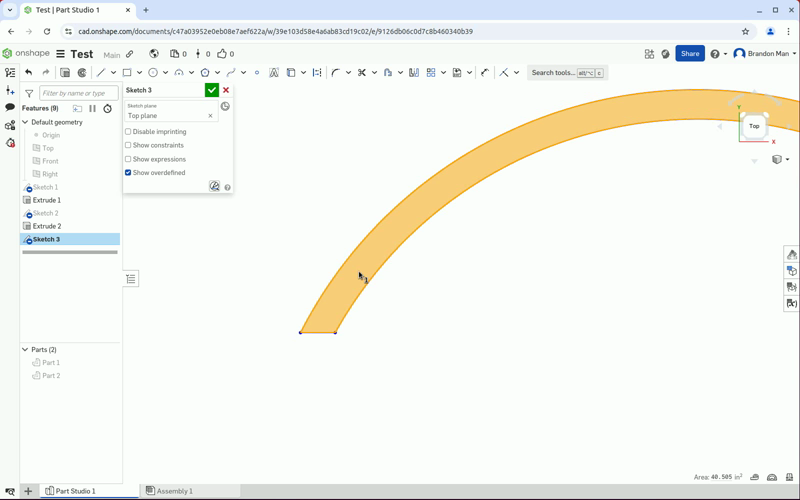
scroll(-6)
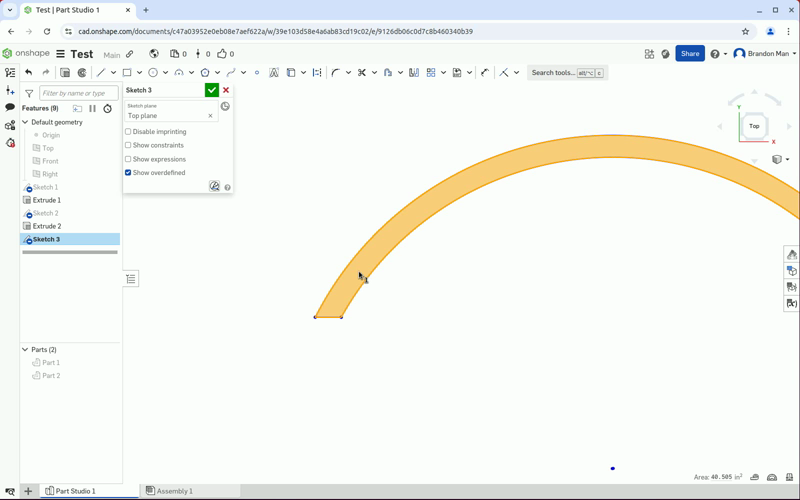
scroll(-6)
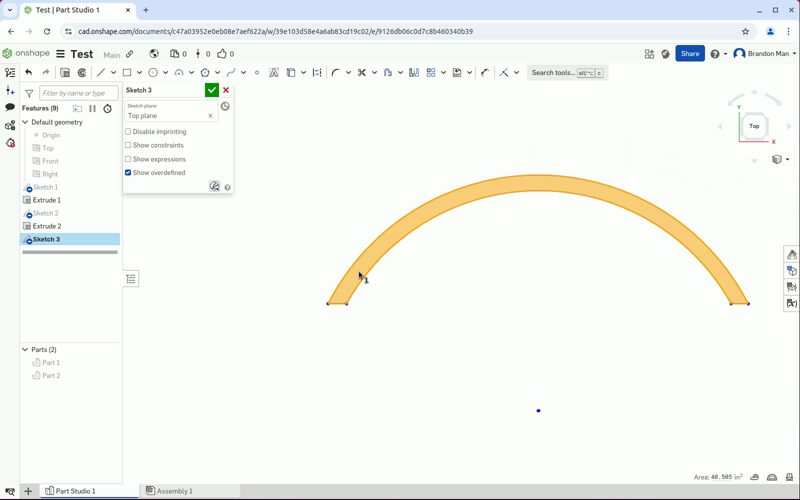
scroll(-6)
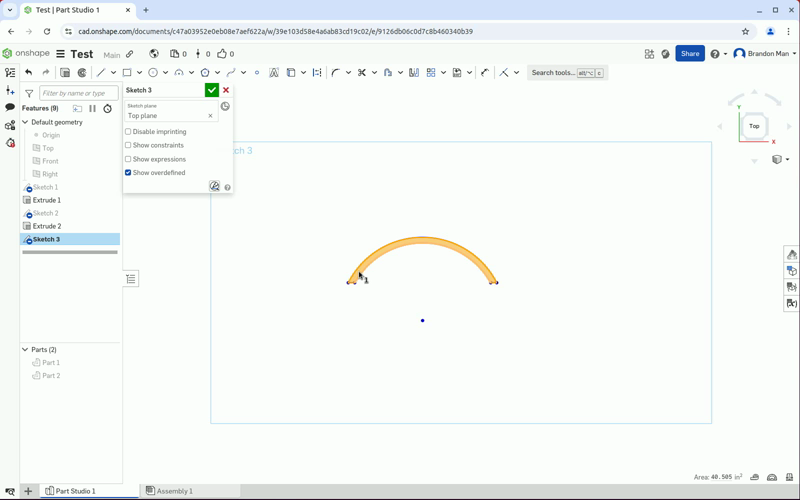
mouse_move(73, 352)
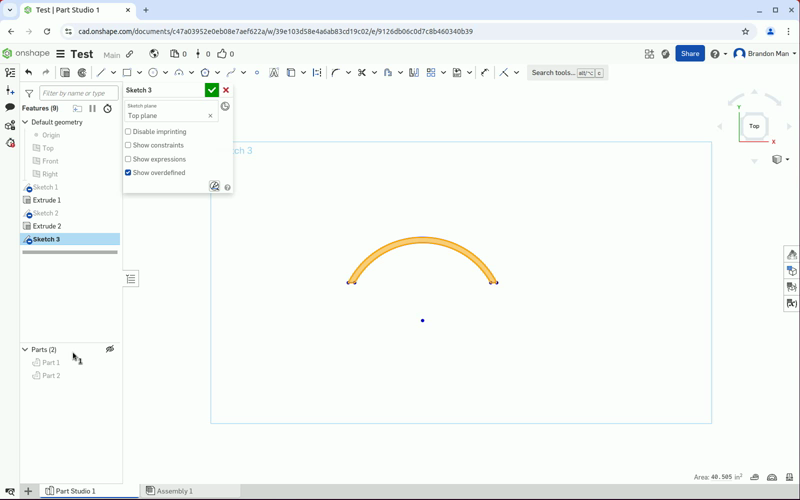
key(shift+y)
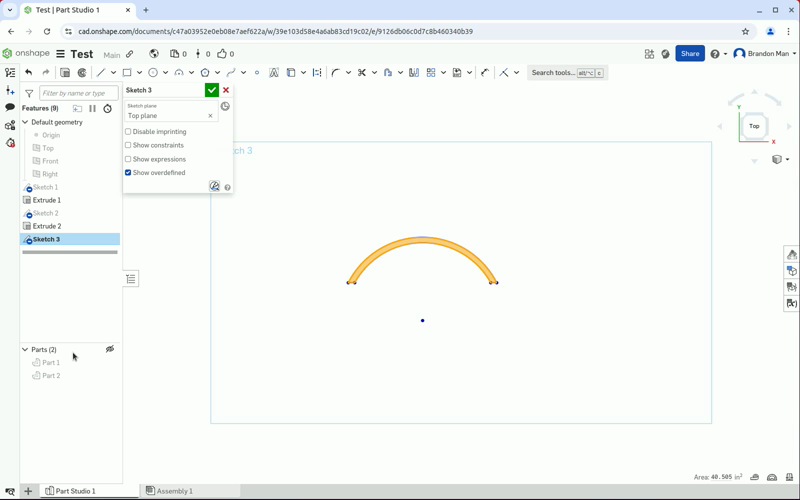
key(shift+e)
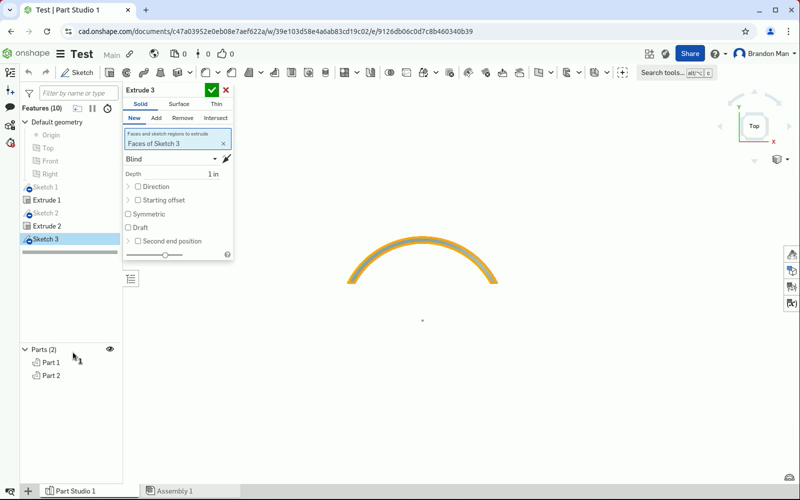
mouse_move(143, 106)
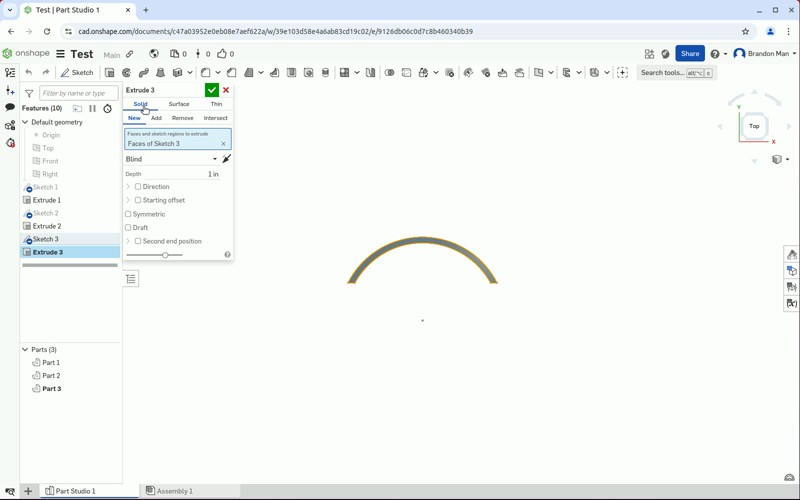
click(143, 106)
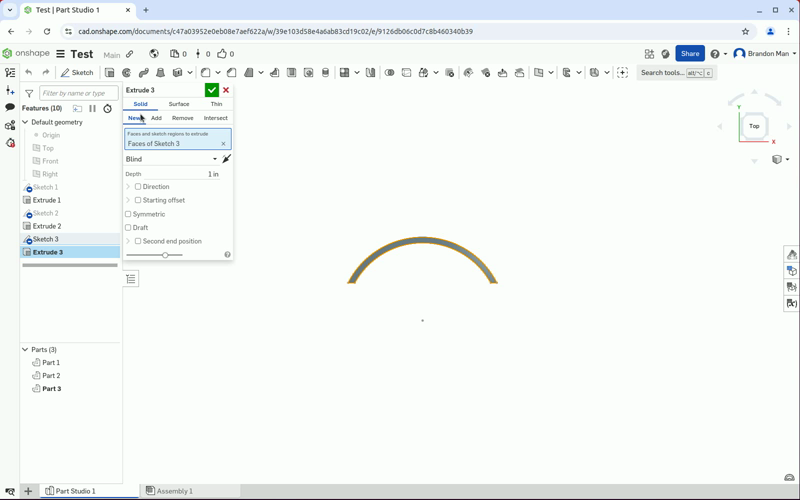
mouse_move(137, 120)
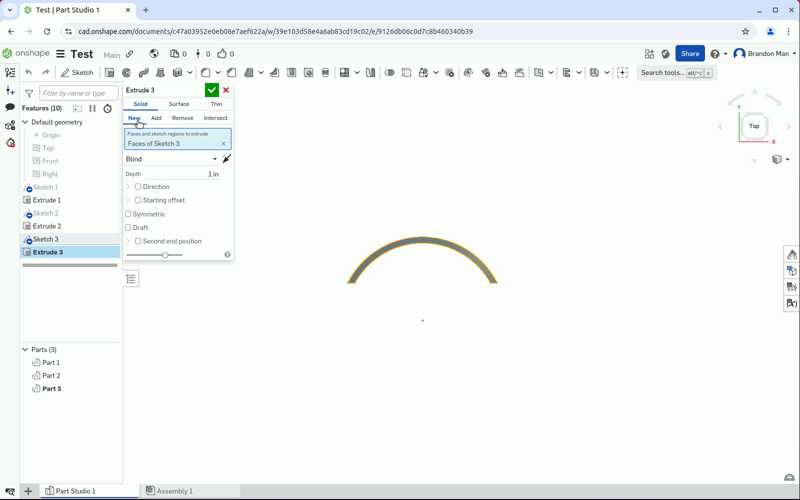
click(137, 120)
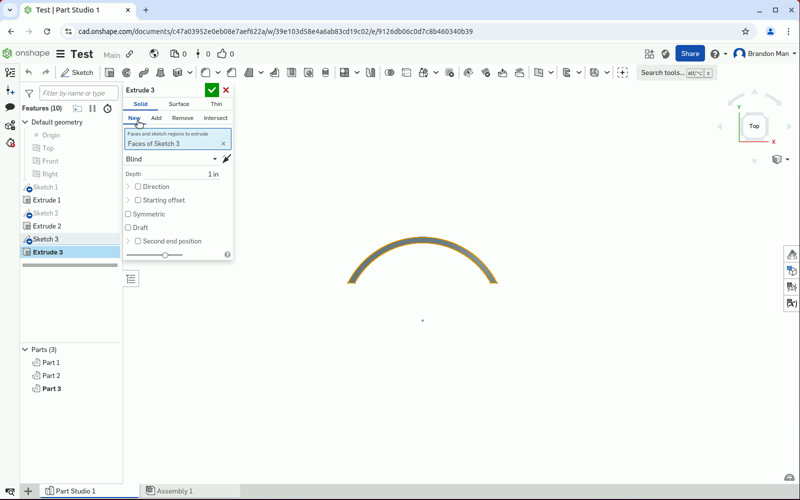
key(tab, 4)
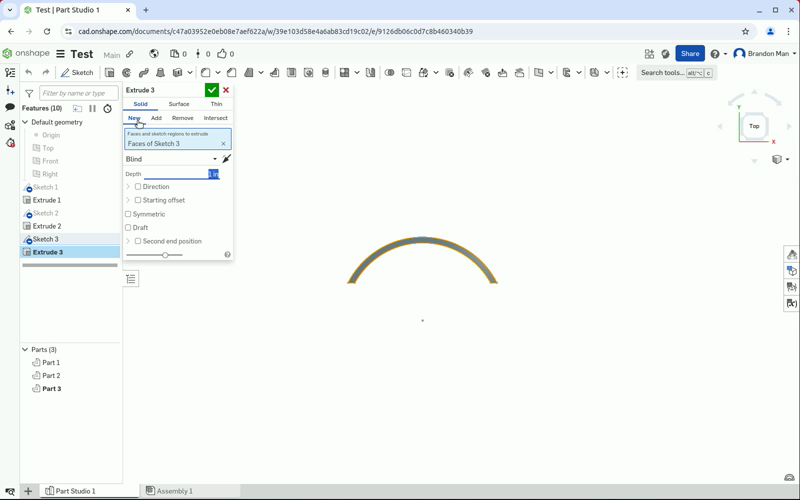
text(2.648)
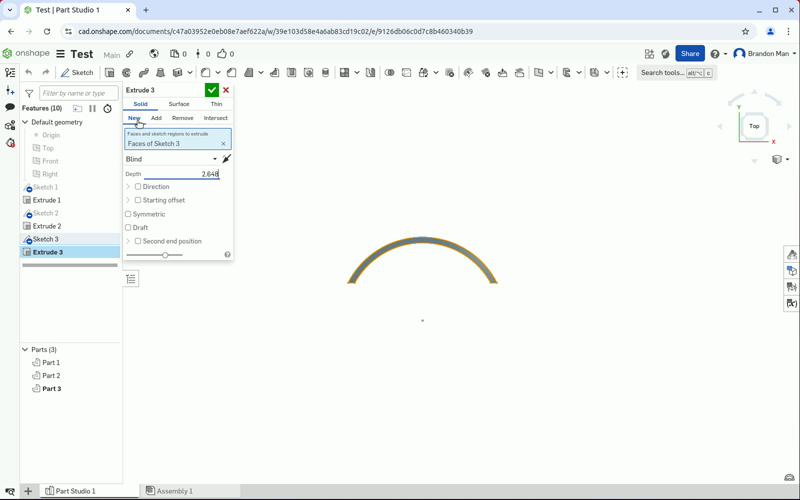
key(enter)
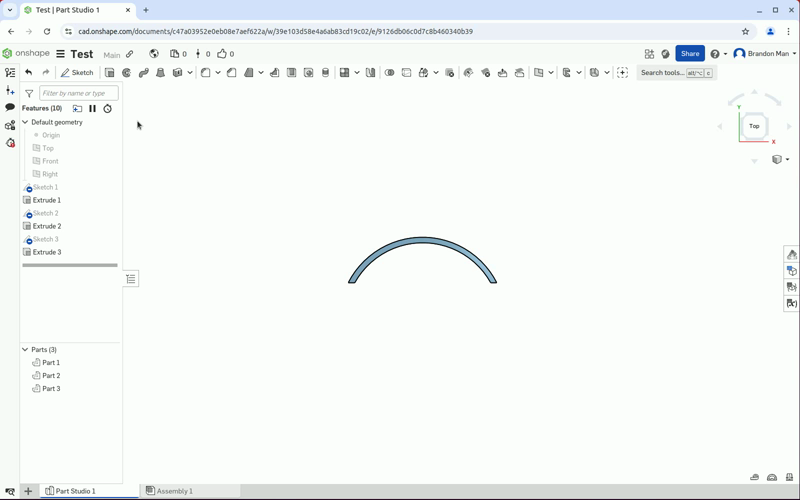
key(shift+h)
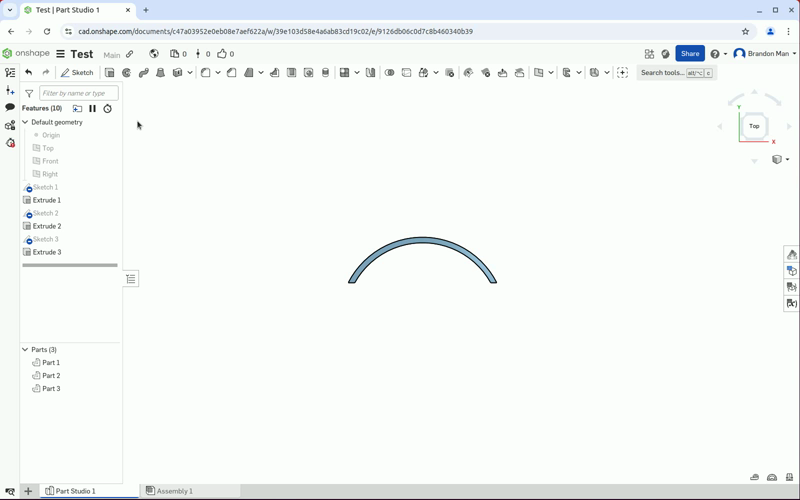
key(shift+h)
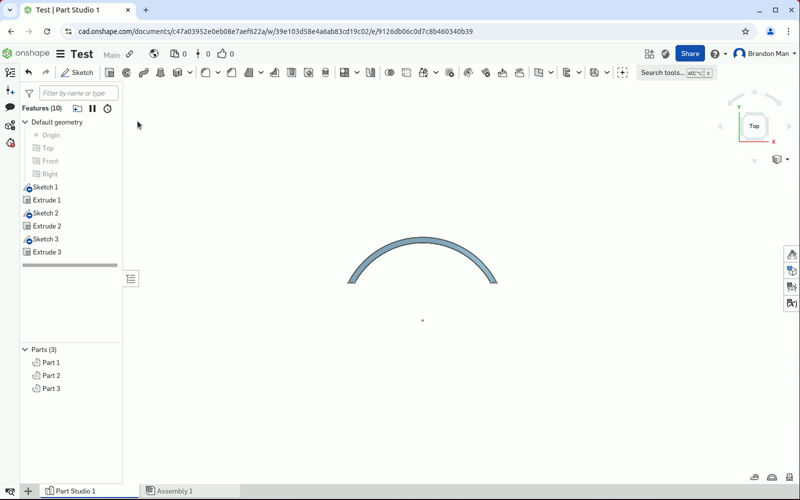
key(shift+7)
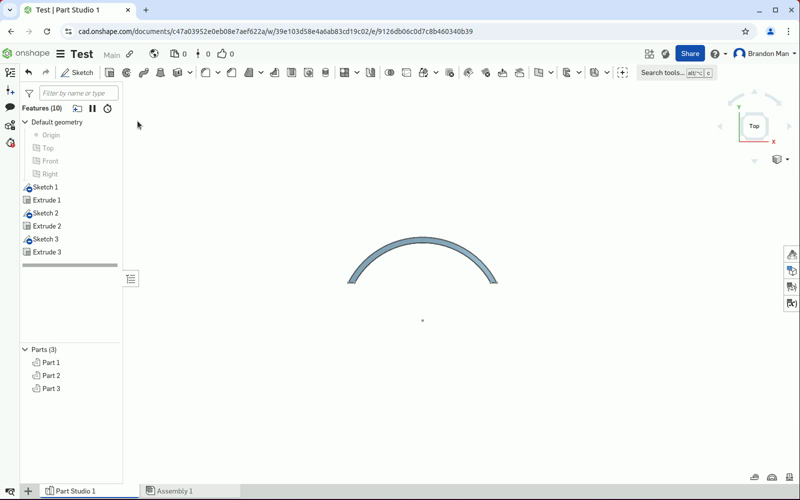
key(up, 3)
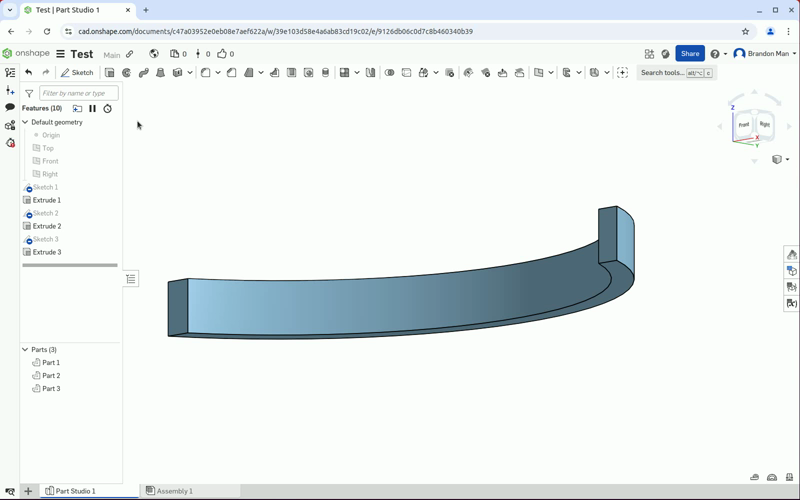
key(left, 3)
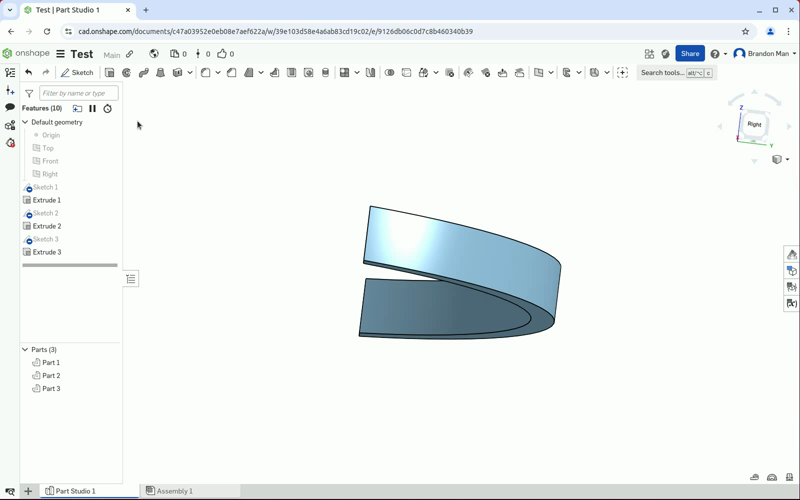
key(right, 3)
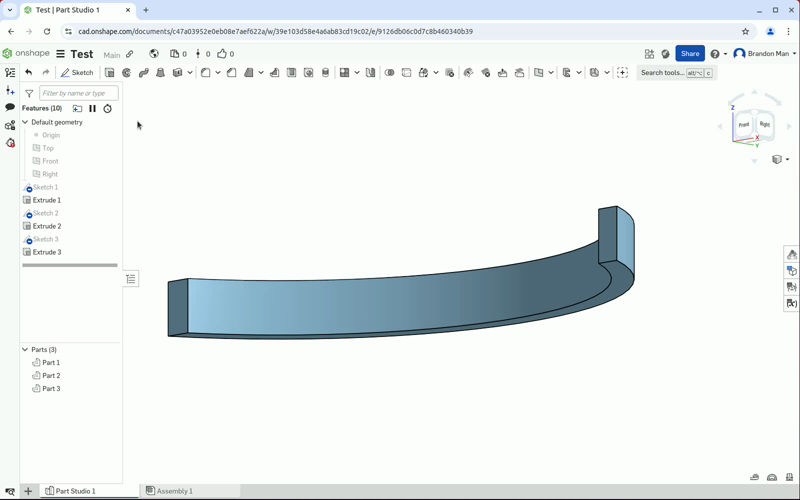
key(down, 3)
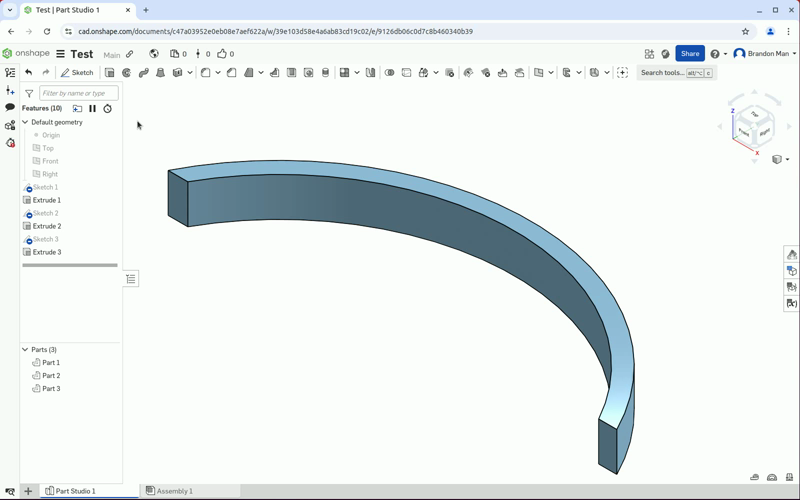
mouse_move(73, 189)
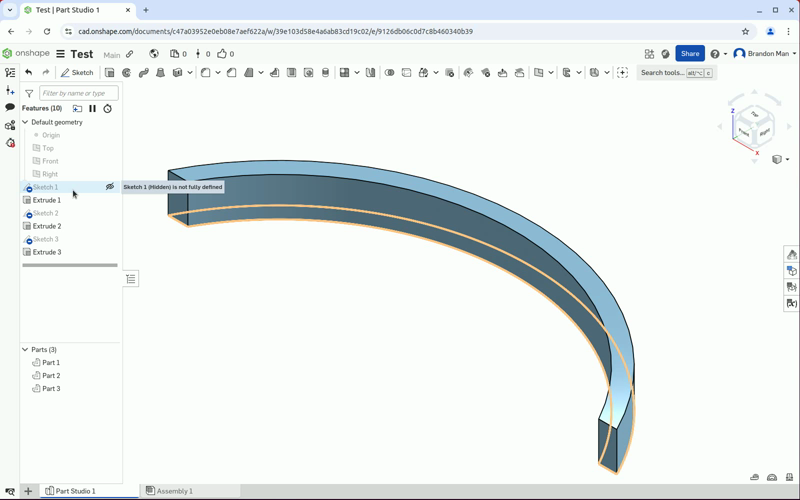
click(73, 189)